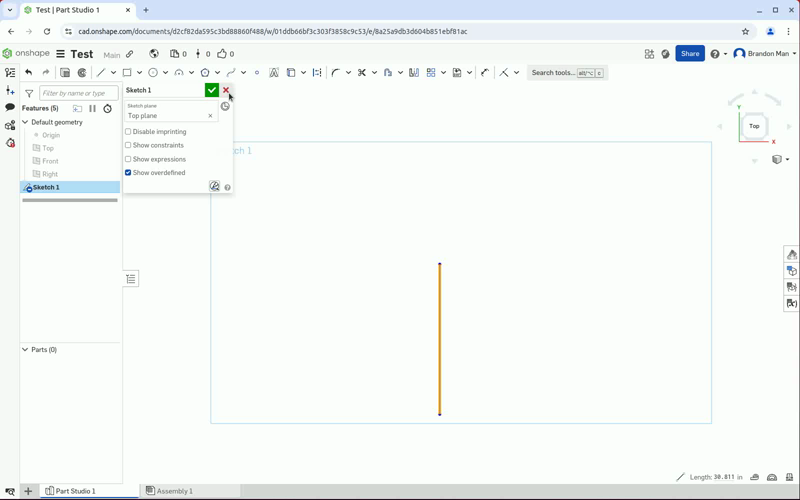
key(shift+h)
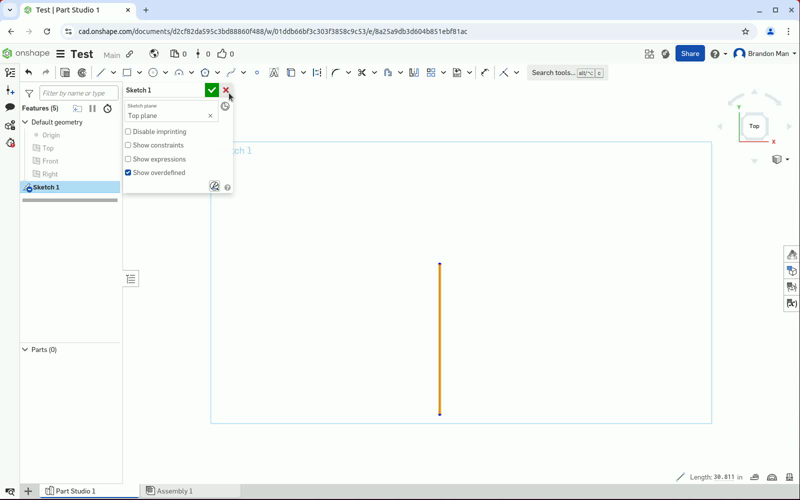
key(shift+s)
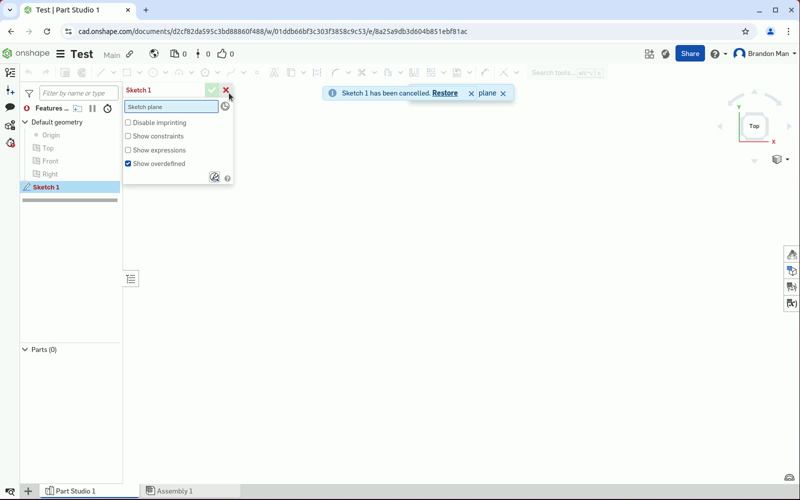
mouse_move(73, 150)
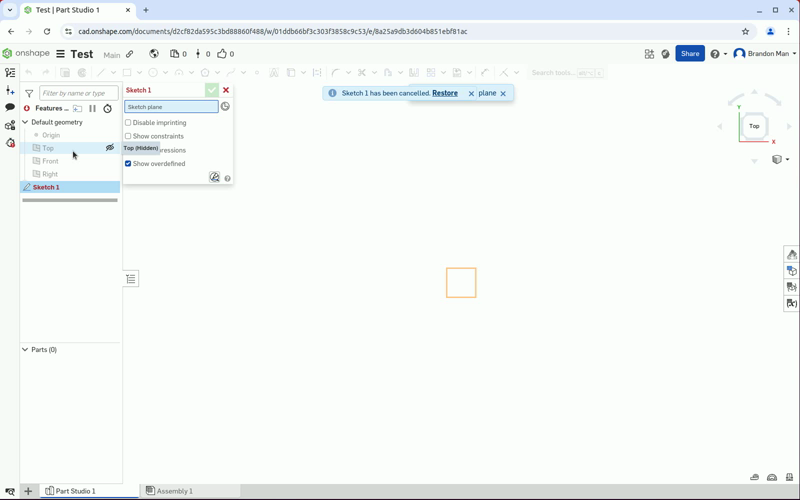
click(73, 150)
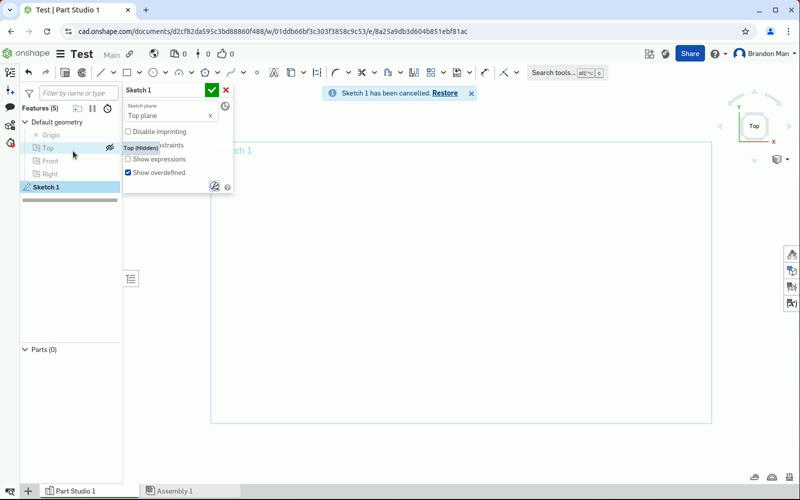
mouse_move(73, 352)
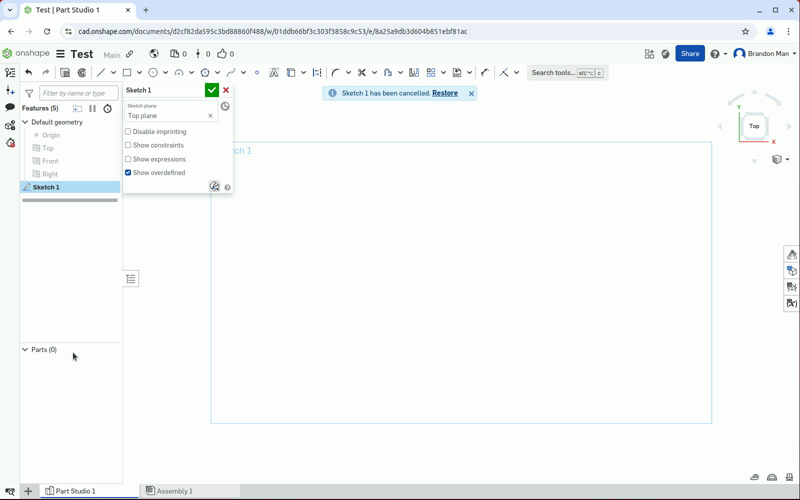
key(y)
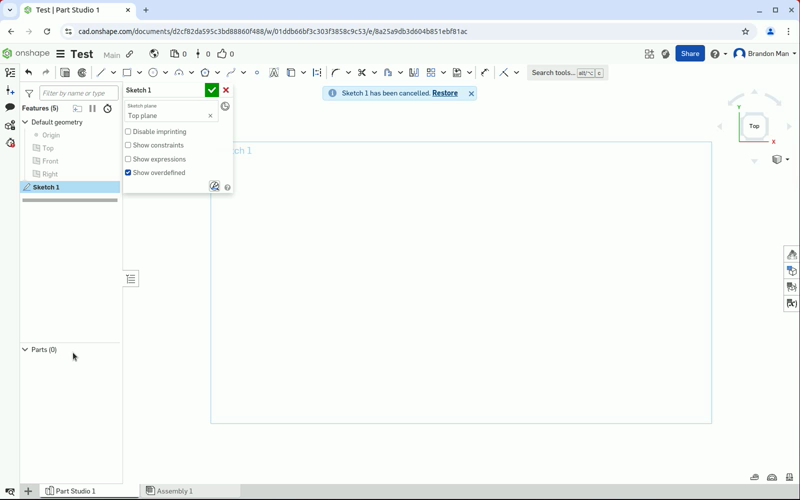
key(c)
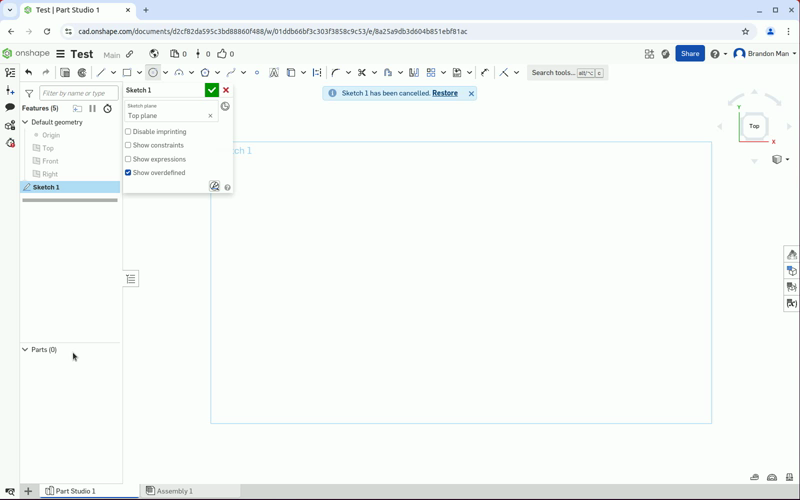
key_down(shift)
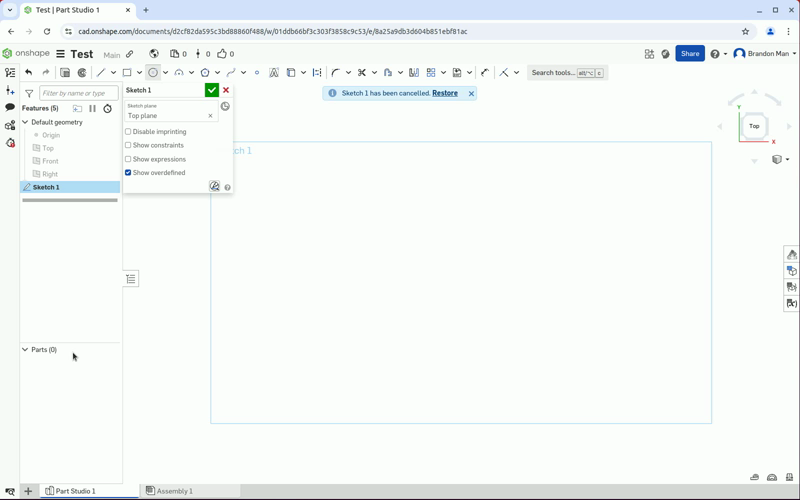
mouse_move(461, 282)
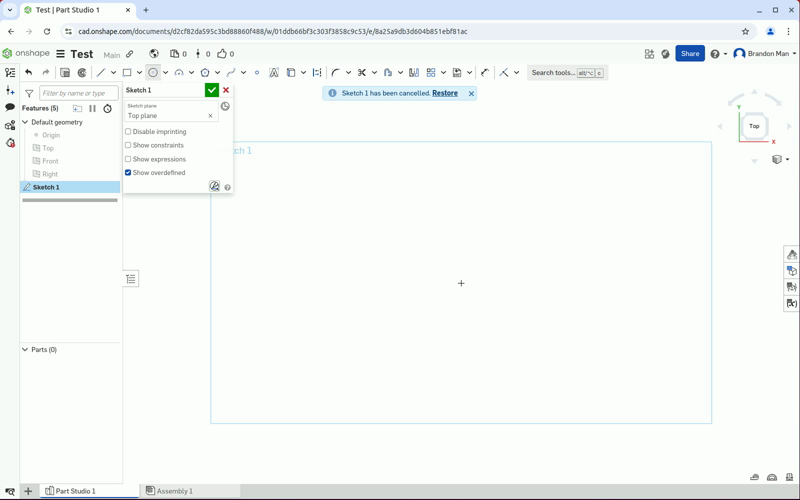
click(461, 282)
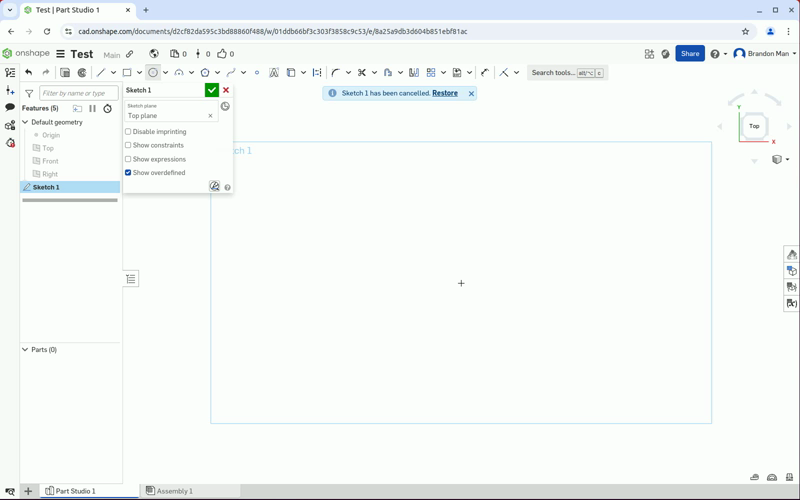
key_up(shift)
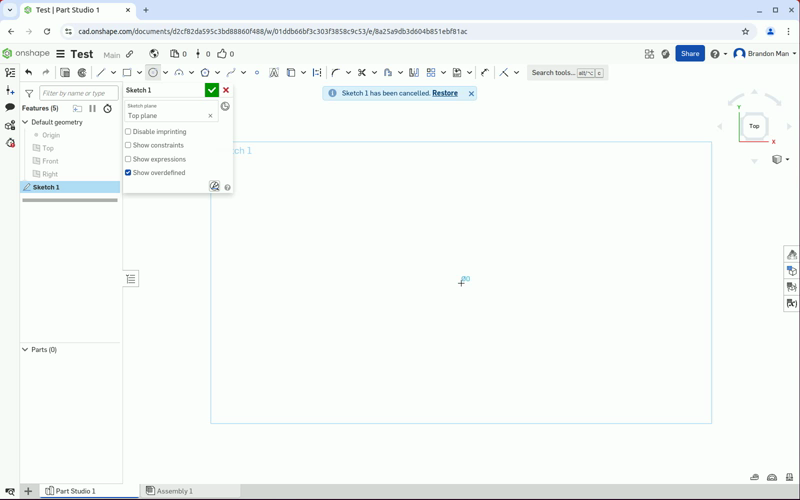
mouse_move(468, 282)
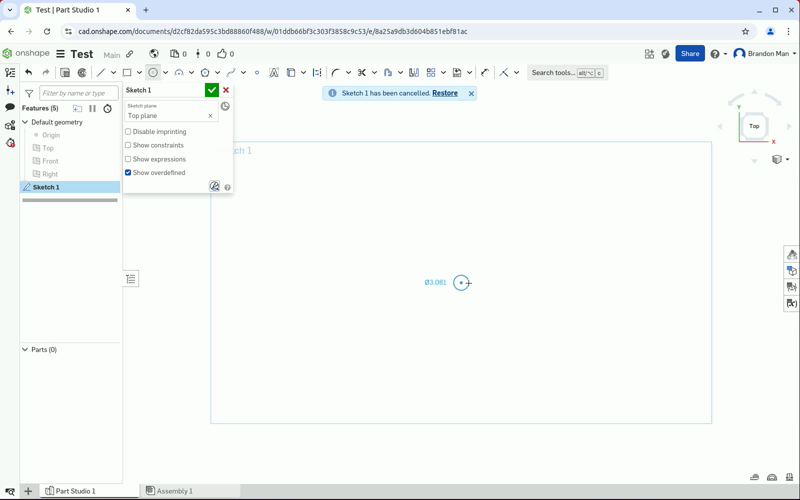
click(468, 282)
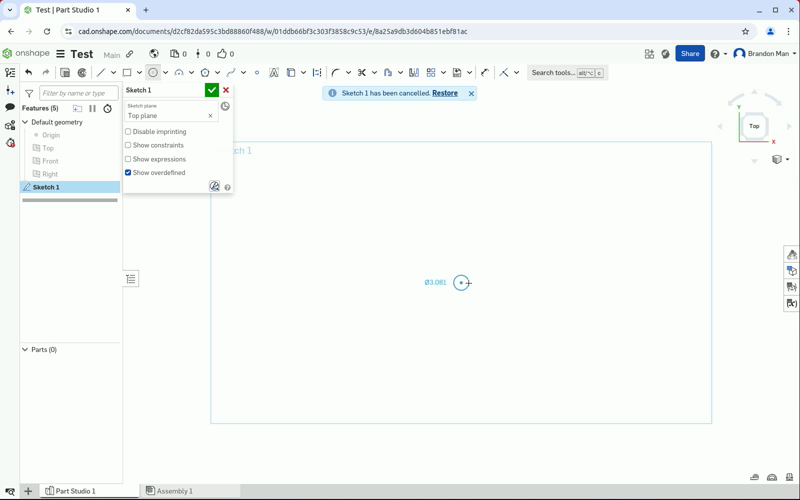
key(esc)
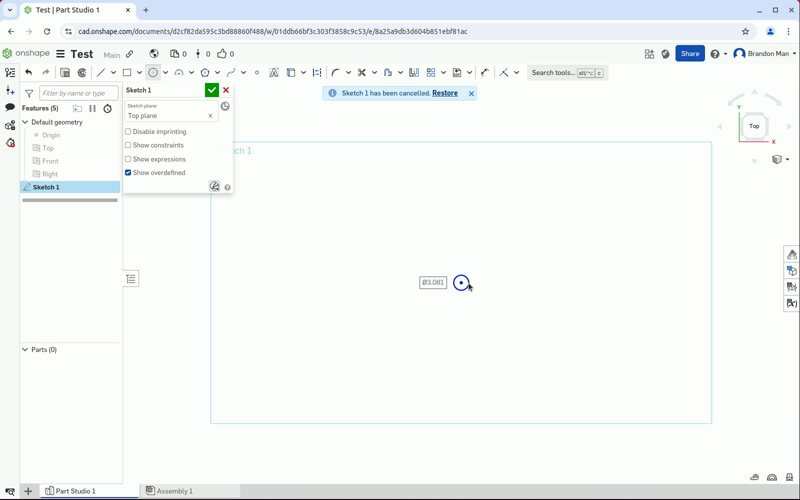
mouse_move(458, 277)
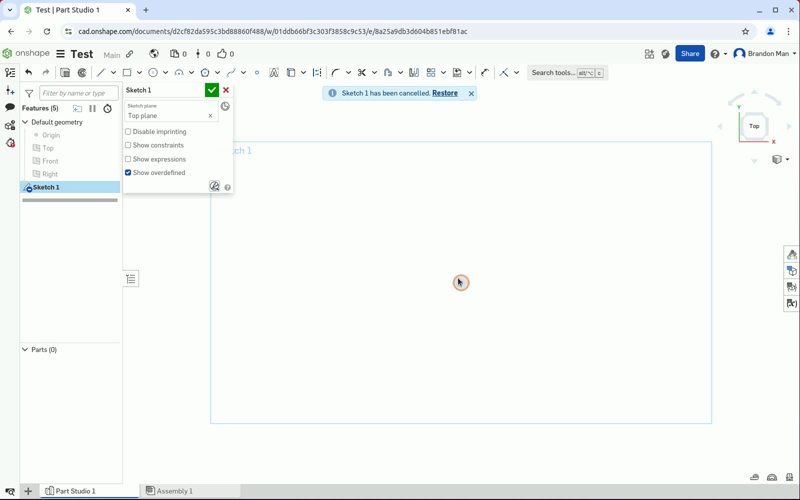
scroll(6)
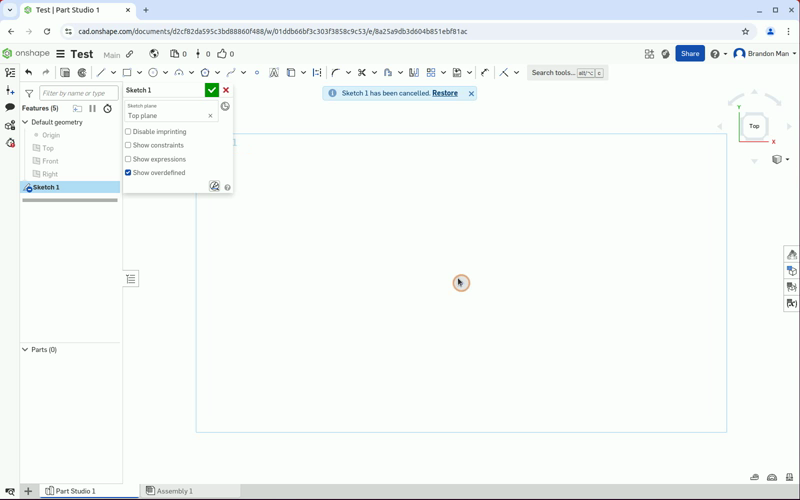
scroll(6)
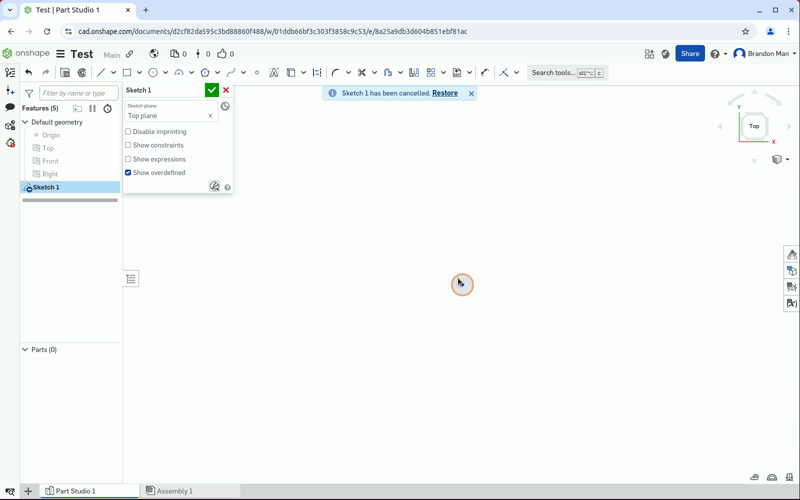
scroll(6)
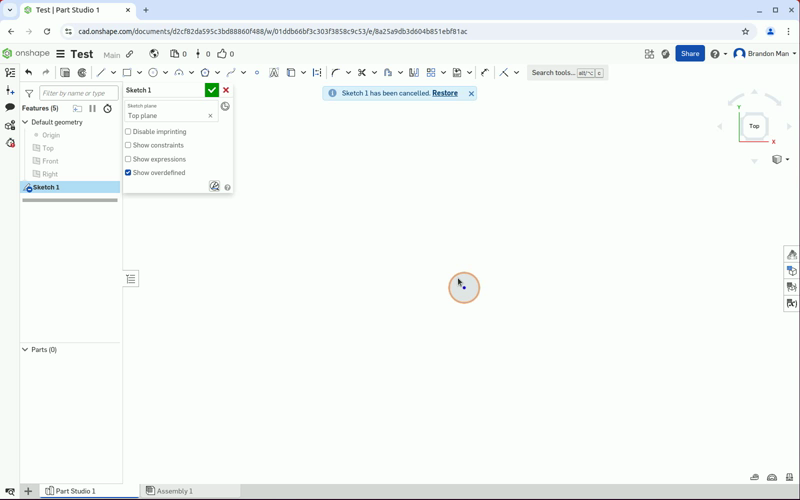
scroll(6)
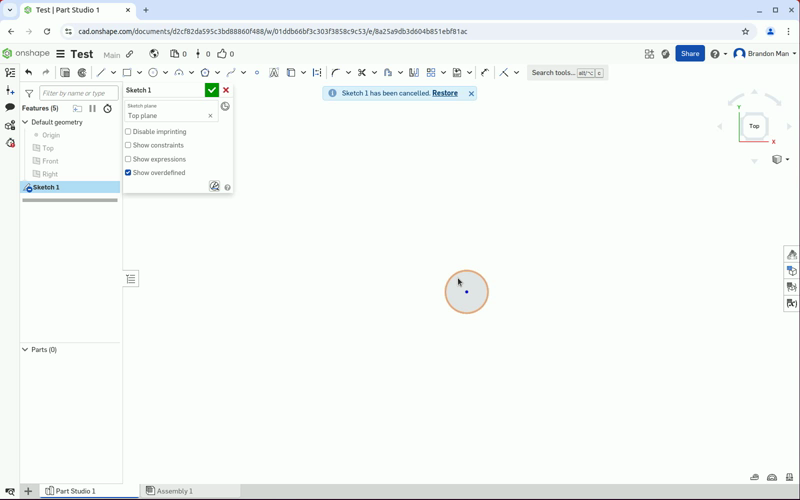
scroll(6)
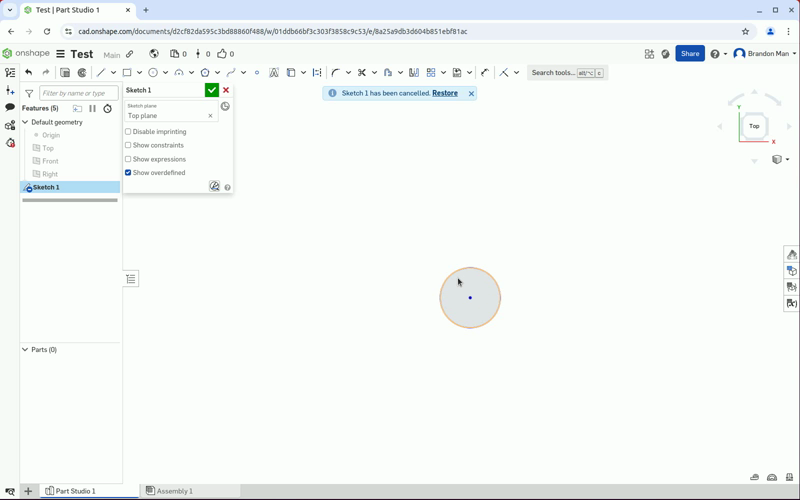
scroll(6)
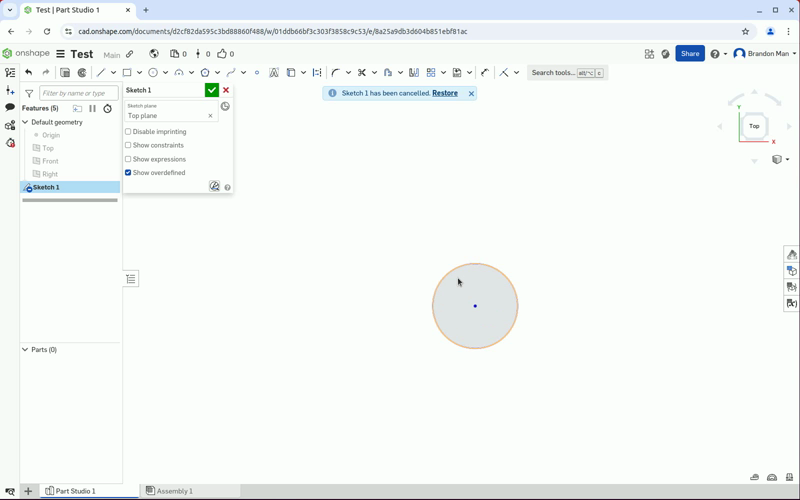
scroll(6)
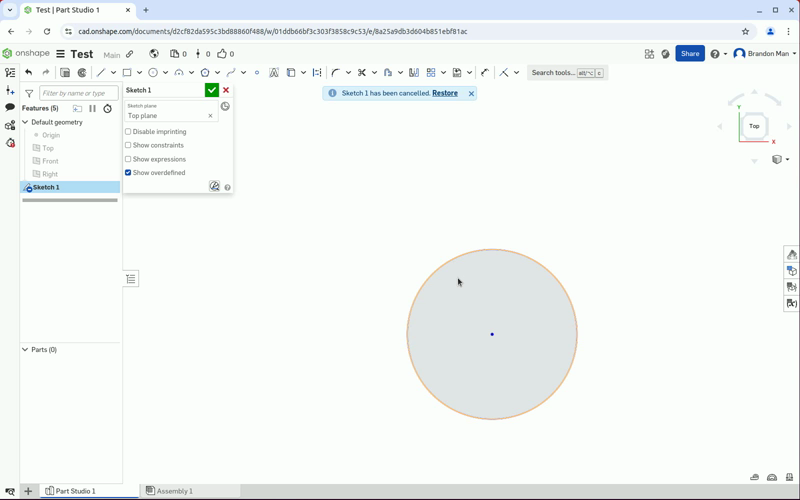
click(458, 277)
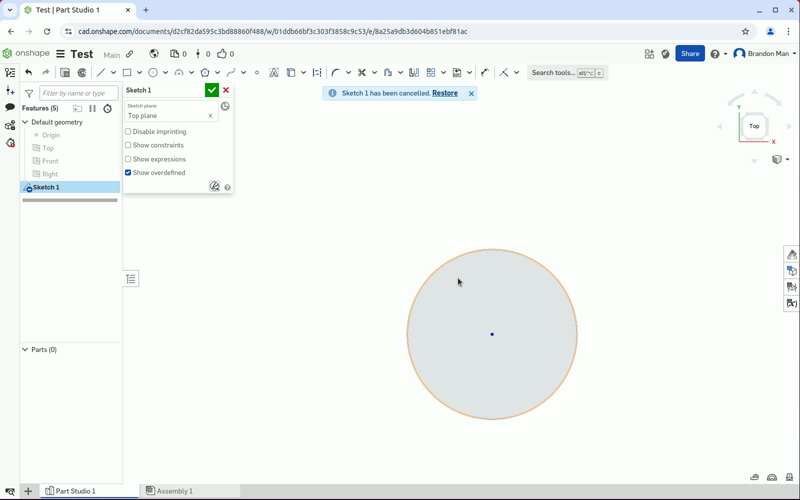
scroll(-6)
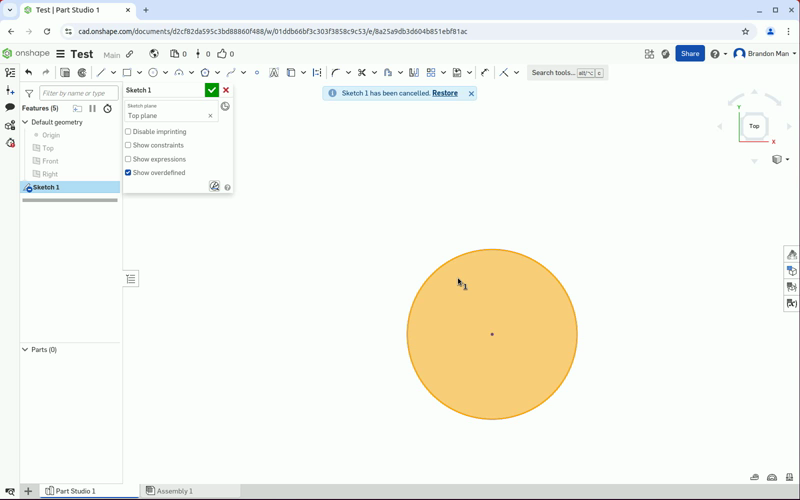
scroll(-6)
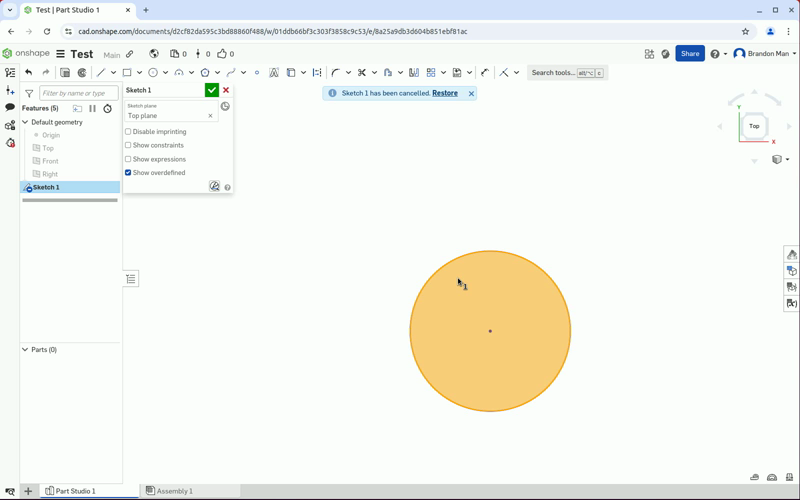
scroll(-6)
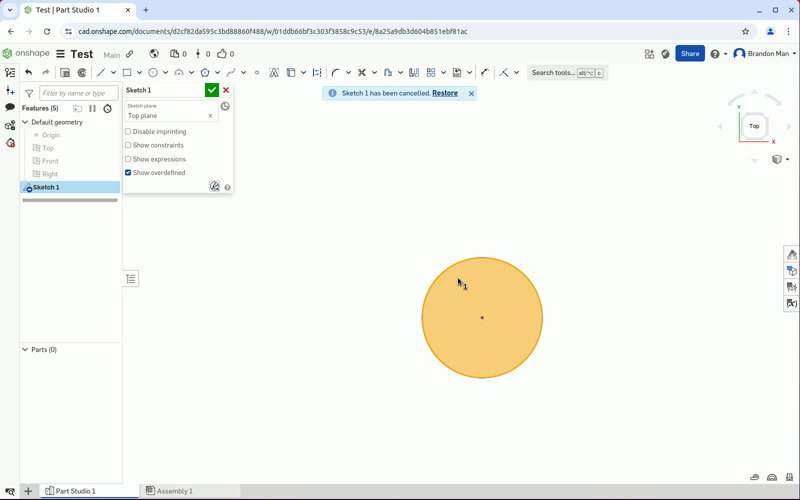
scroll(-6)
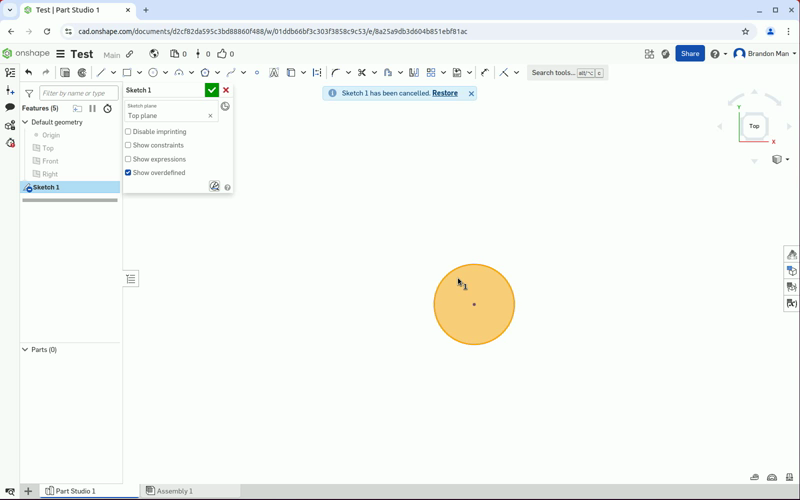
scroll(-6)
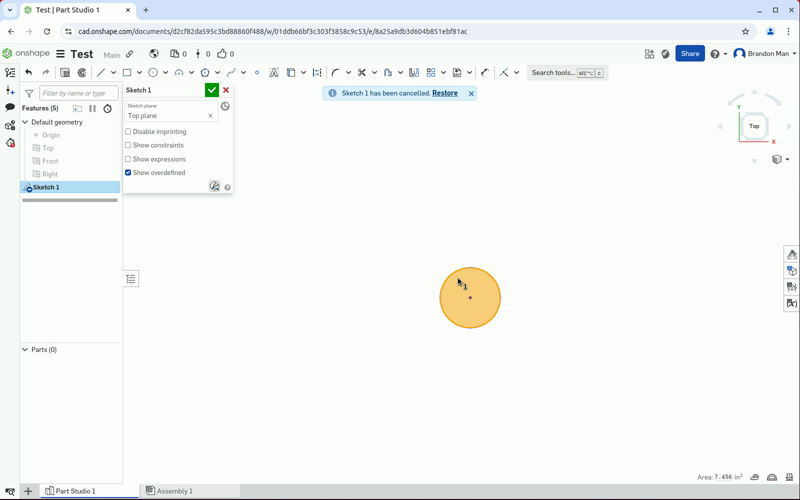
scroll(-6)
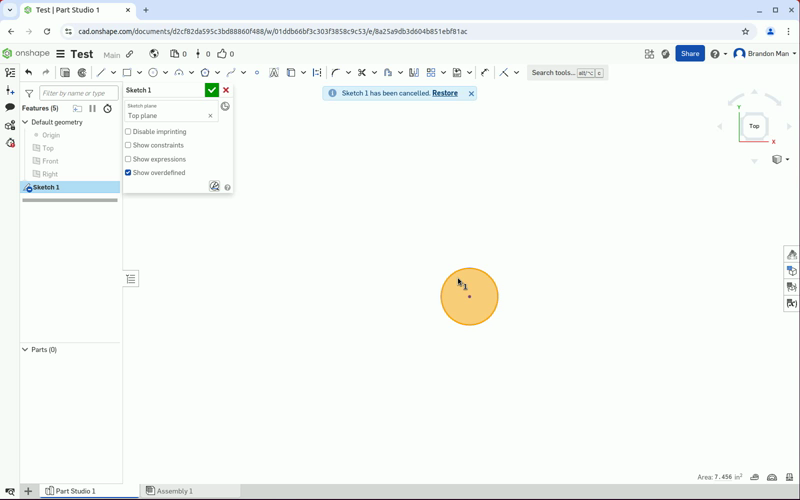
scroll(-6)
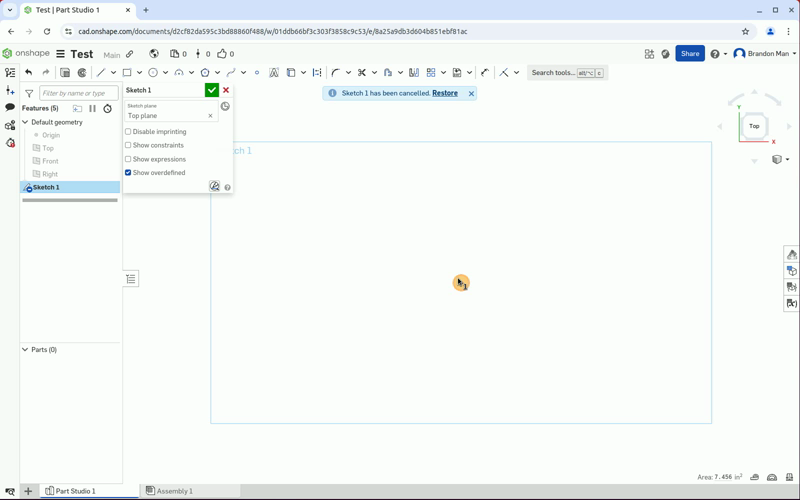
mouse_move(73, 352)
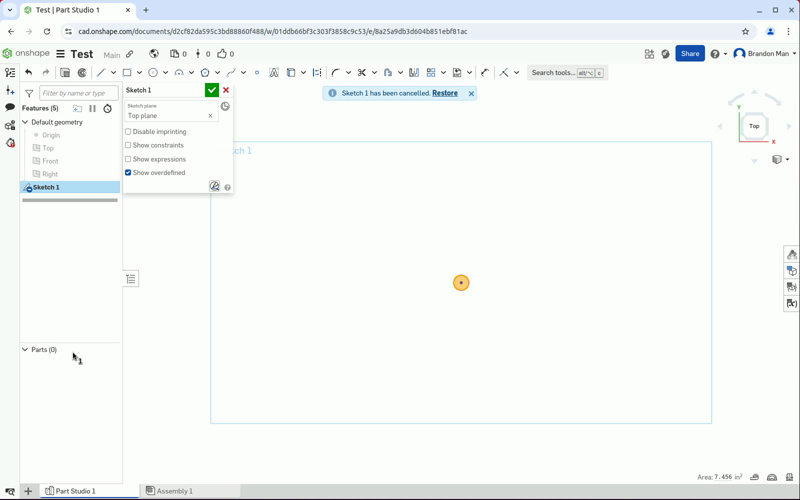
key(shift+y)
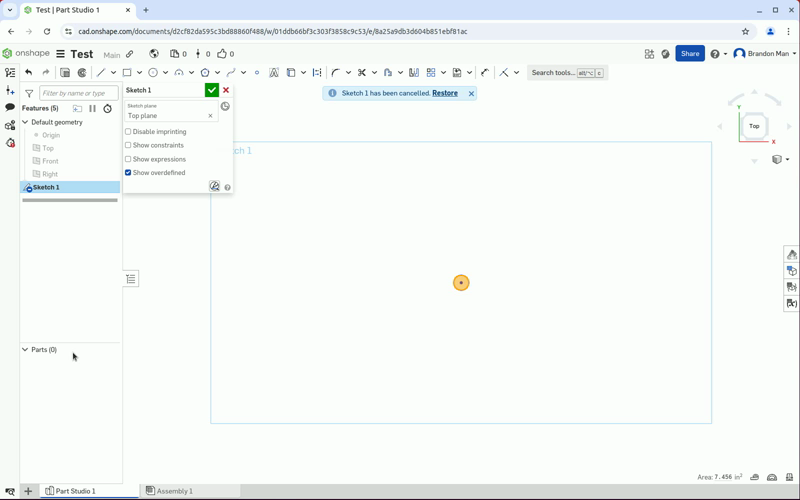
key(shift+e)
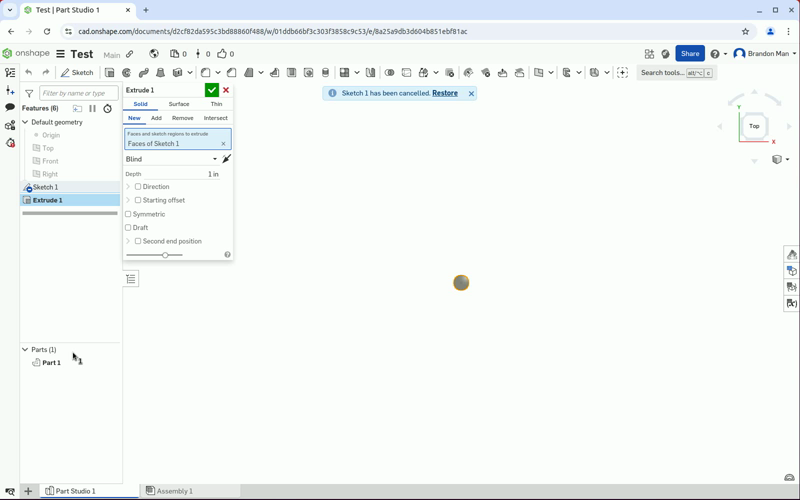
mouse_move(143, 106)
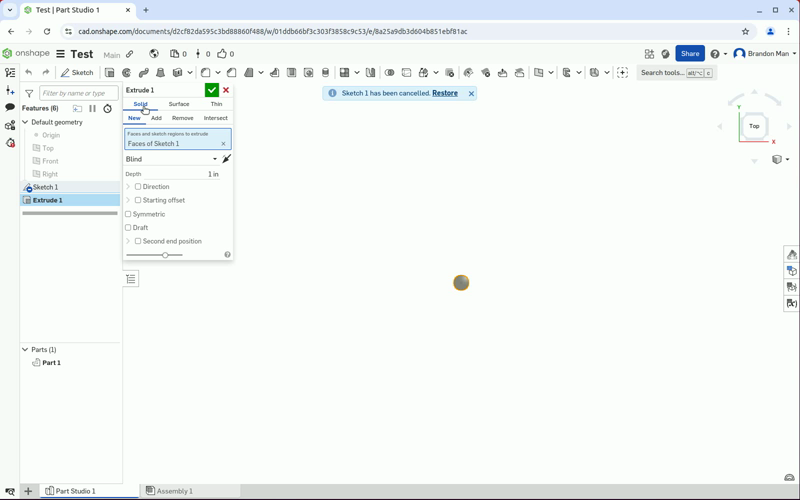
click(143, 106)
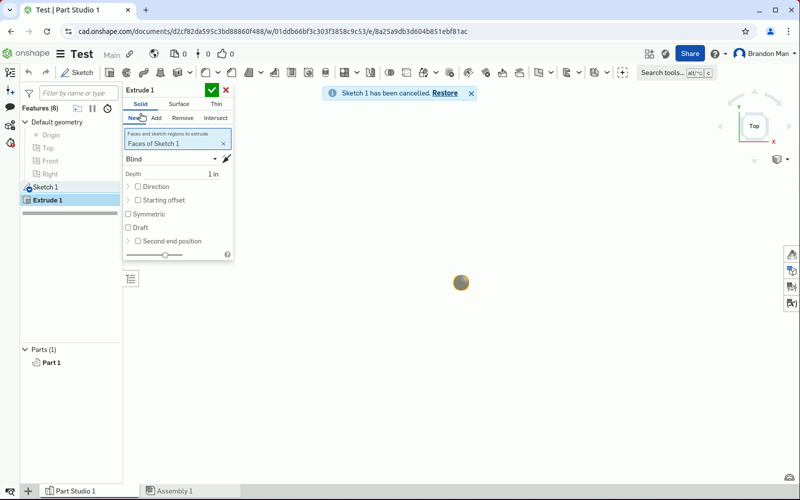
mouse_move(137, 120)
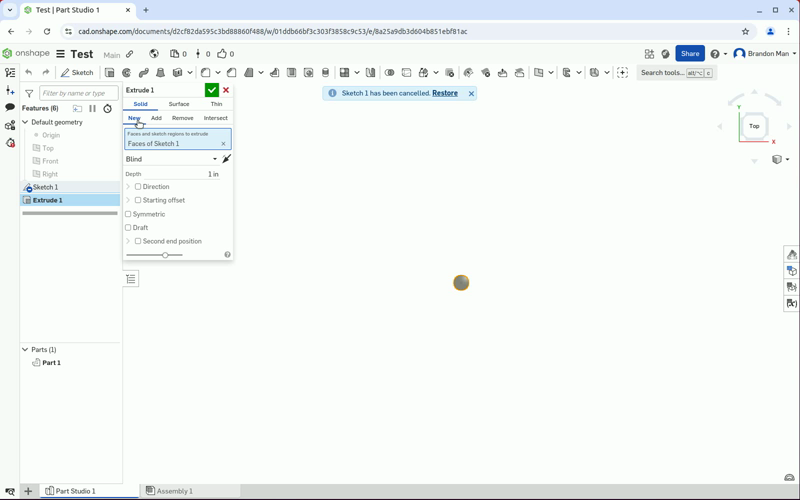
click(137, 120)
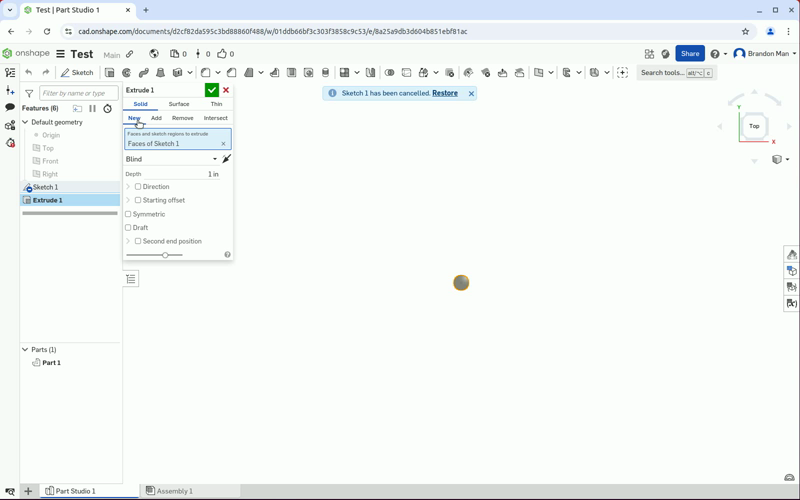
key(tab, 4)
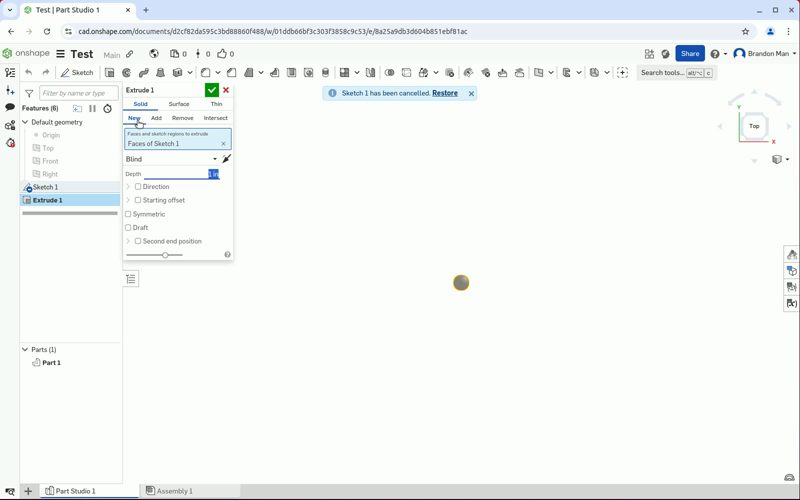
text(0.722)
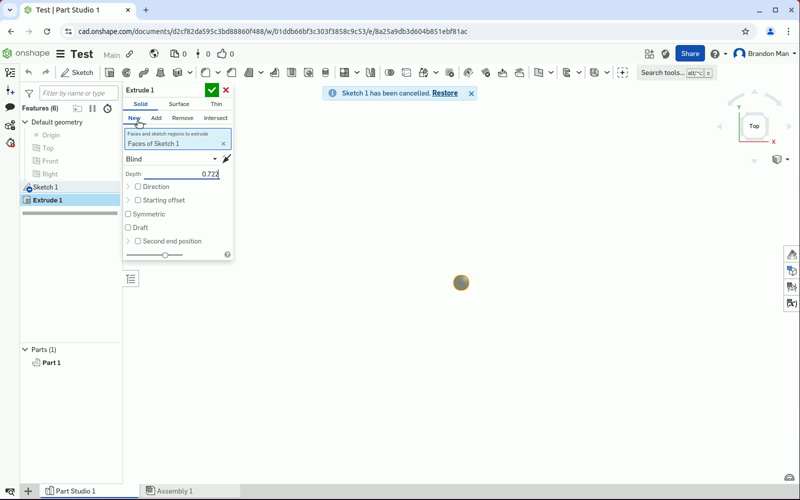
key(enter)
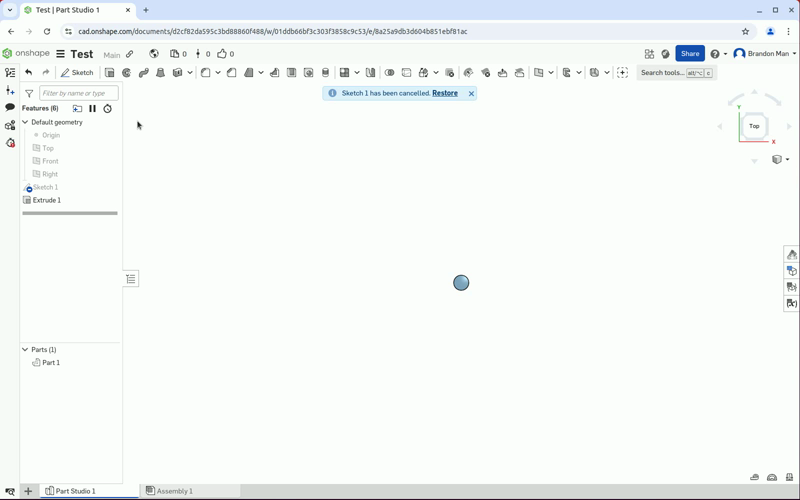
key(shift+h)
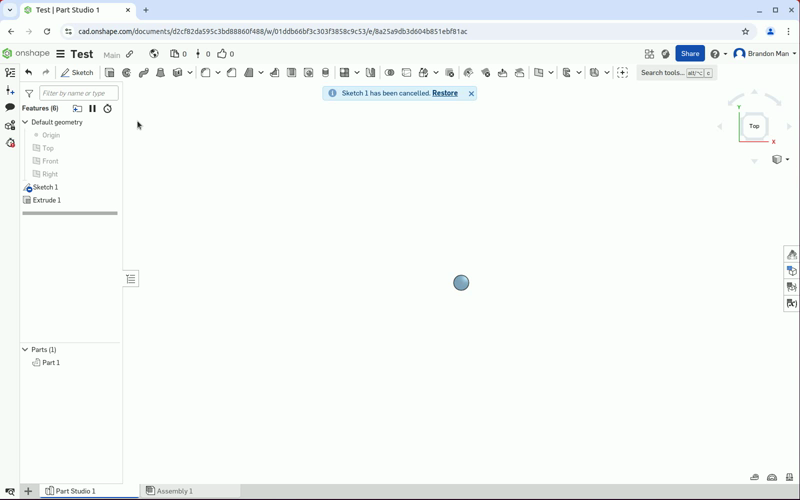
key(shift+h)
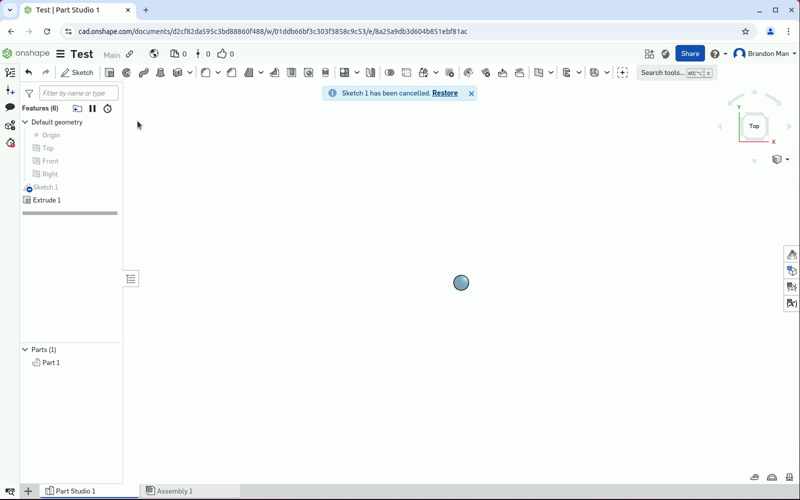
mouse_move(73, 189)
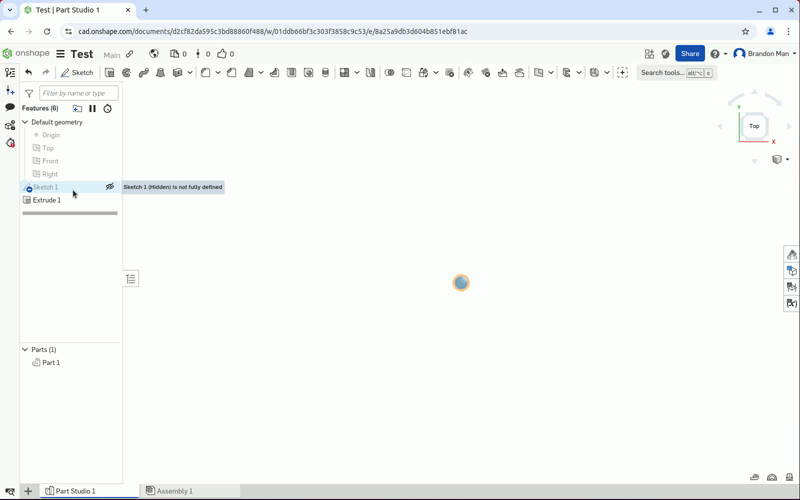
click(73, 189)
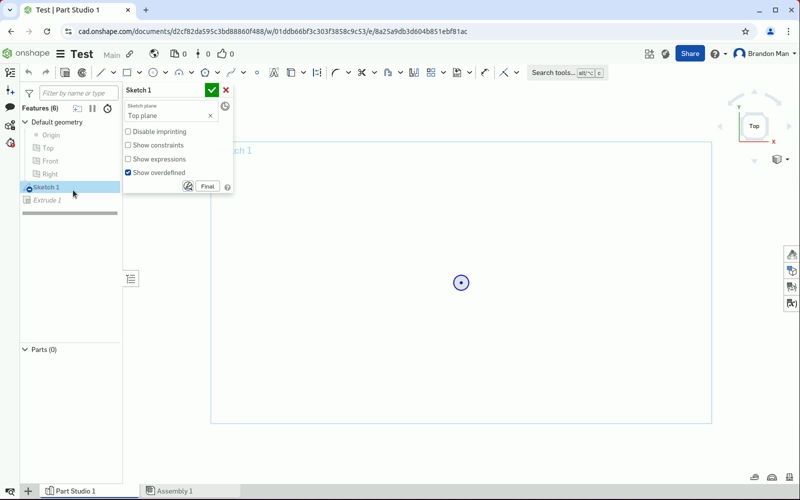
mouse_move(229, 92)
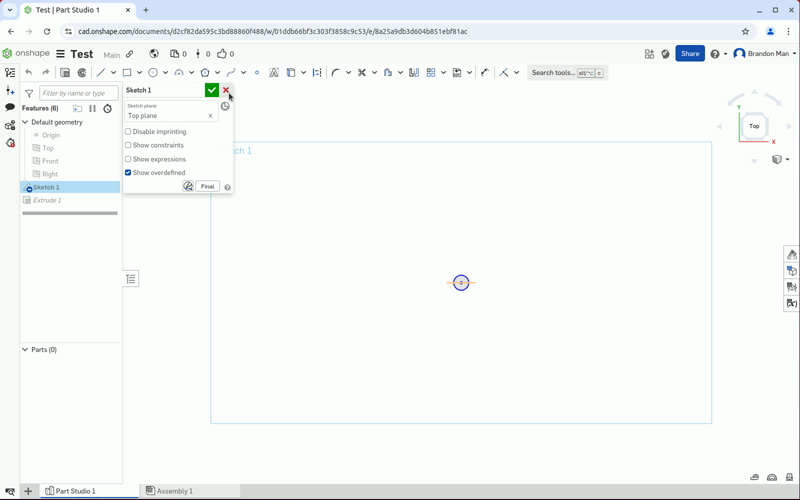
click(229, 92)
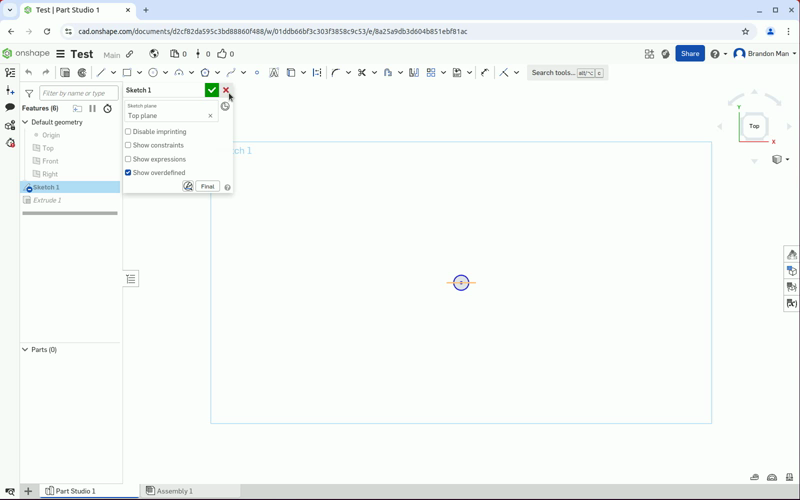
key(shift+s)
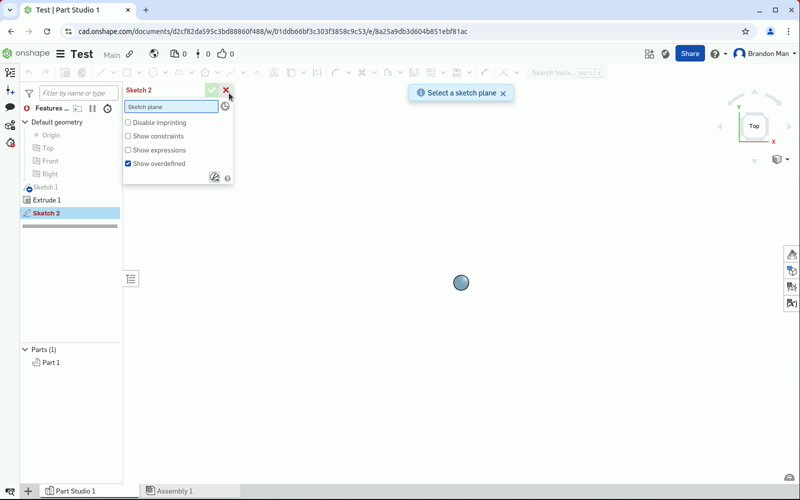
mouse_move(73, 150)
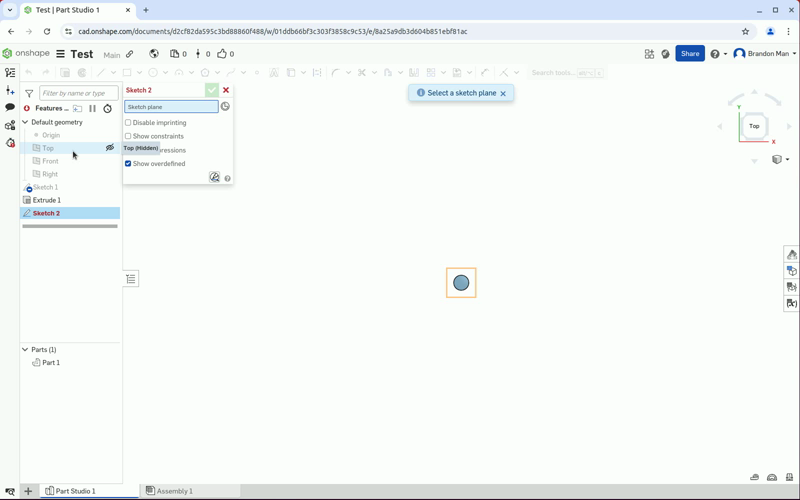
click(73, 150)
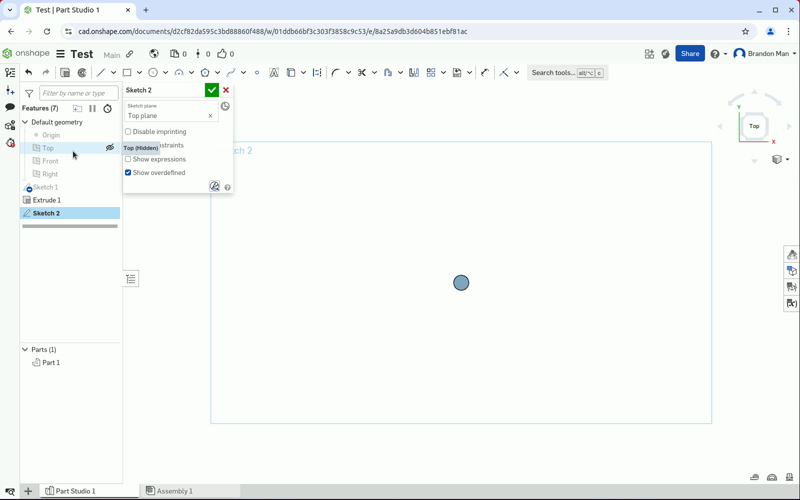
mouse_move(73, 352)
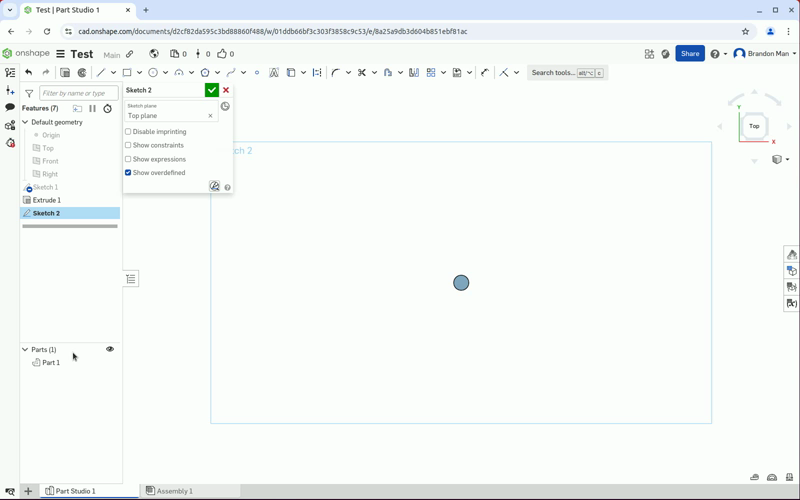
key(y)
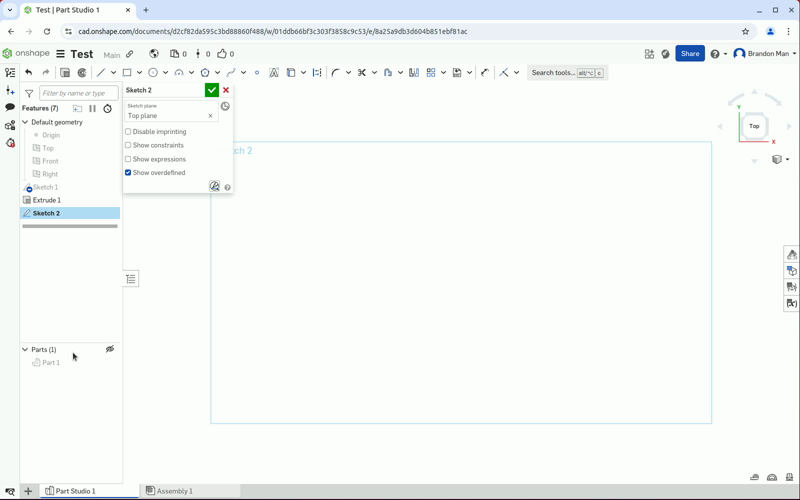
key(c)
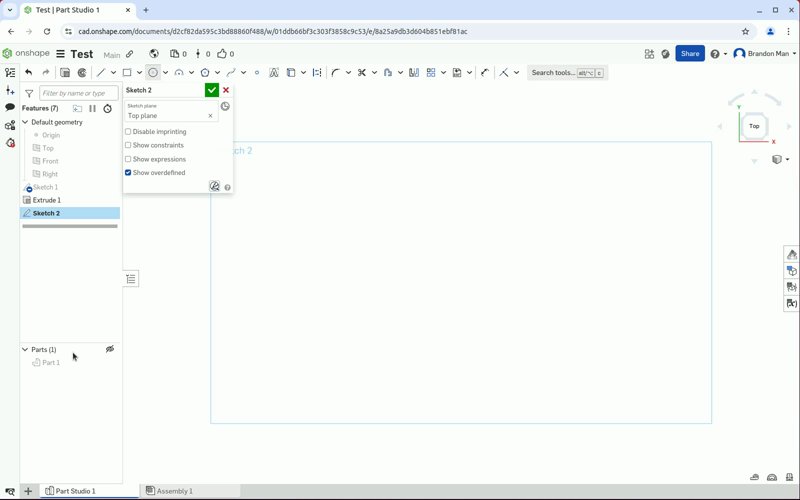
key_down(shift)
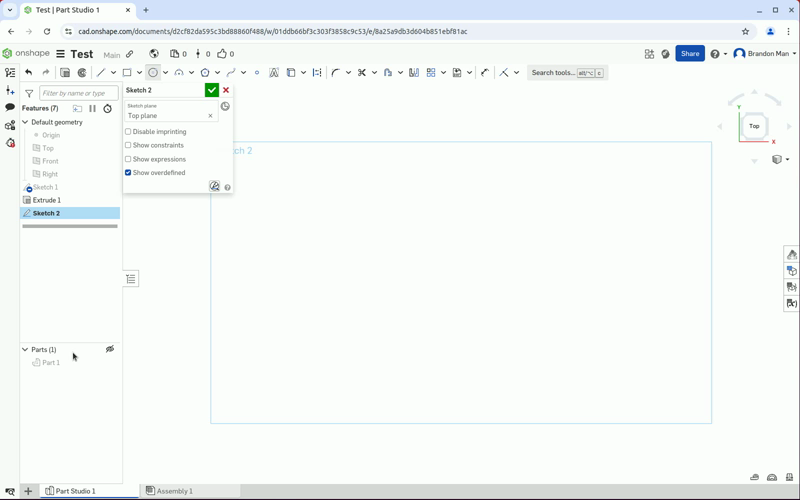
mouse_move(461, 282)
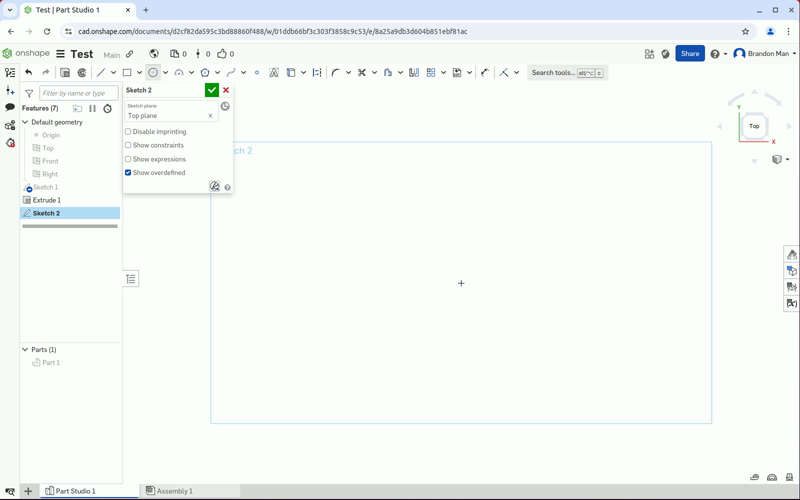
click(461, 282)
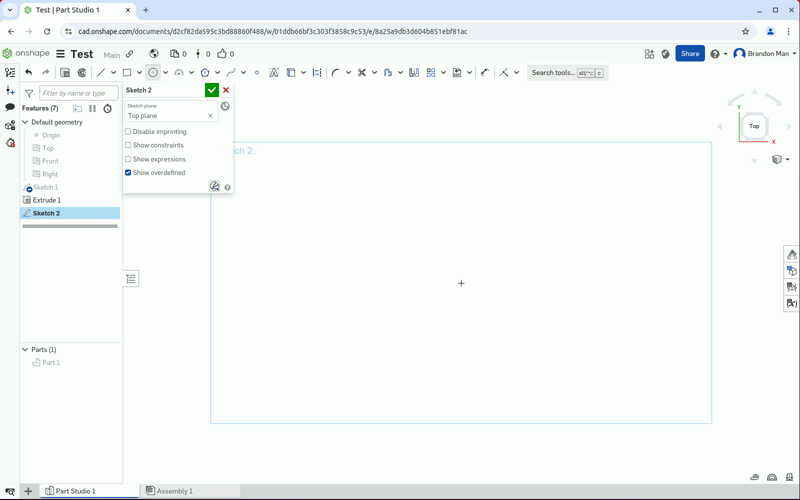
key_up(shift)
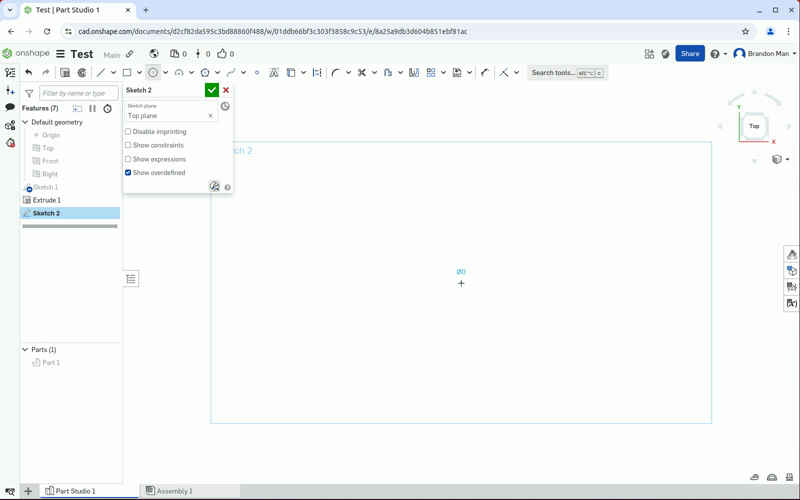
mouse_move(466, 282)
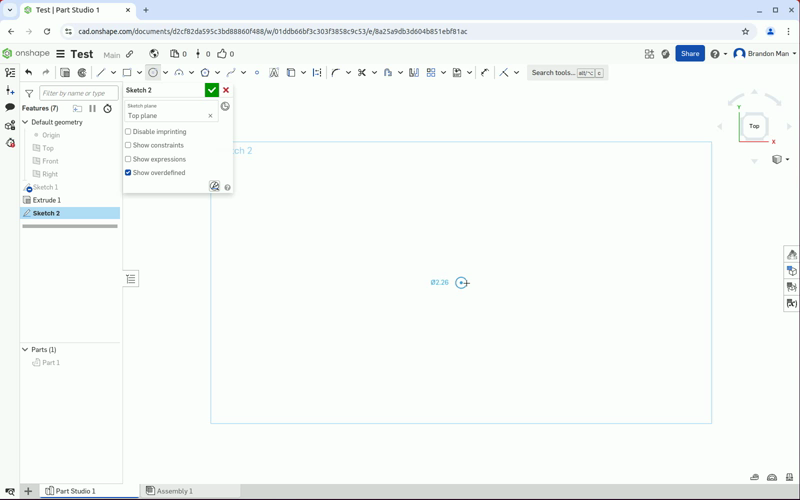
click(466, 282)
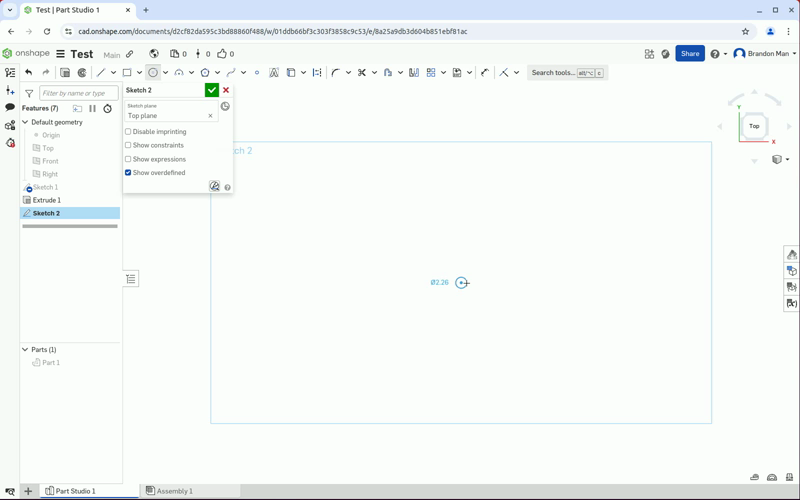
key(esc)
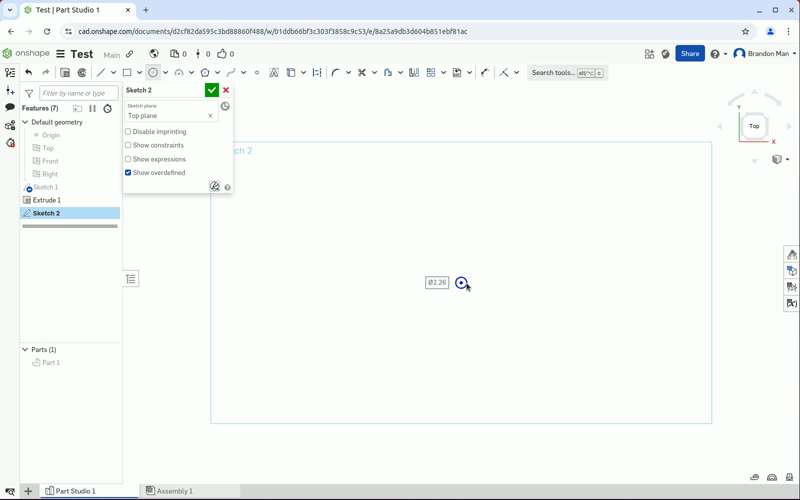
mouse_move(463, 286)
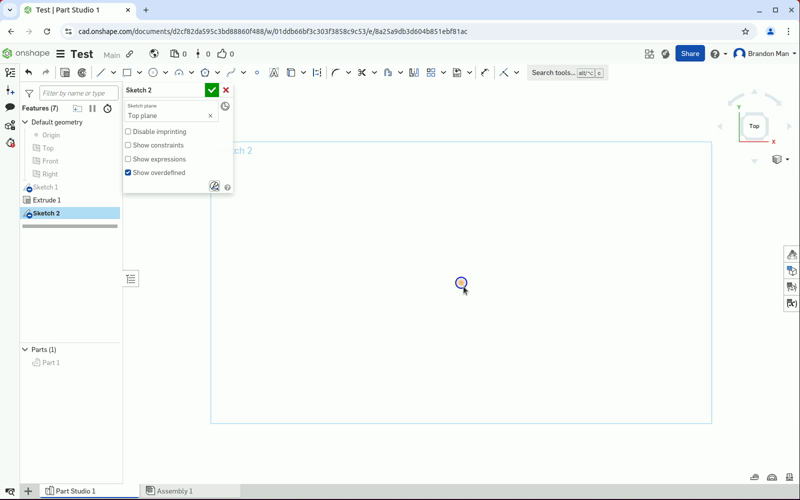
scroll(6)
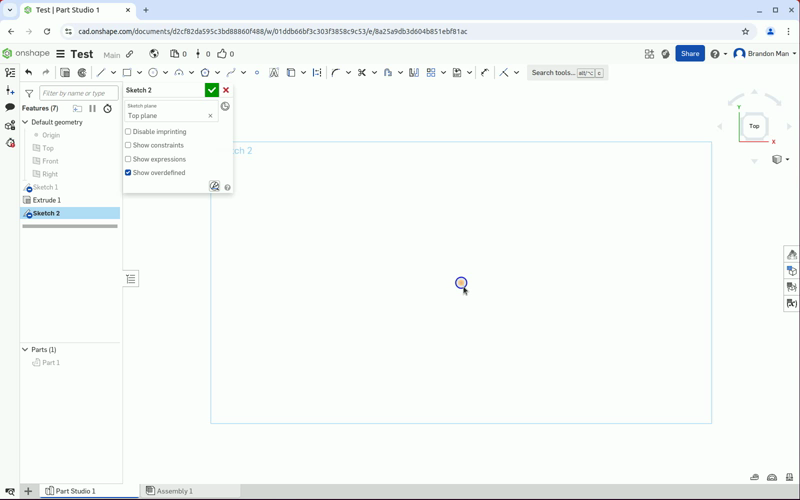
scroll(6)
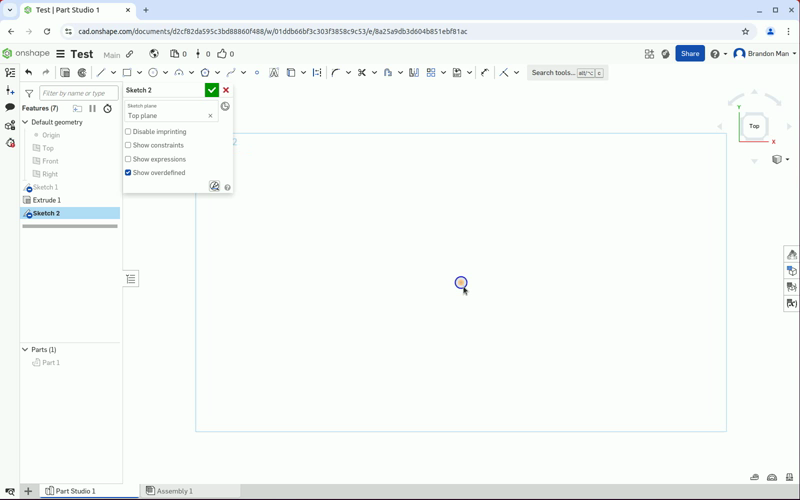
scroll(6)
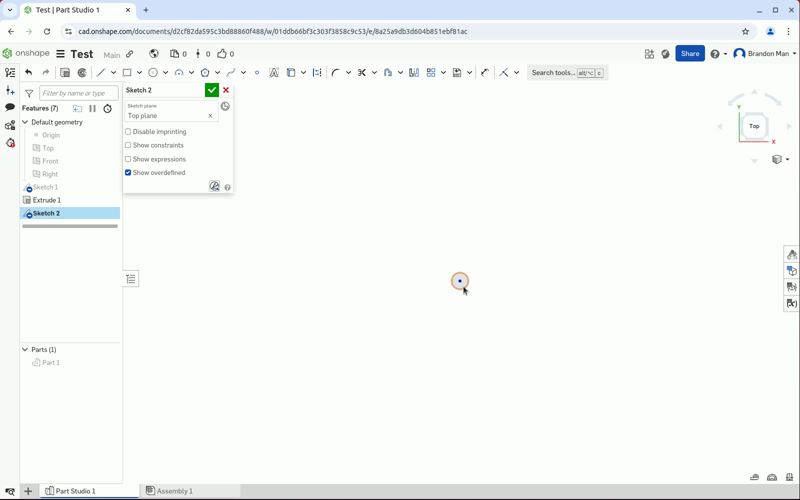
scroll(6)
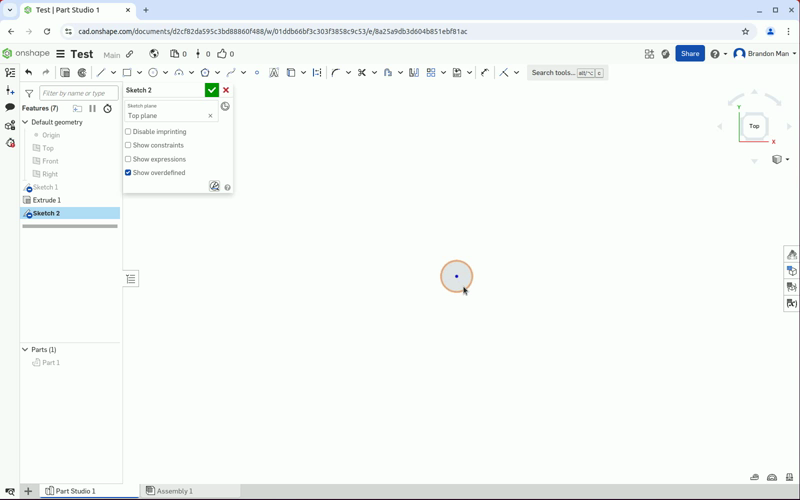
scroll(6)
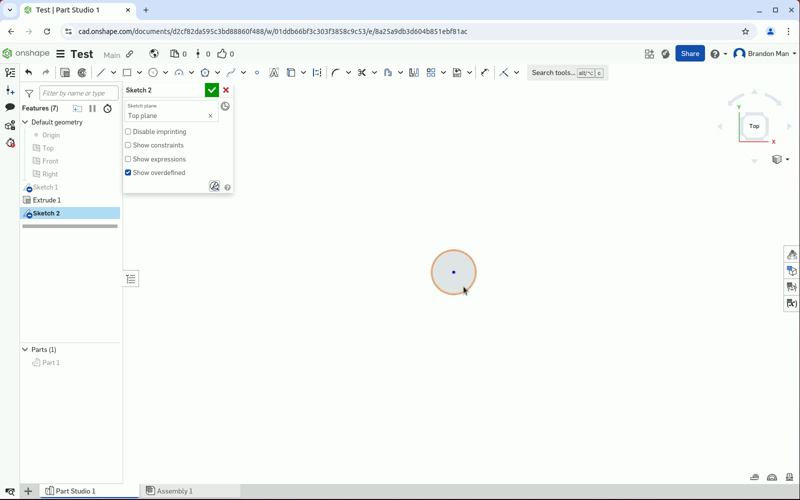
scroll(6)
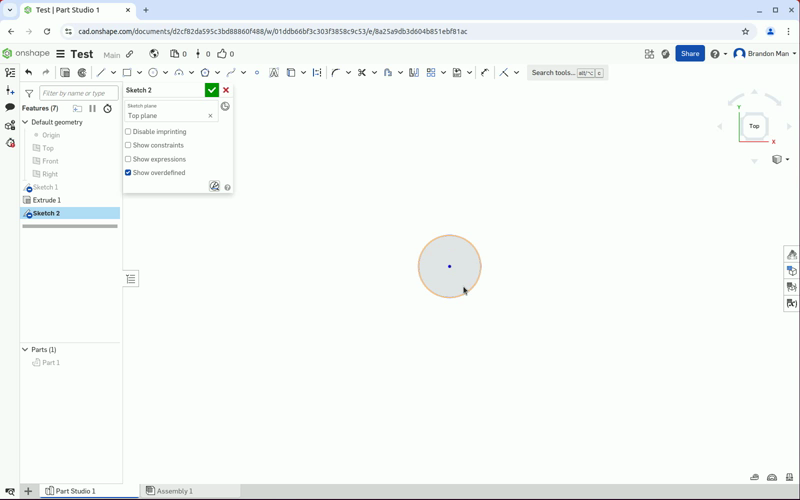
scroll(6)
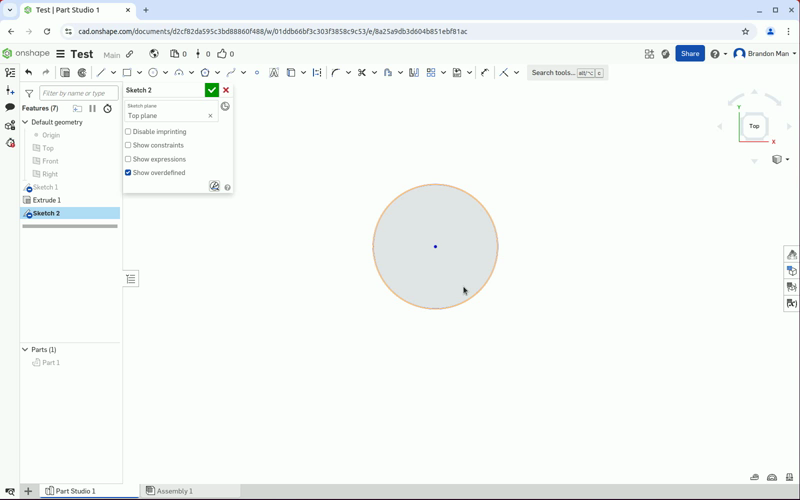
click(463, 286)
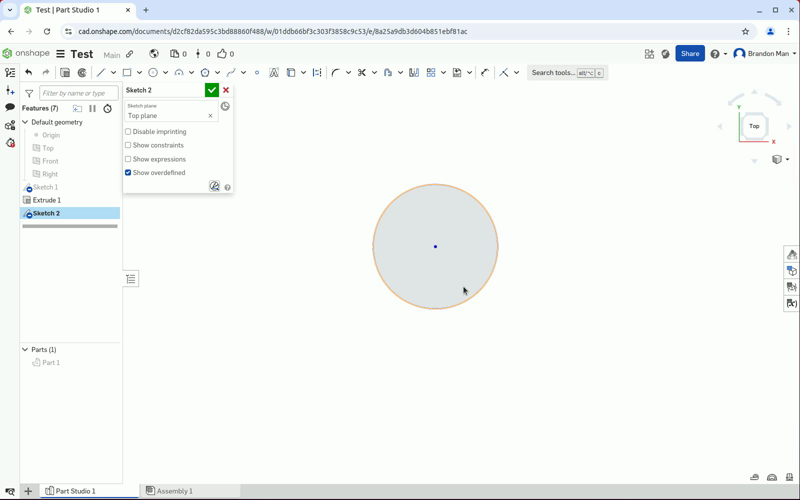
scroll(-6)
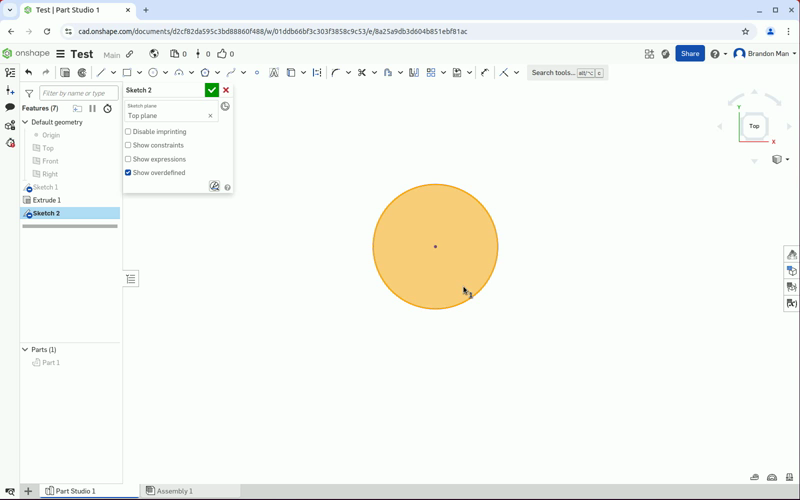
scroll(-6)
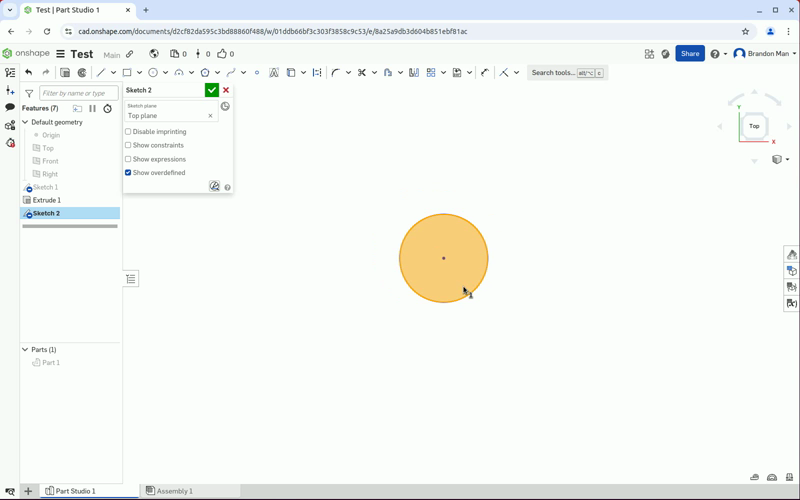
scroll(-6)
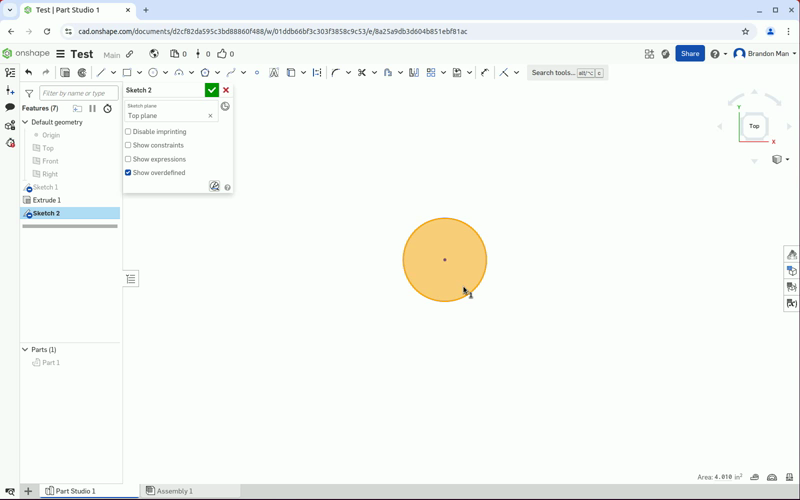
scroll(-6)
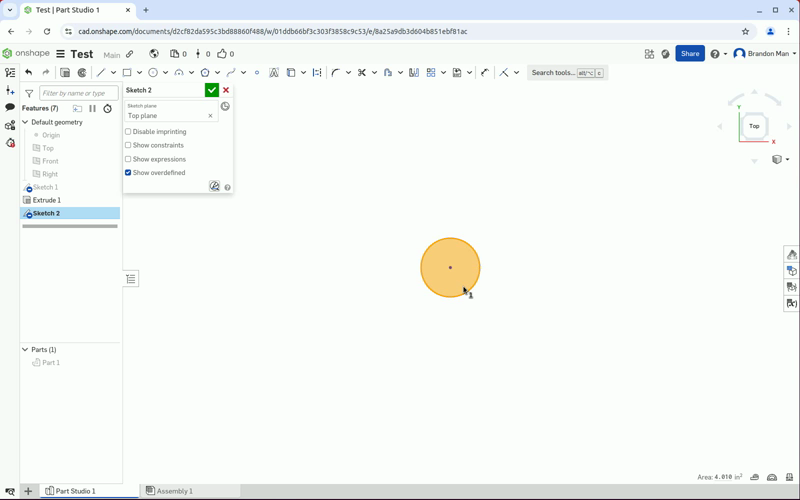
scroll(-6)
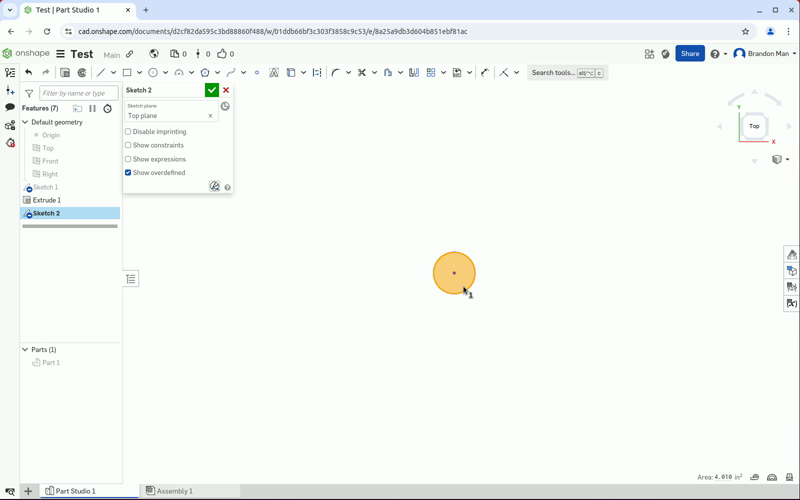
scroll(-6)
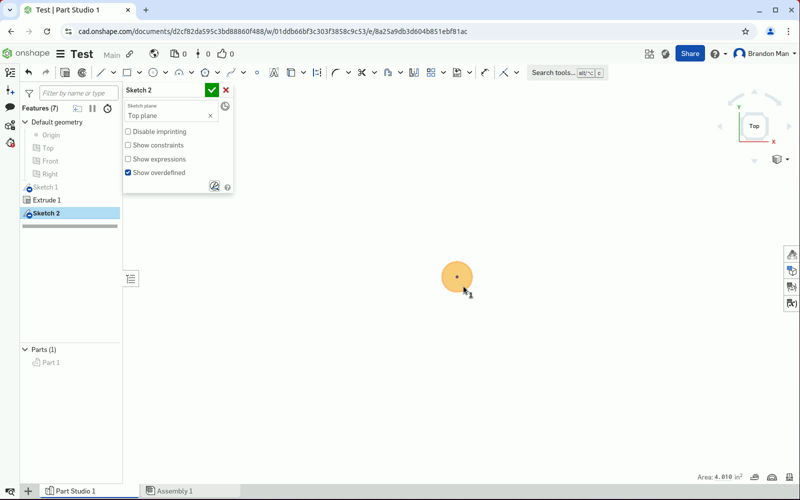
scroll(-6)
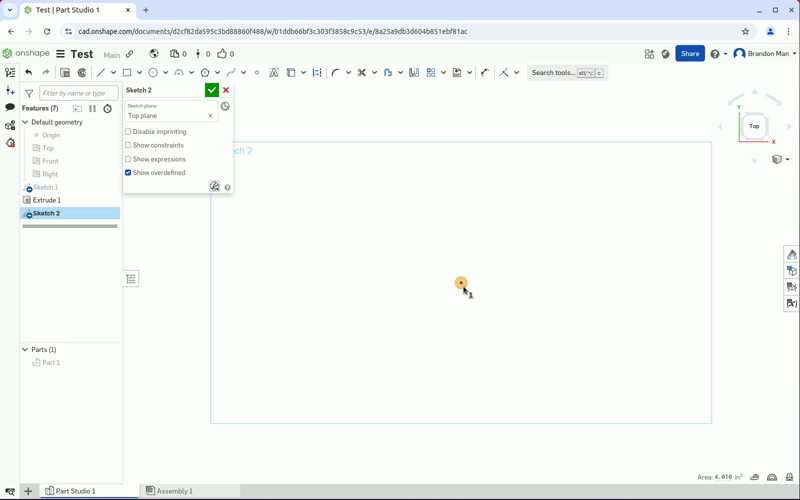
mouse_move(73, 352)
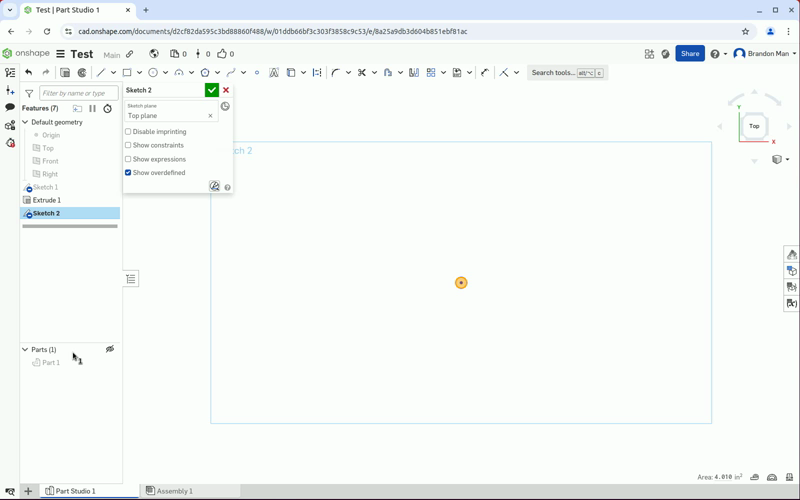
key(shift+y)
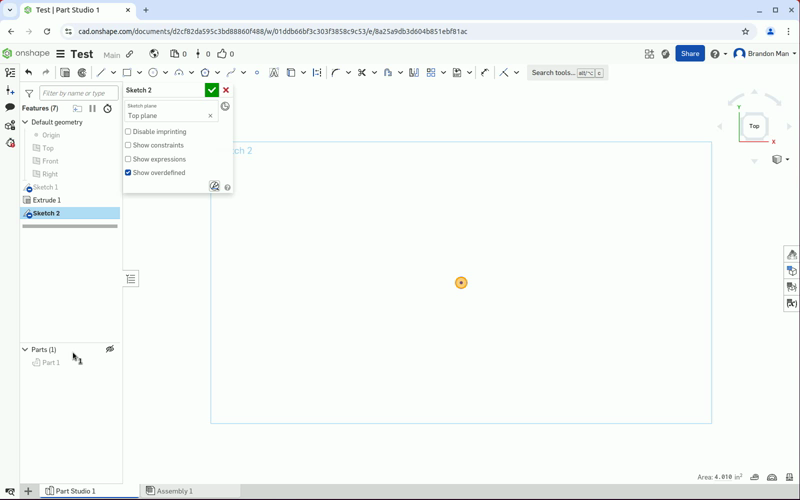
key(shift+e)
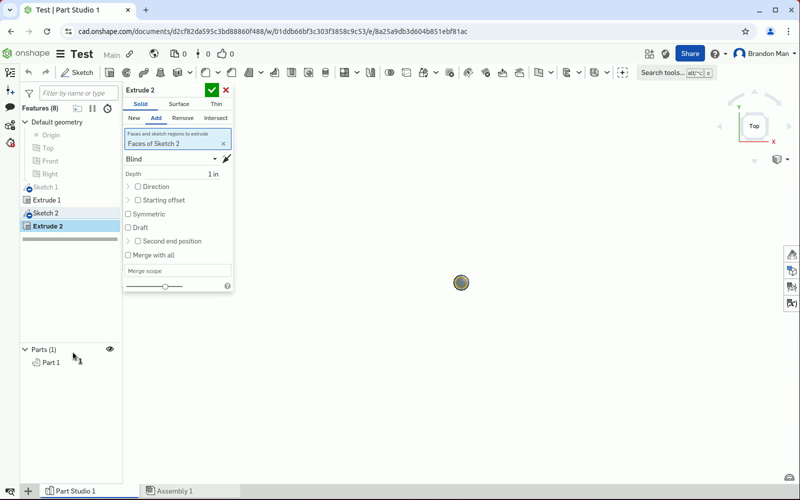
mouse_move(143, 106)
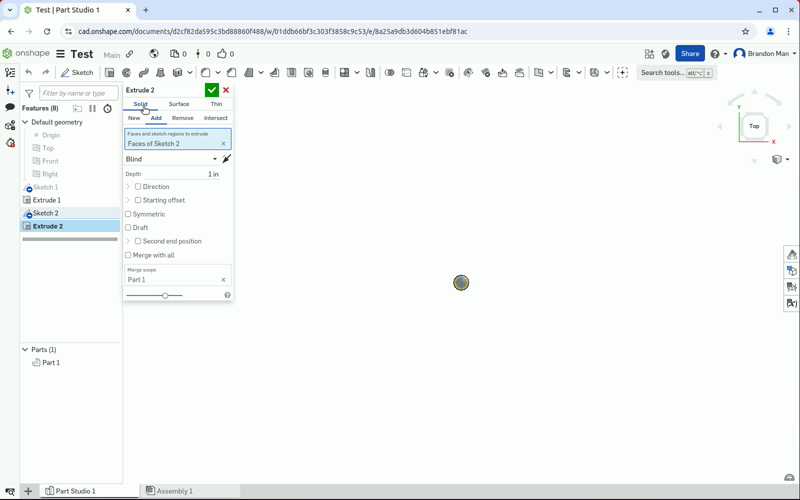
click(143, 106)
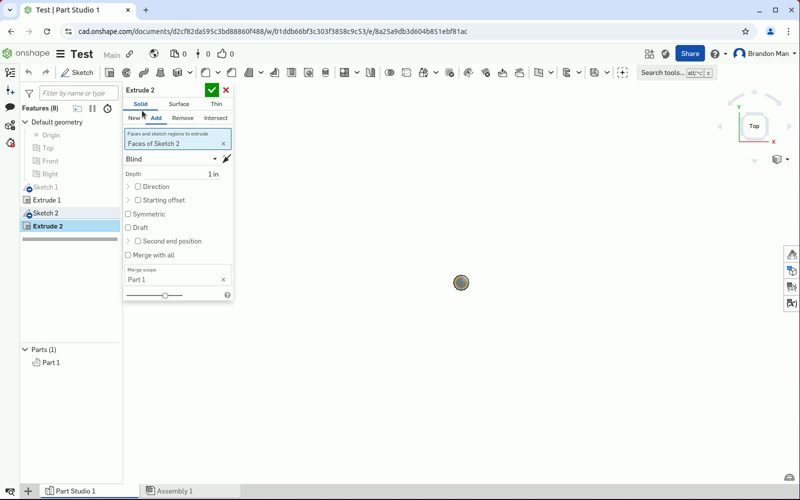
mouse_move(137, 120)
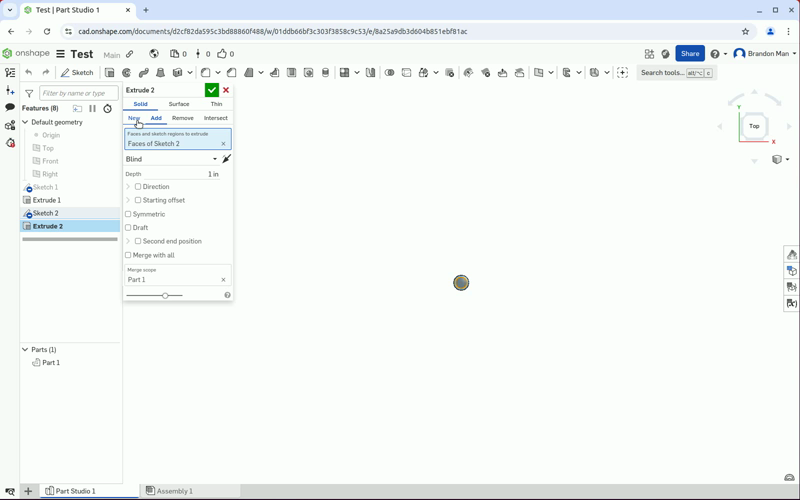
click(137, 120)
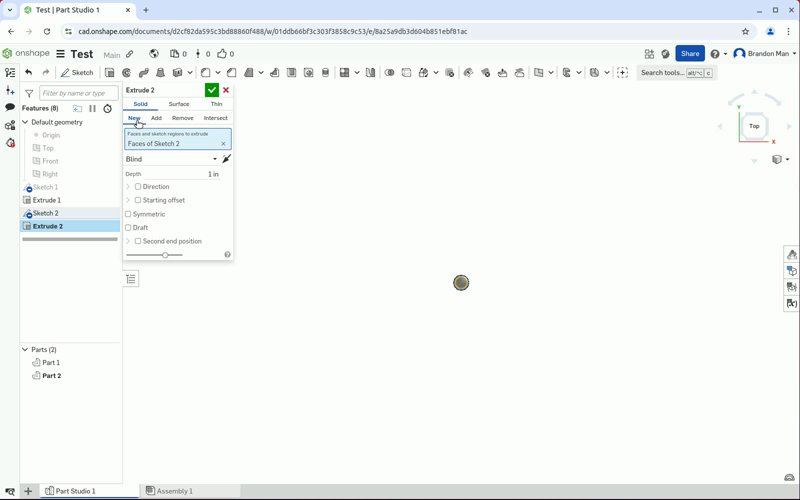
key(tab, 4)
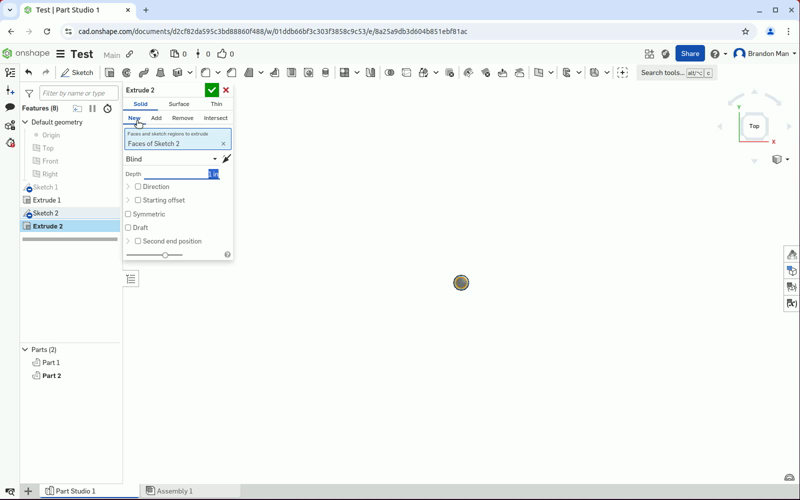
text(19.257)
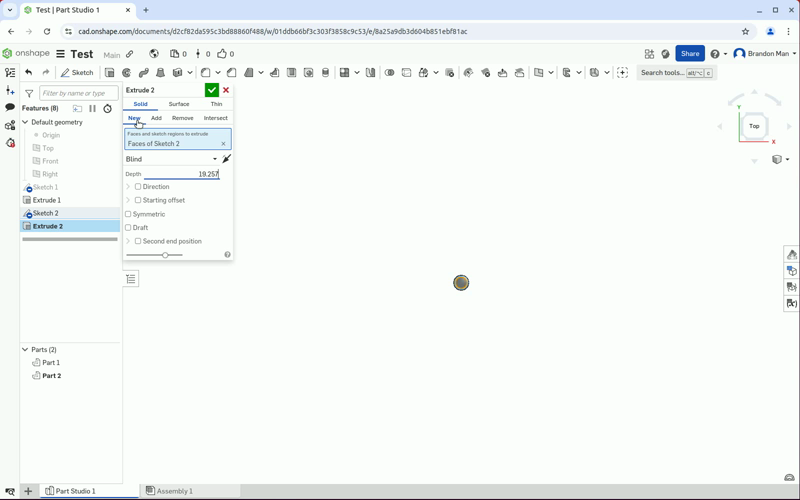
key(enter)
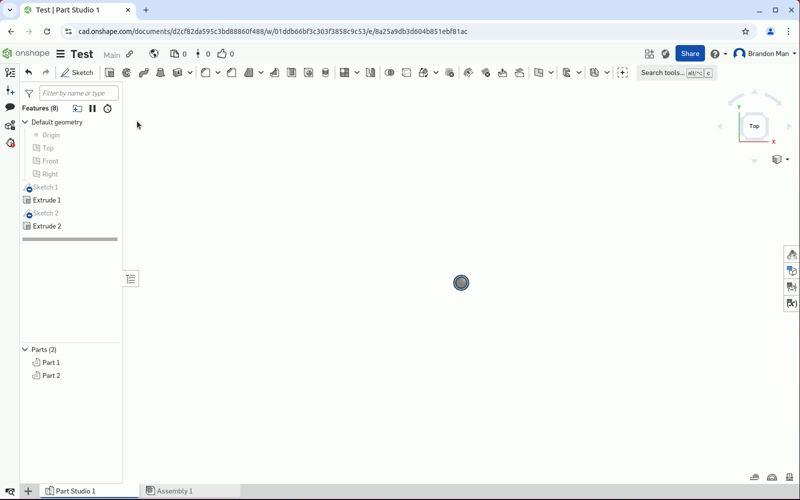
key(shift+h)
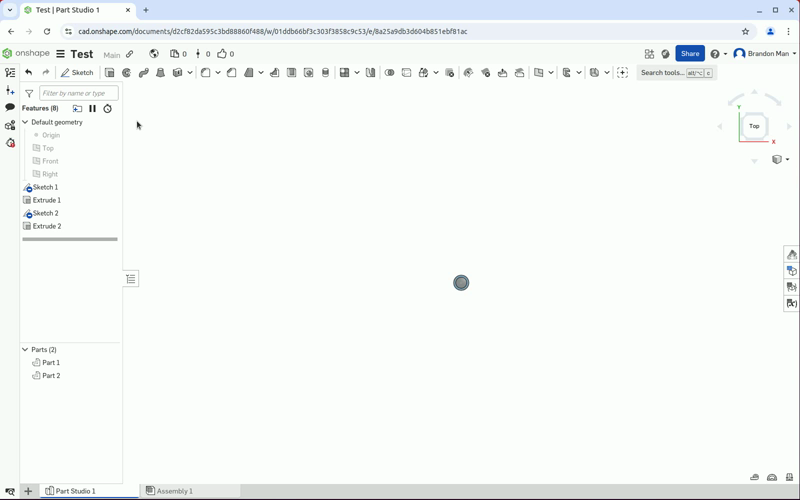
key(shift+h)
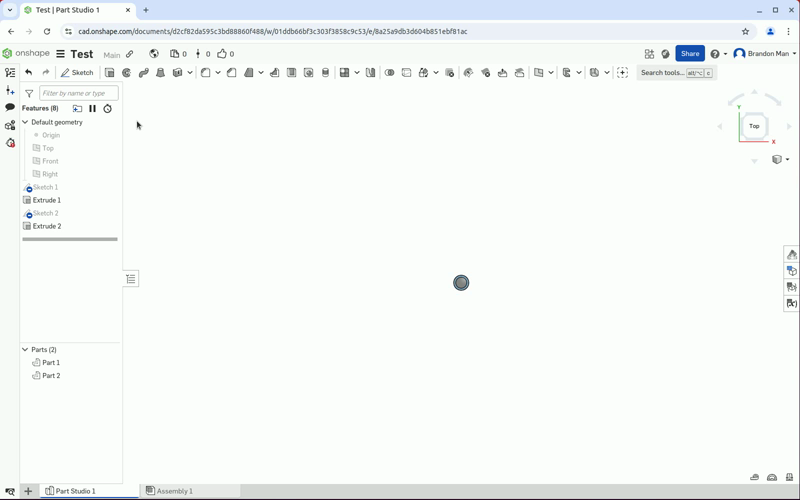
mouse_move(73, 189)
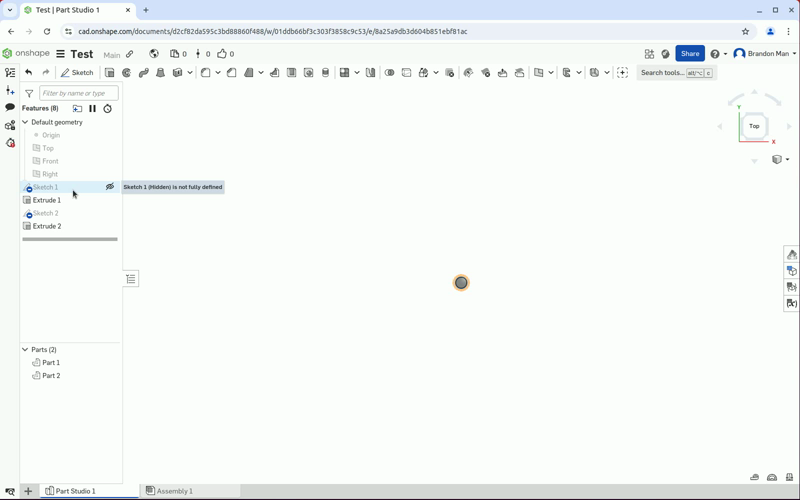
click(73, 189)
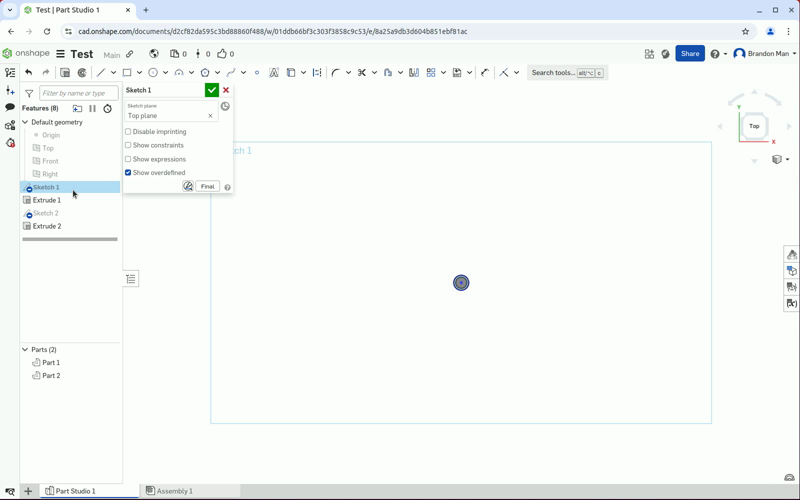
mouse_move(229, 92)
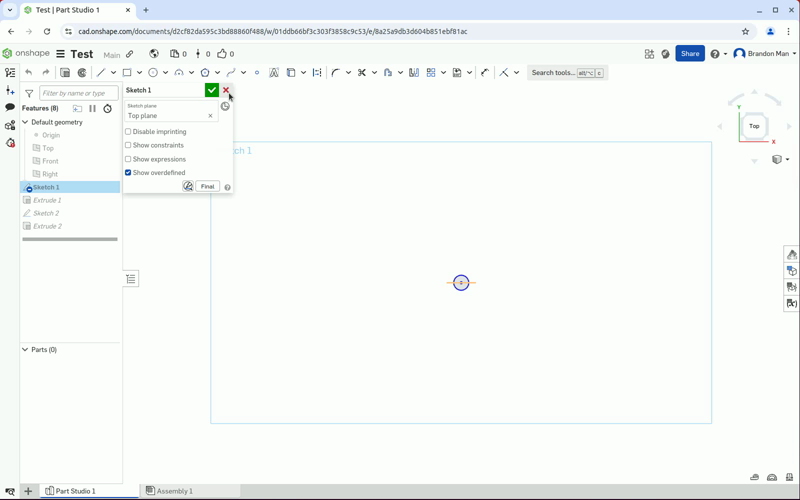
click(229, 92)
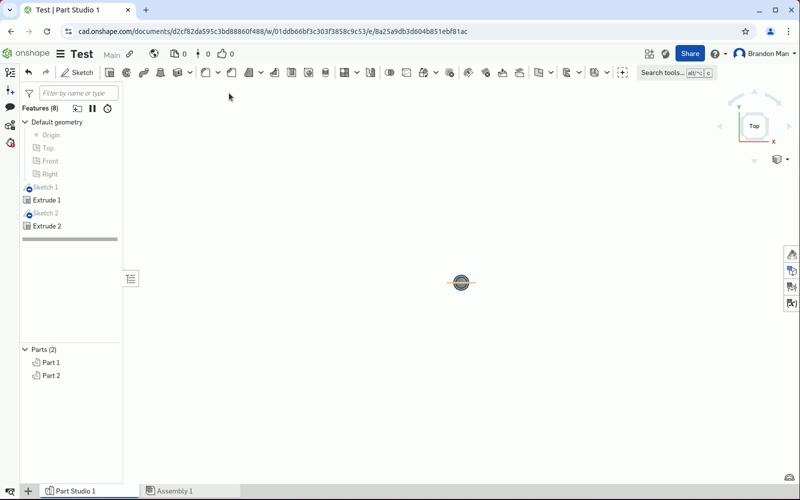
mouse_move(541, 75)
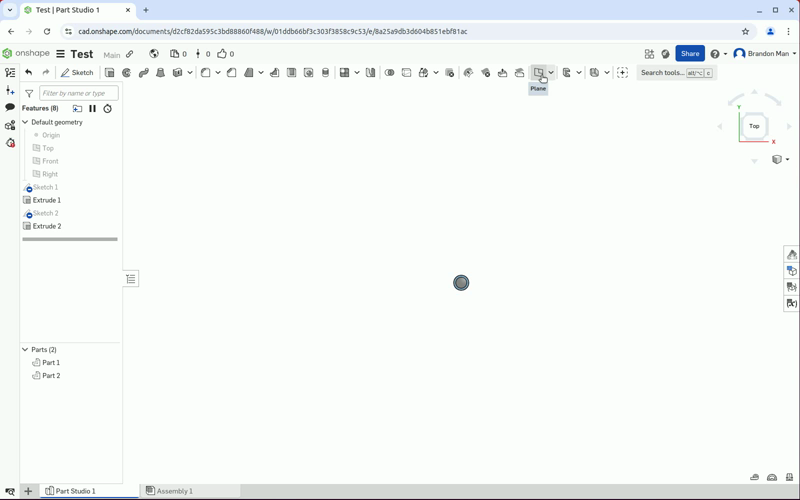
click(541, 75)
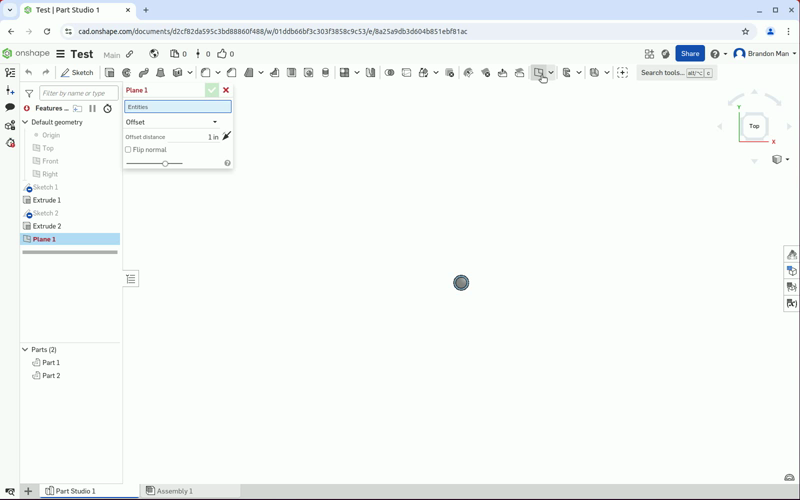
mouse_move(73, 150)
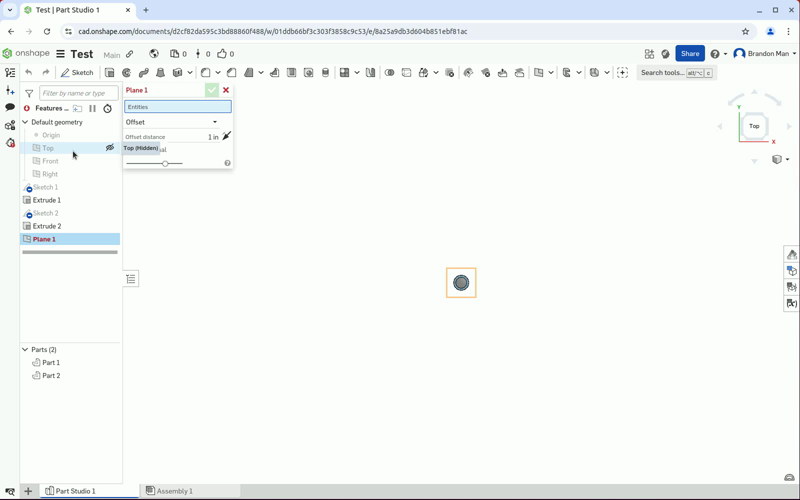
click(73, 150)
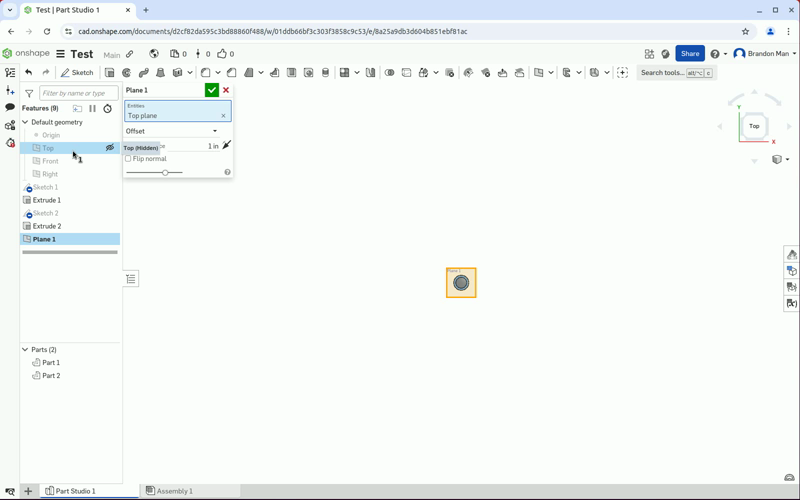
key(tab, 2)
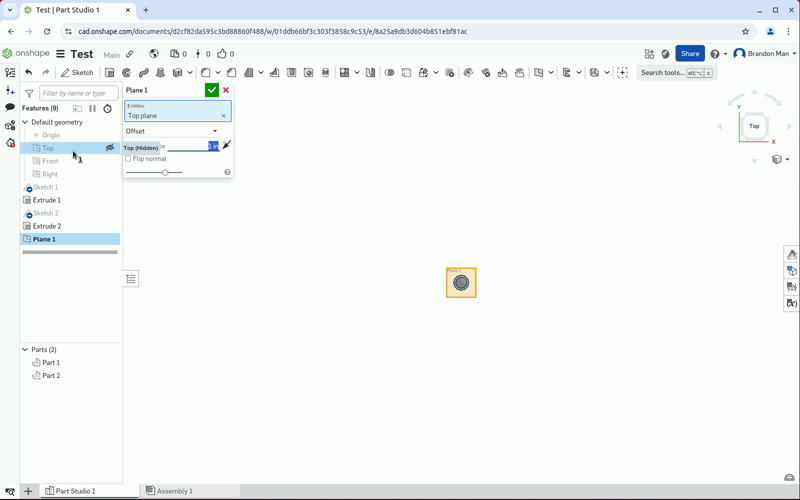
text(19.257)
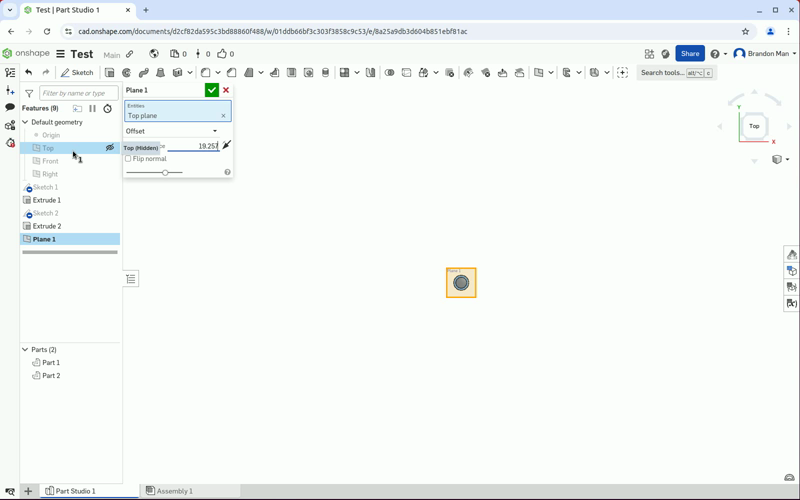
key(enter, 2)
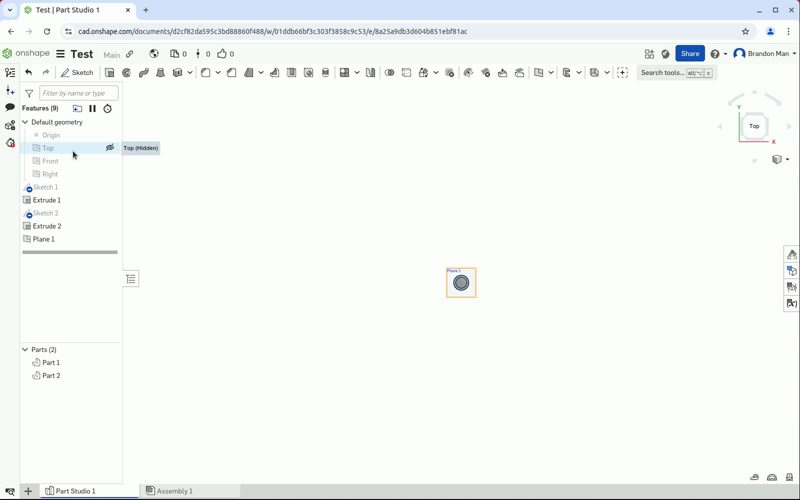
key(shift+s)
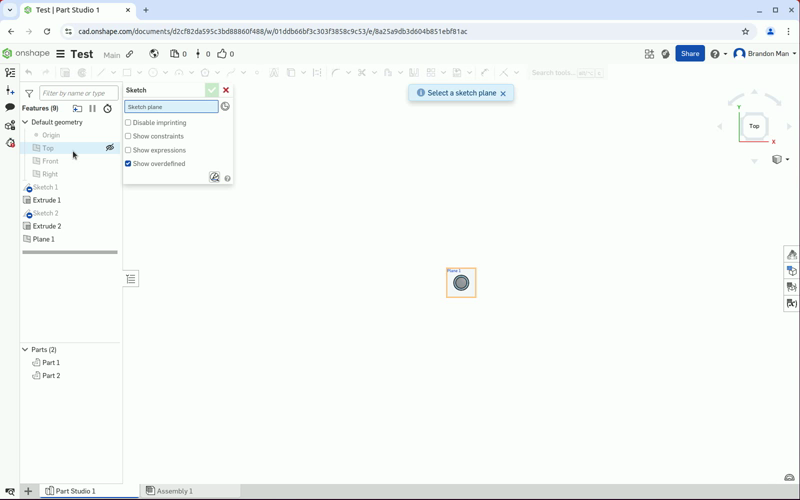
mouse_move(73, 241)
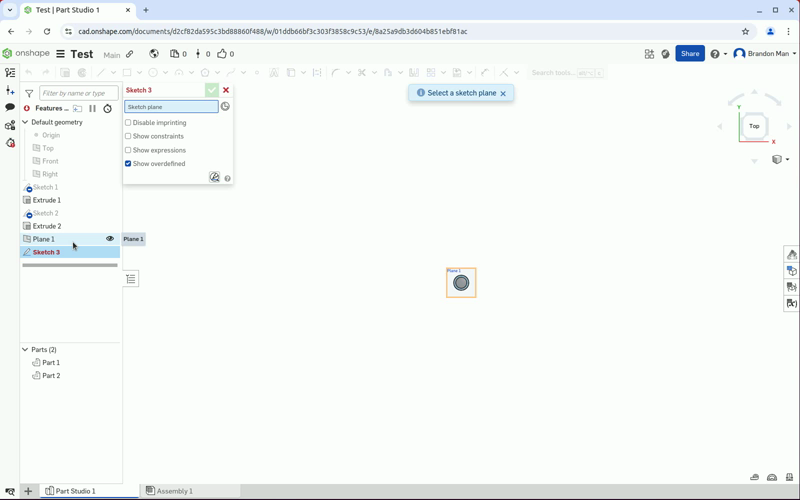
click(73, 241)
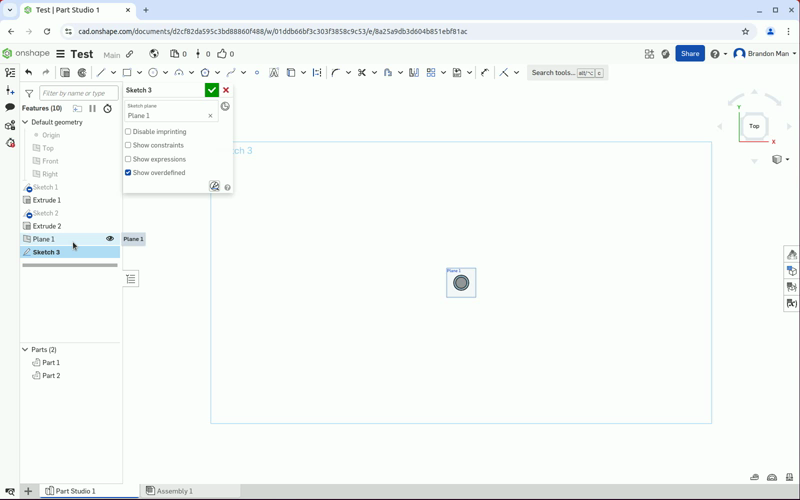
mouse_move(73, 352)
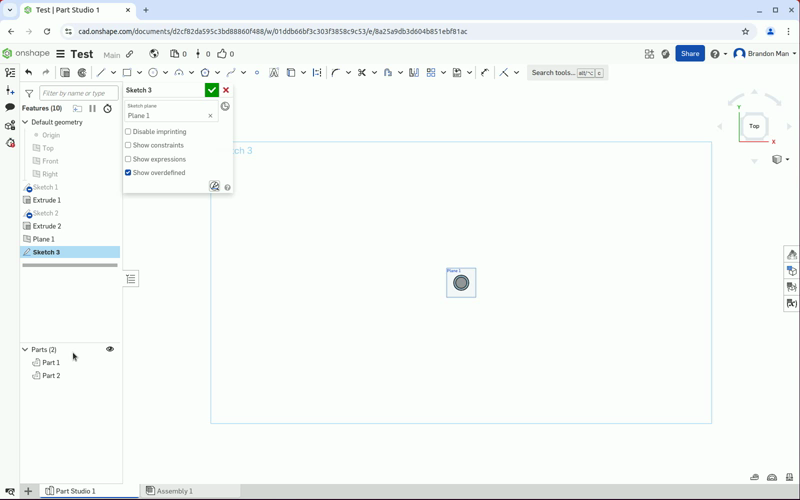
key(y)
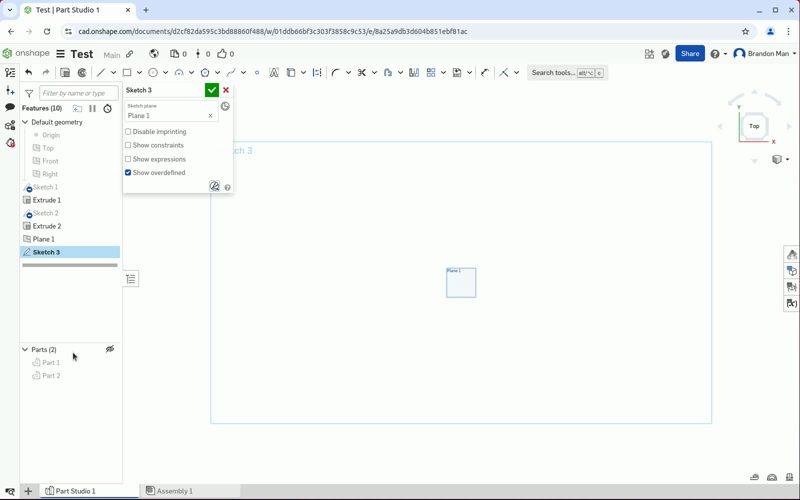
key(l)
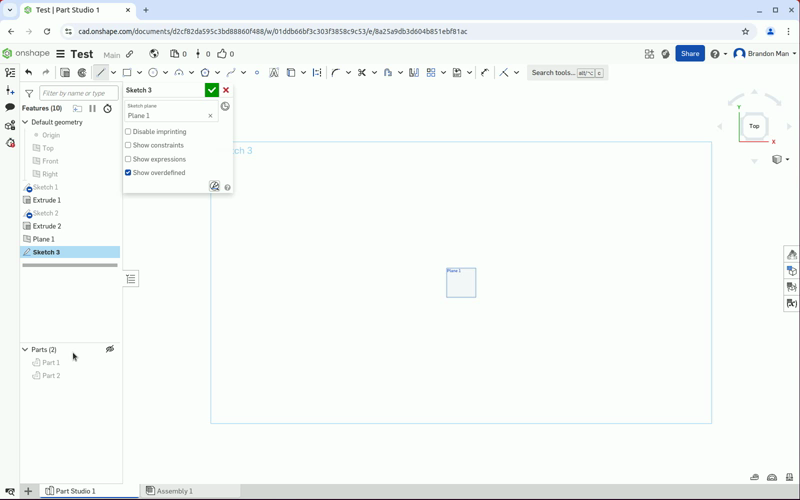
key_down(shift)
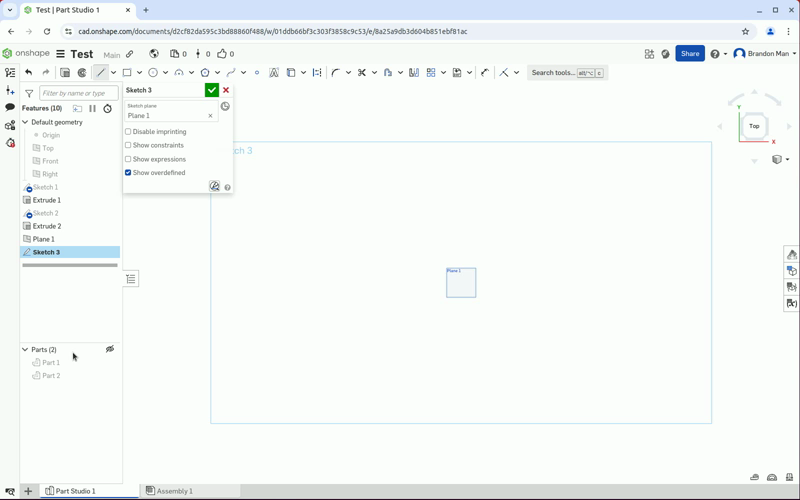
mouse_move(458, 284)
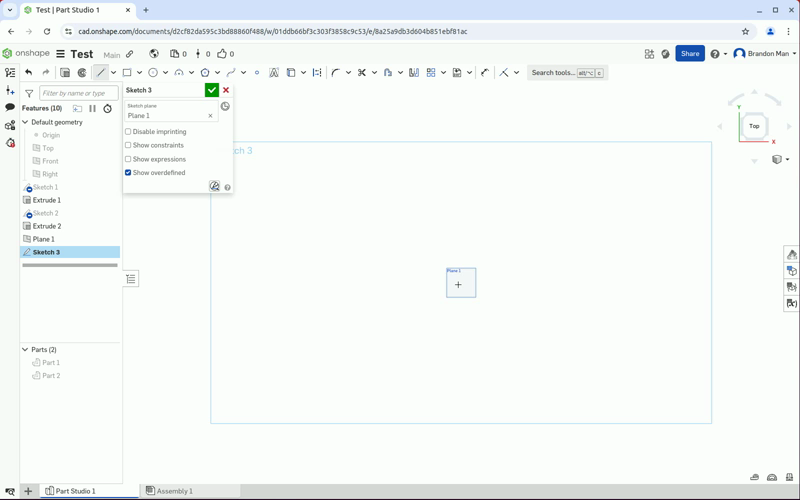
click(458, 284)
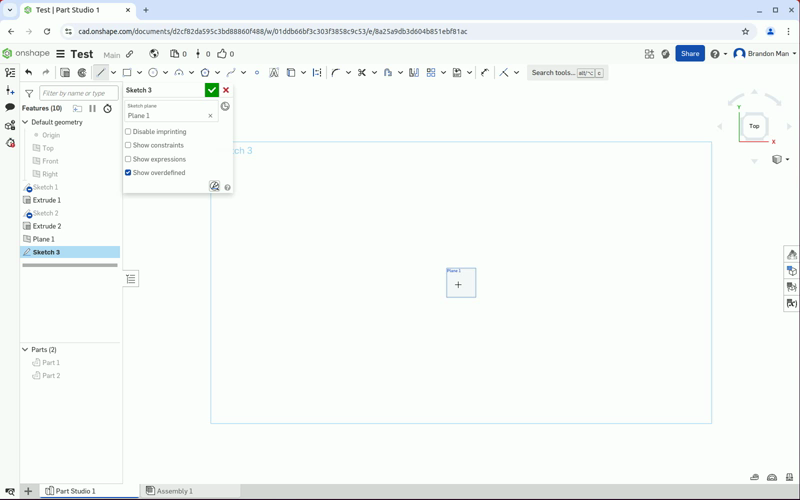
key_up(shift)
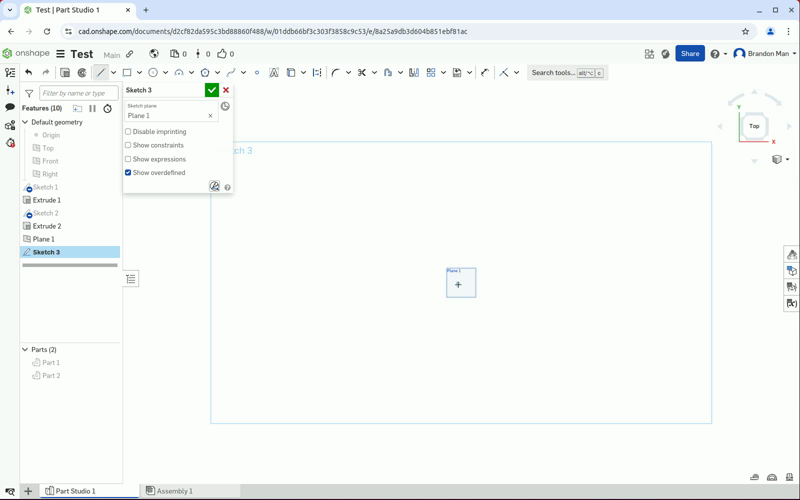
key_down(shift)
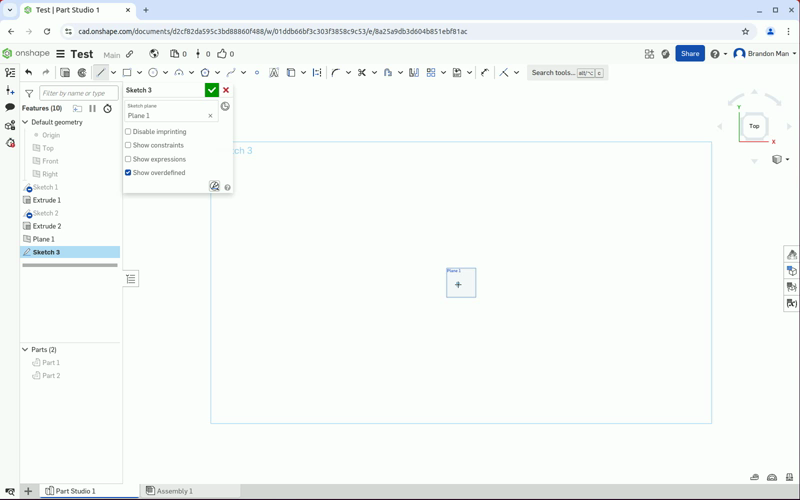
mouse_move(488, 284)
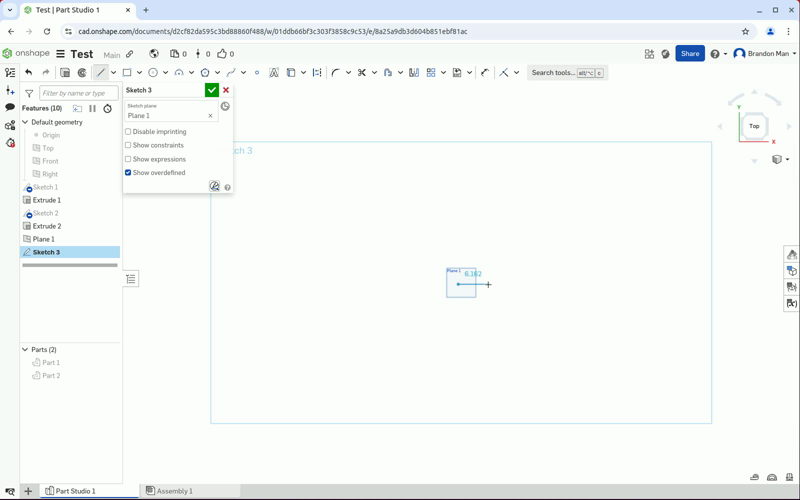
mouse_move(462, 284)
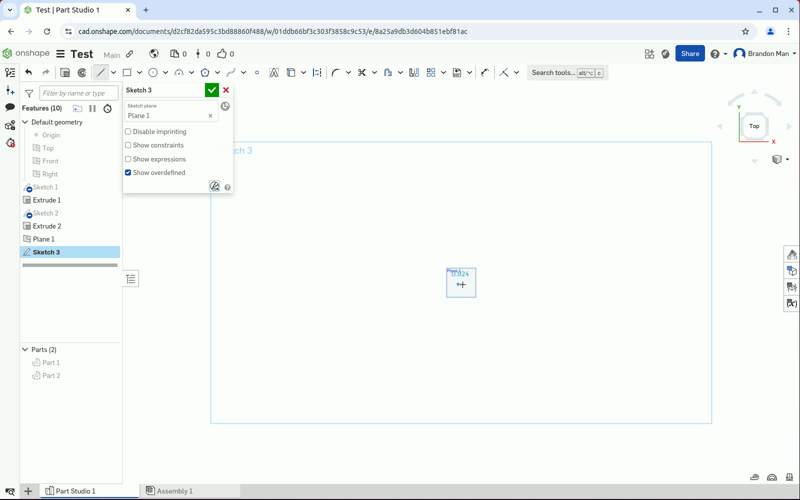
scroll(6)
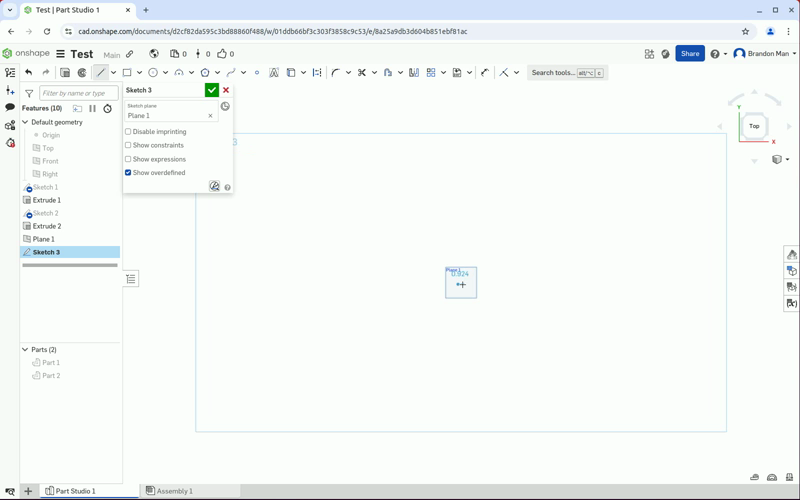
scroll(6)
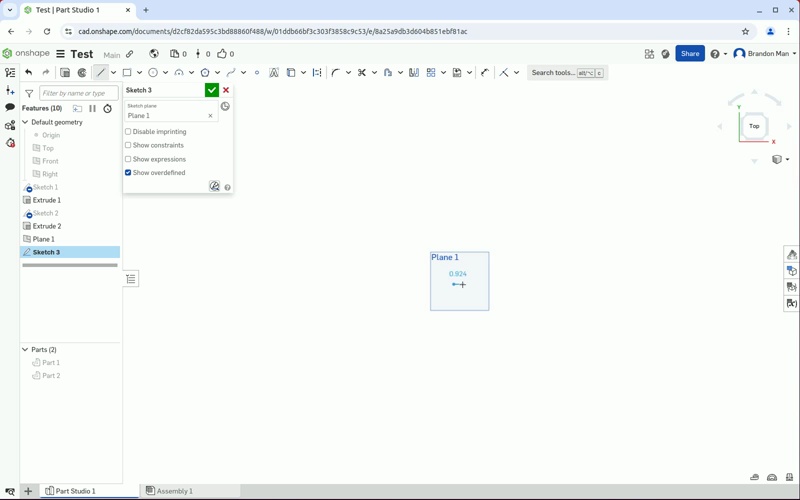
scroll(6)
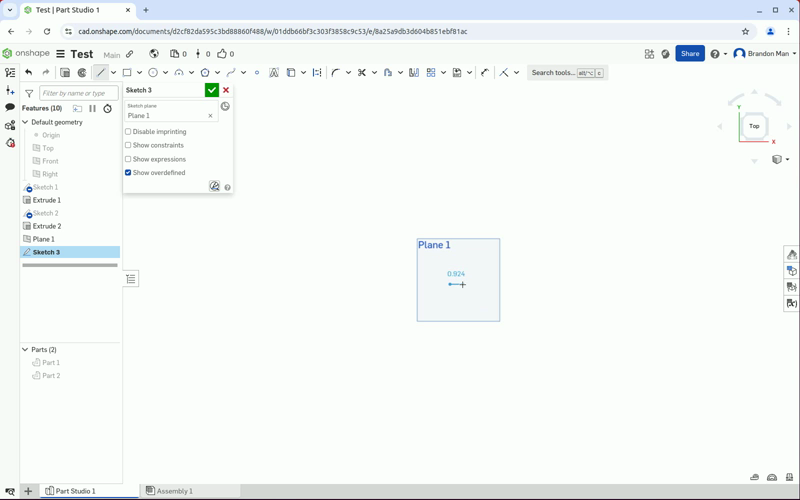
scroll(6)
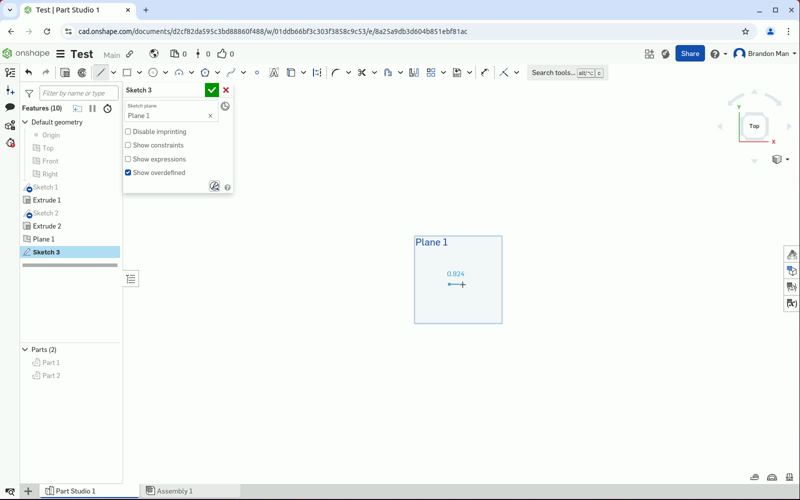
scroll(6)
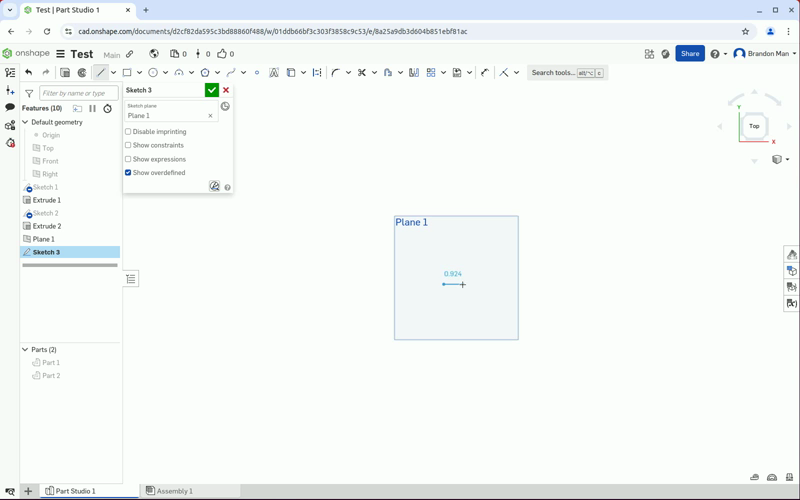
scroll(6)
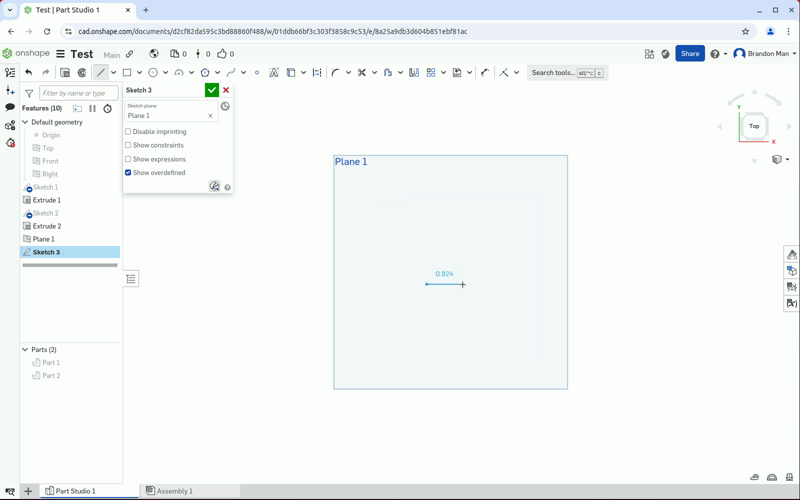
scroll(6)
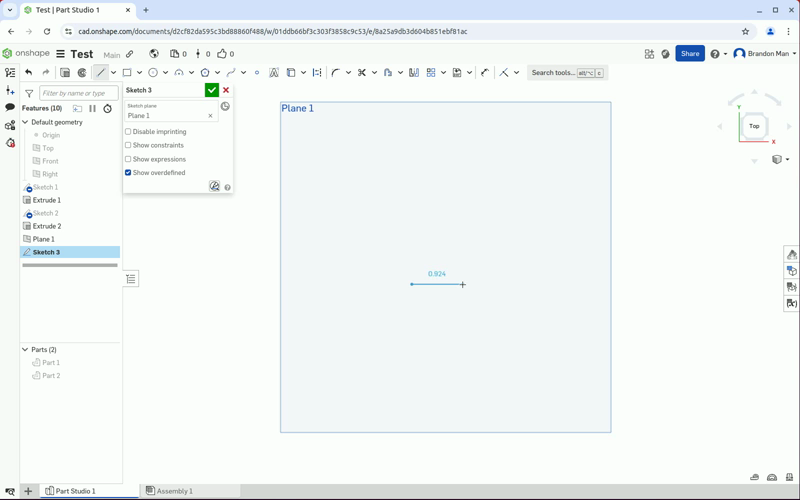
click(462, 284)
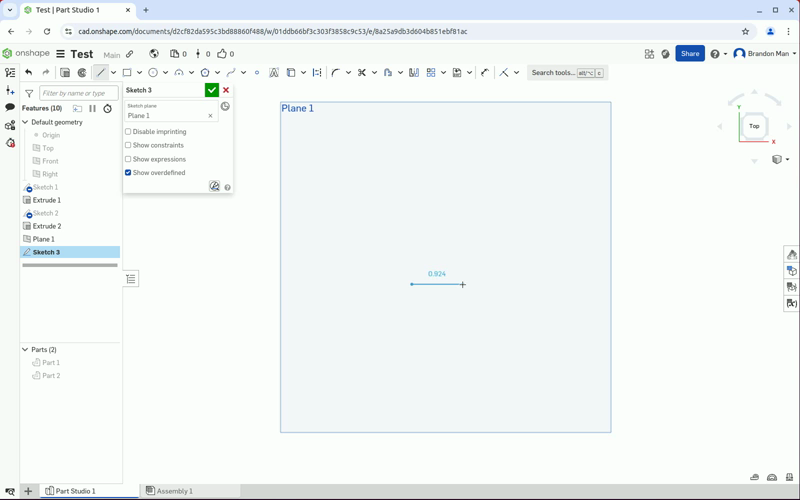
scroll(-6)
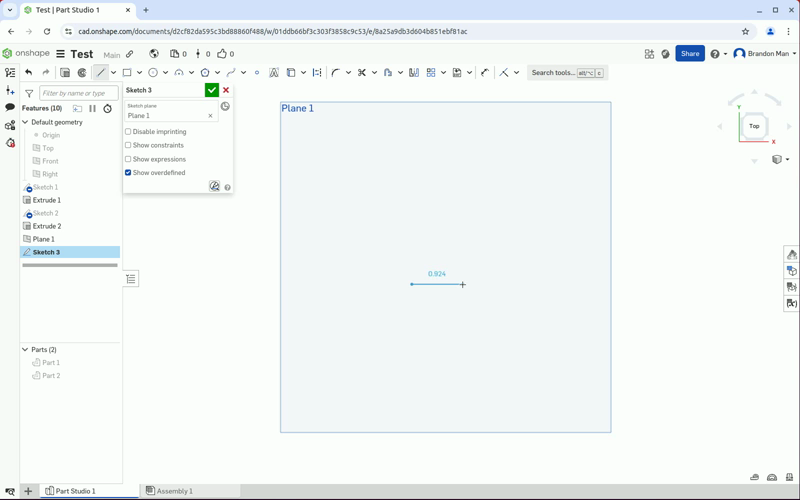
scroll(-6)
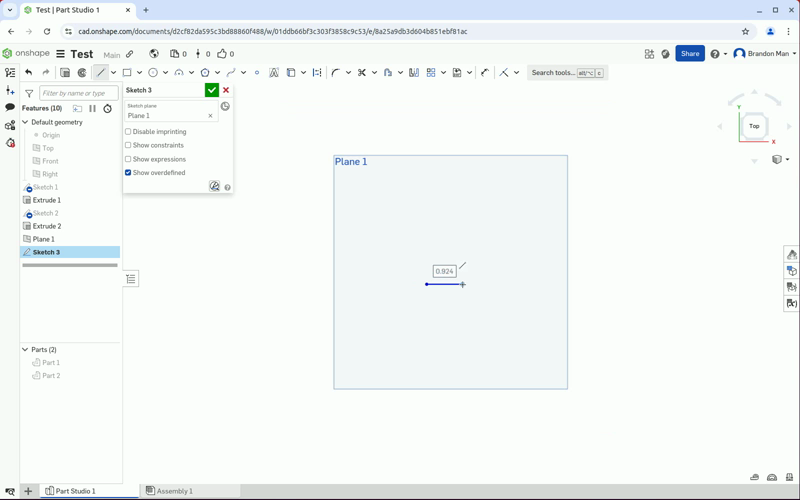
scroll(-6)
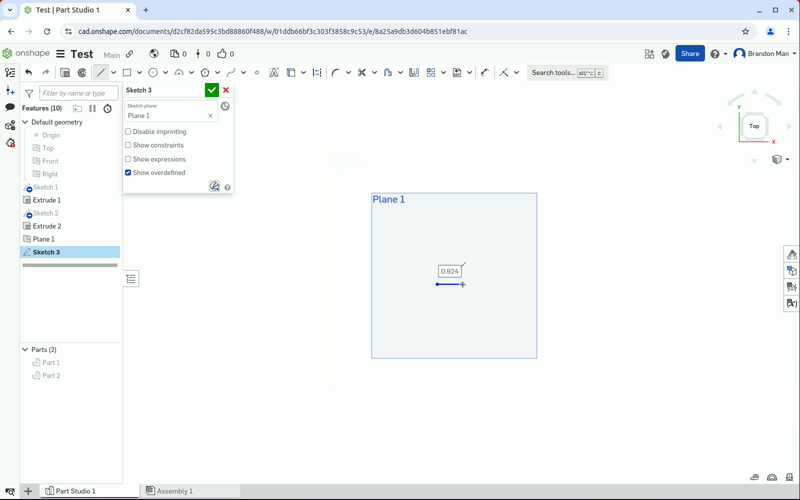
scroll(-6)
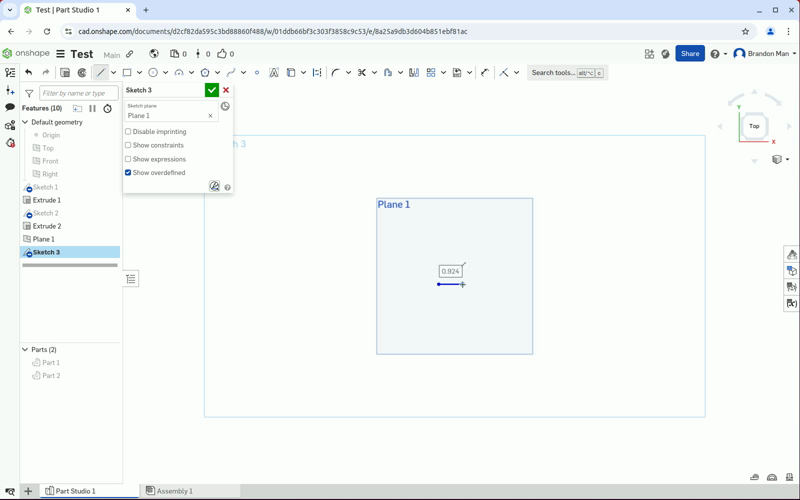
scroll(-6)
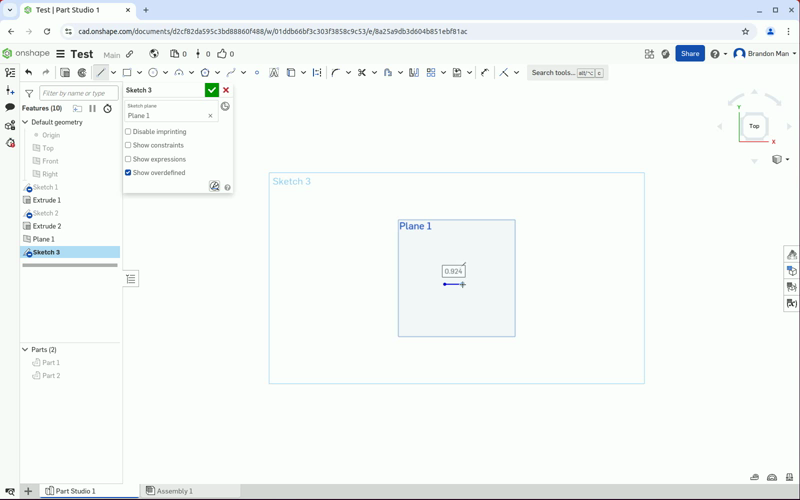
scroll(-6)
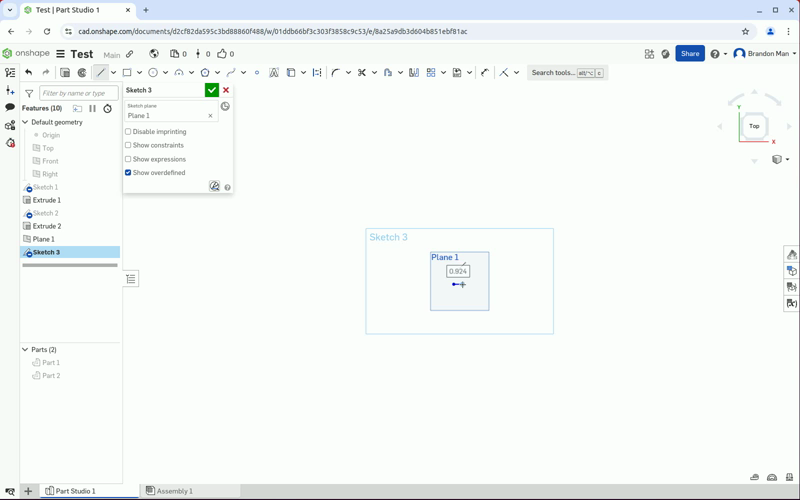
scroll(-6)
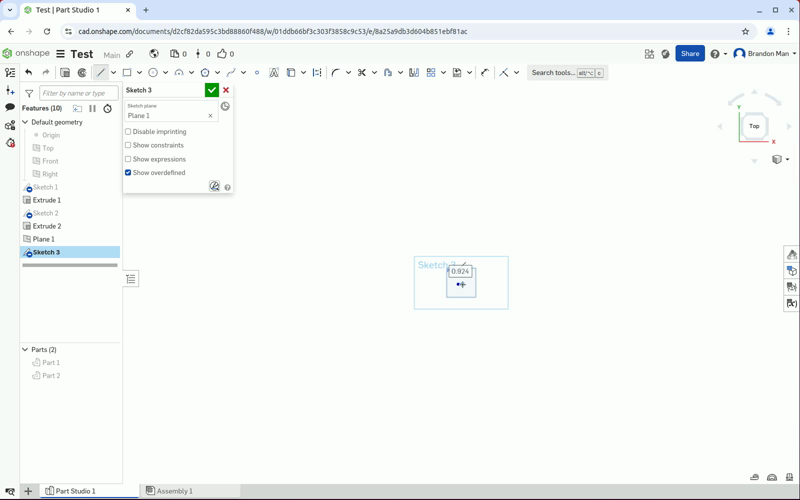
key_up(shift)
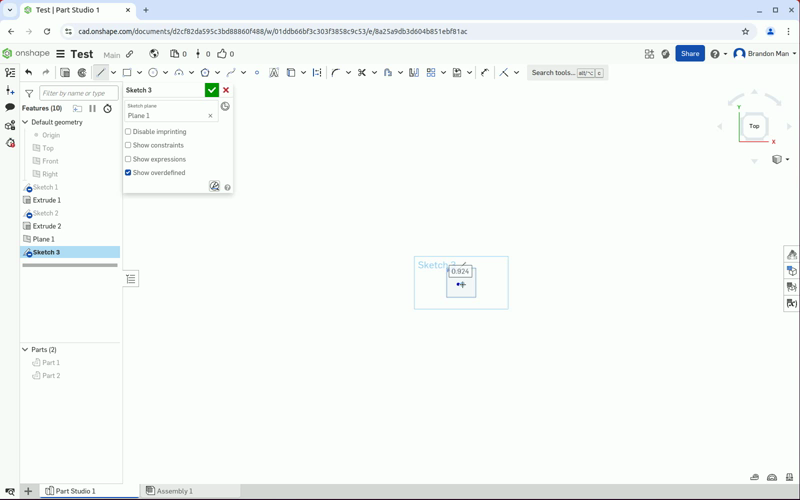
key_down(shift)
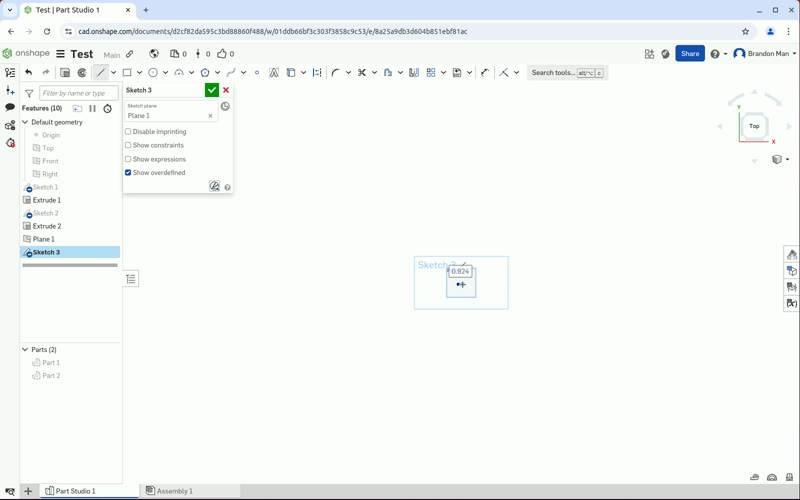
mouse_move(492, 284)
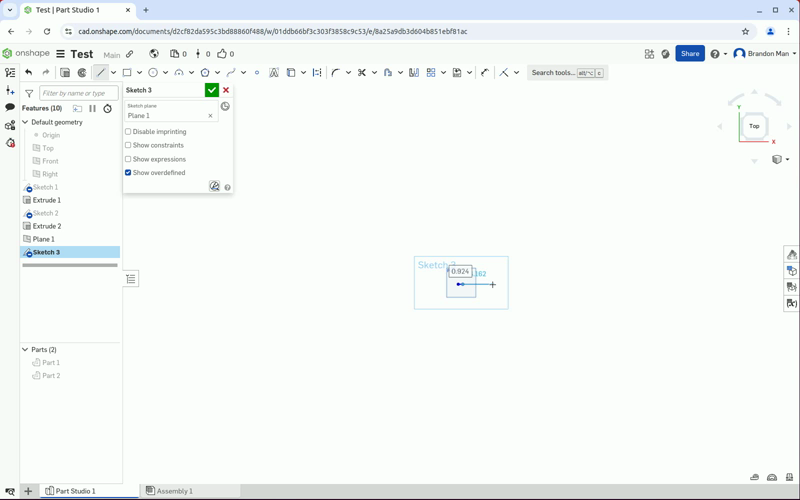
mouse_move(462, 281)
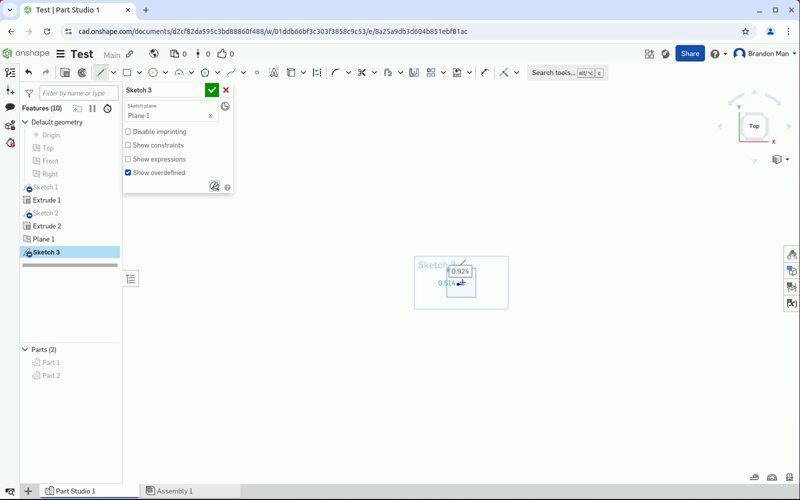
scroll(6)
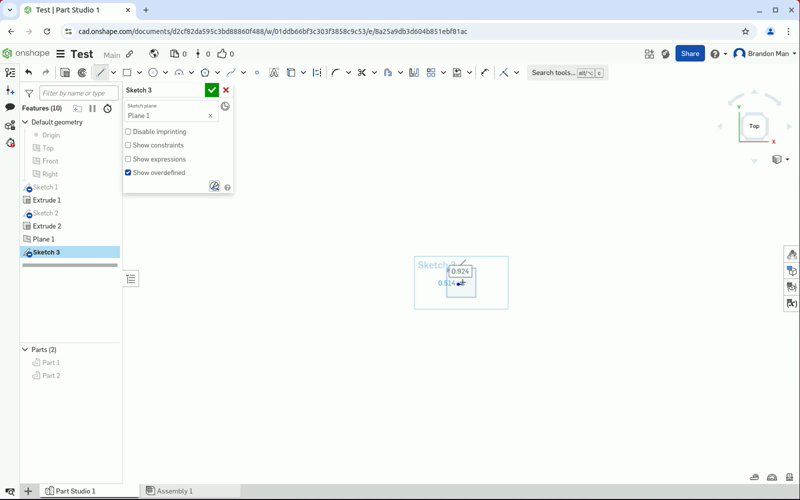
scroll(6)
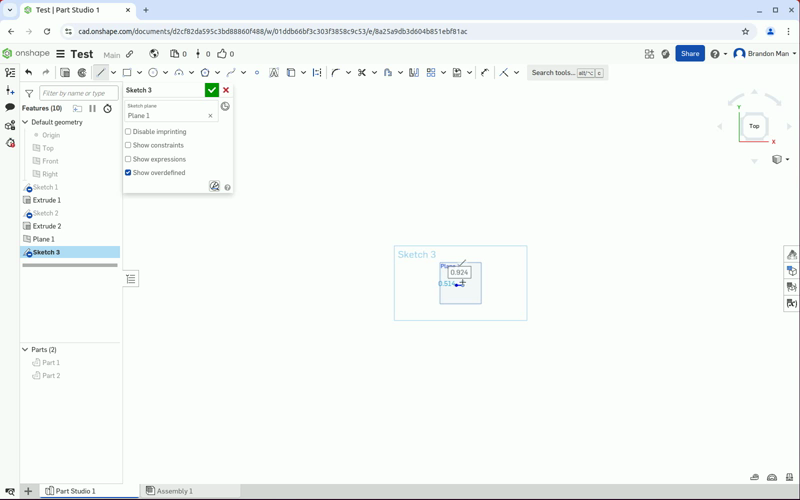
scroll(6)
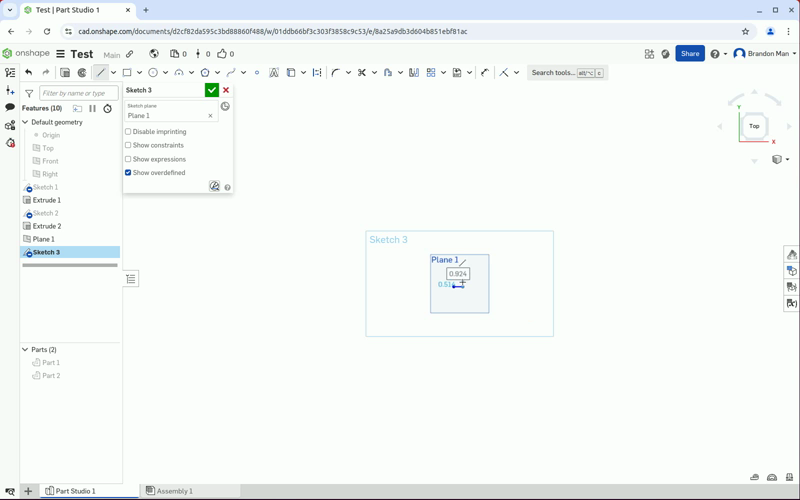
scroll(6)
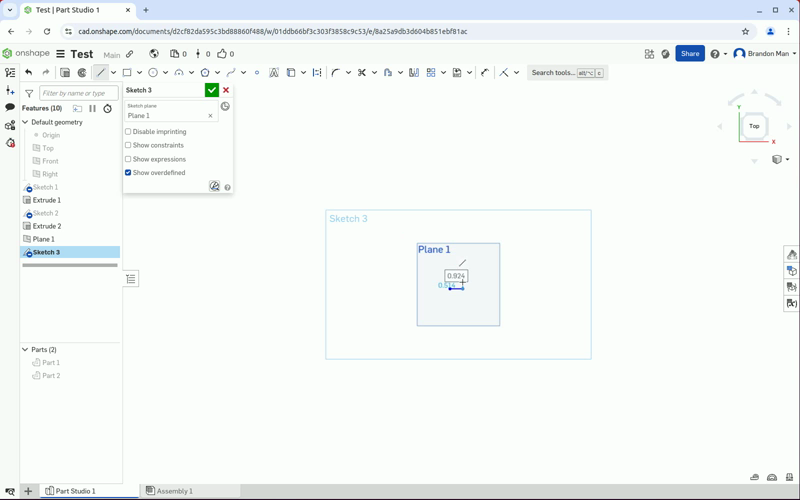
scroll(6)
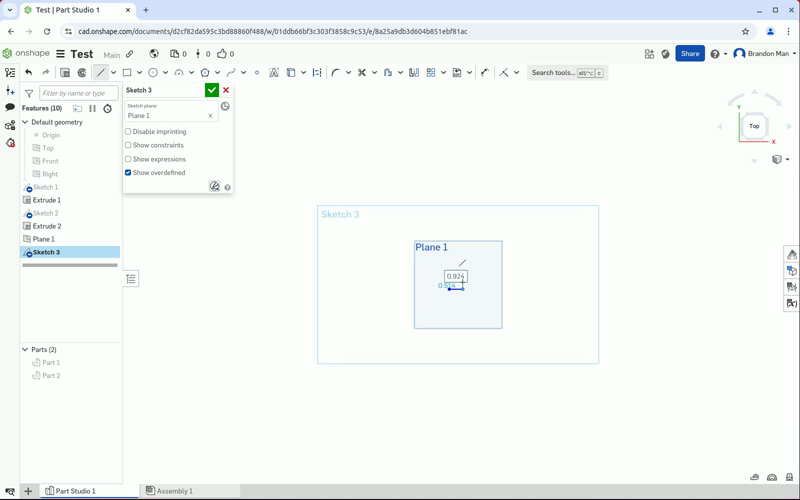
scroll(6)
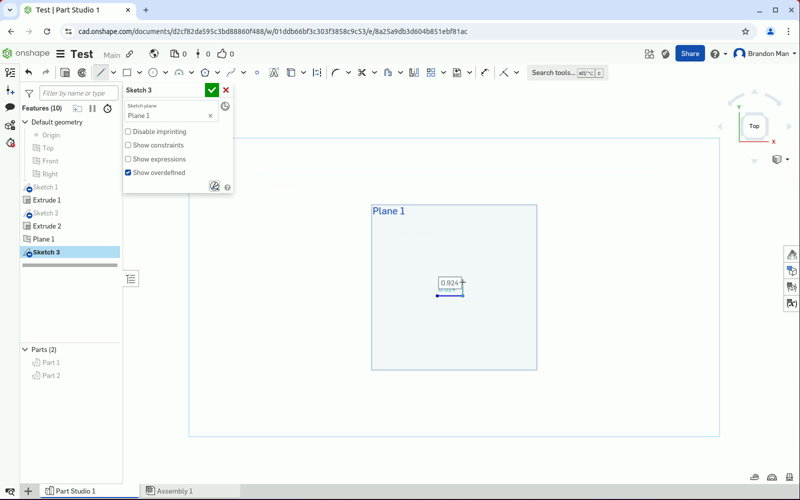
scroll(6)
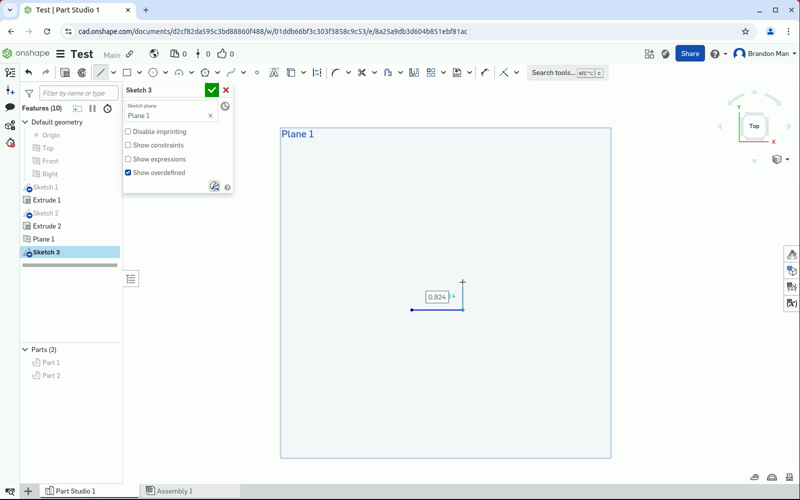
click(462, 281)
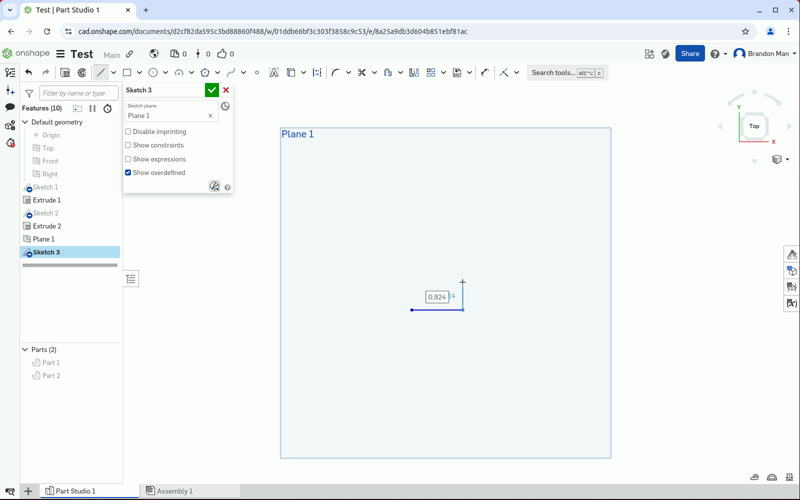
scroll(-6)
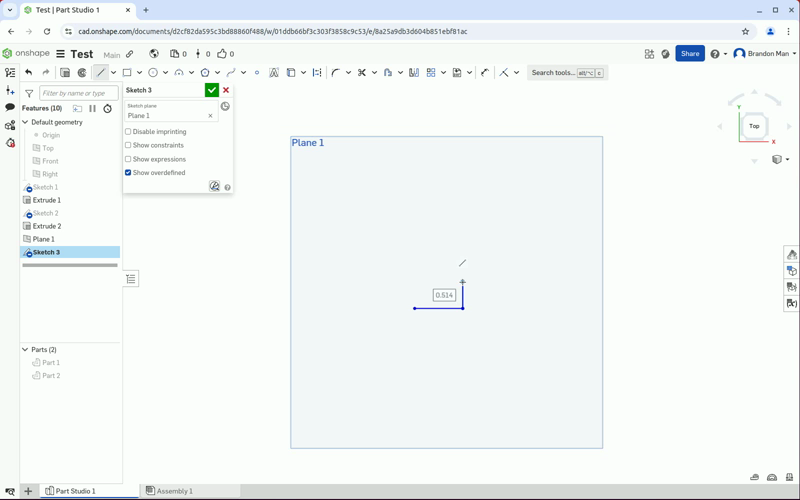
scroll(-6)
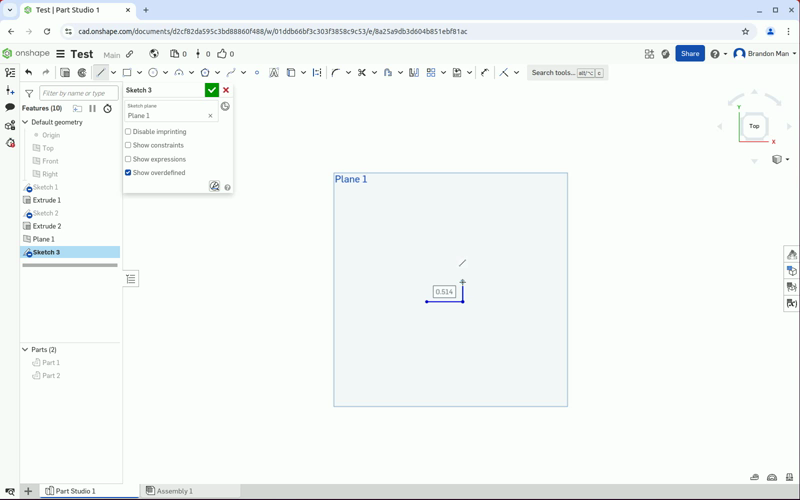
scroll(-6)
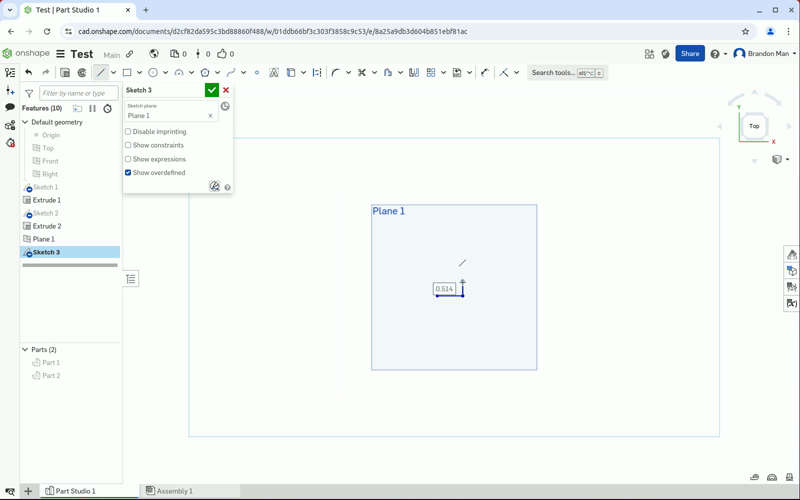
scroll(-6)
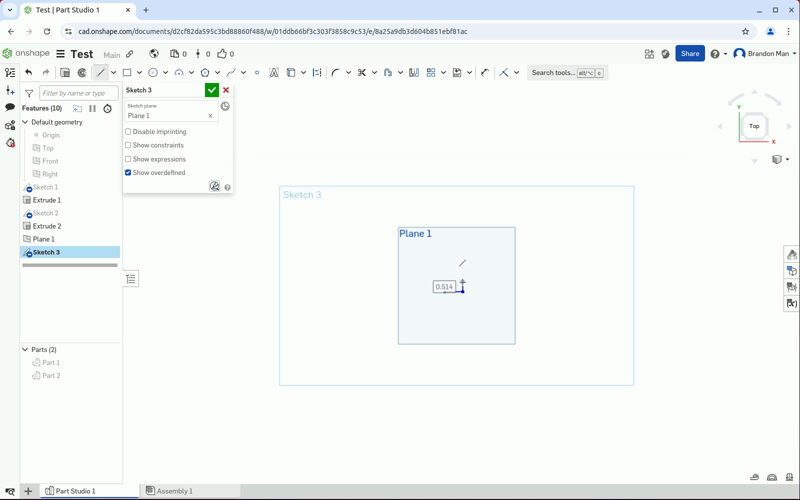
scroll(-6)
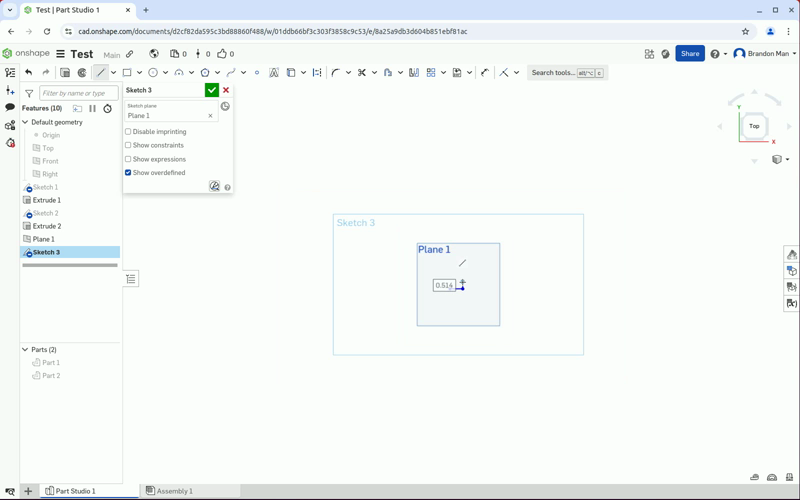
scroll(-6)
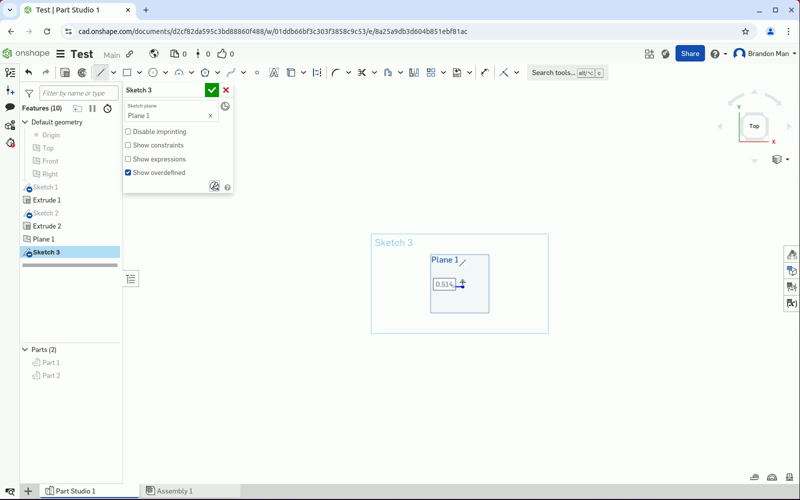
scroll(-6)
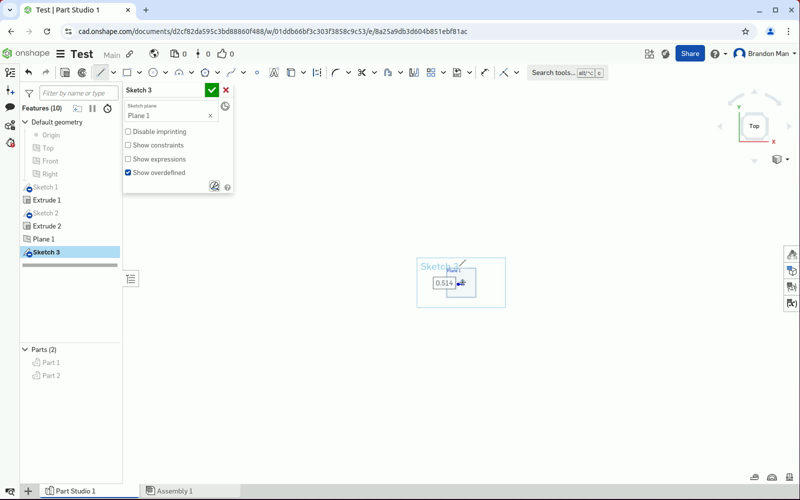
key_up(shift)
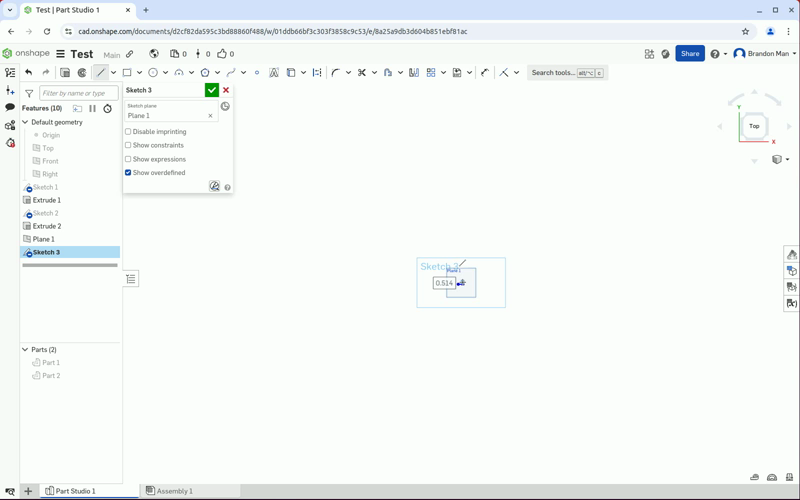
key_down(shift)
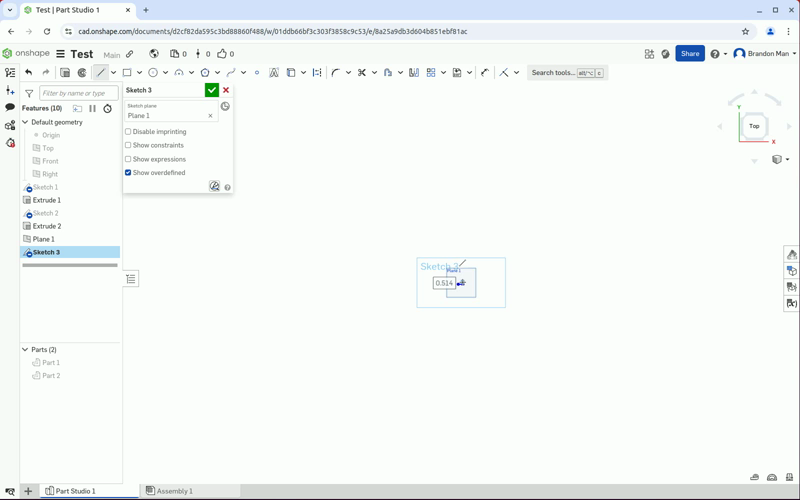
mouse_move(492, 281)
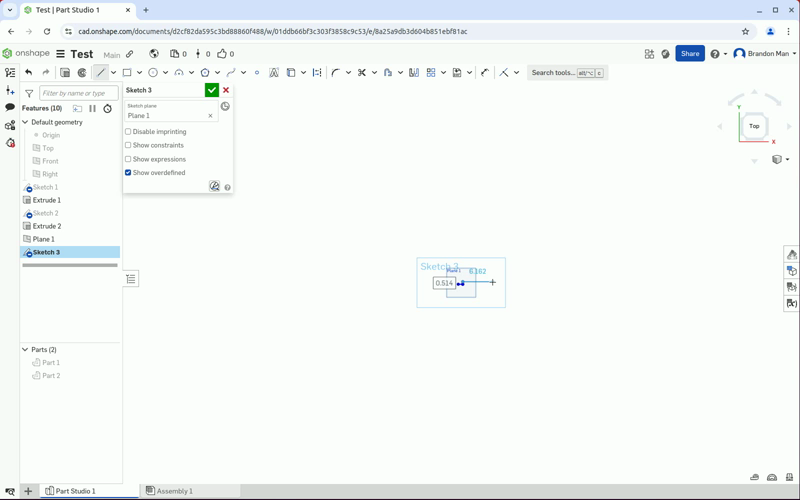
mouse_move(458, 281)
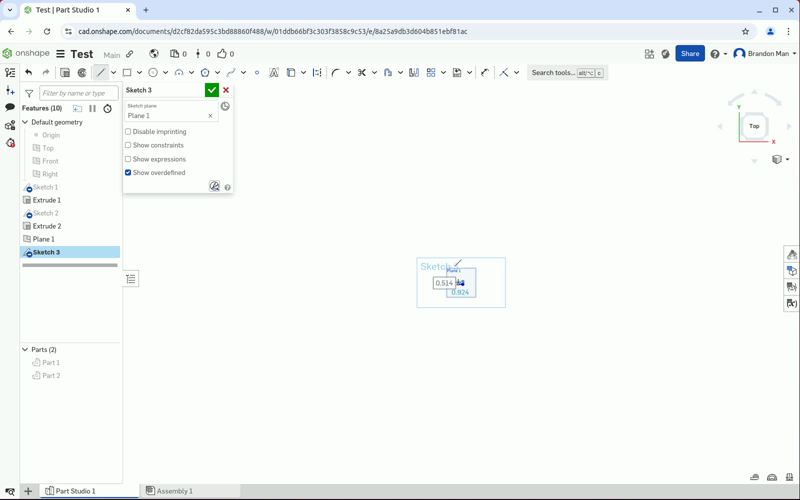
scroll(6)
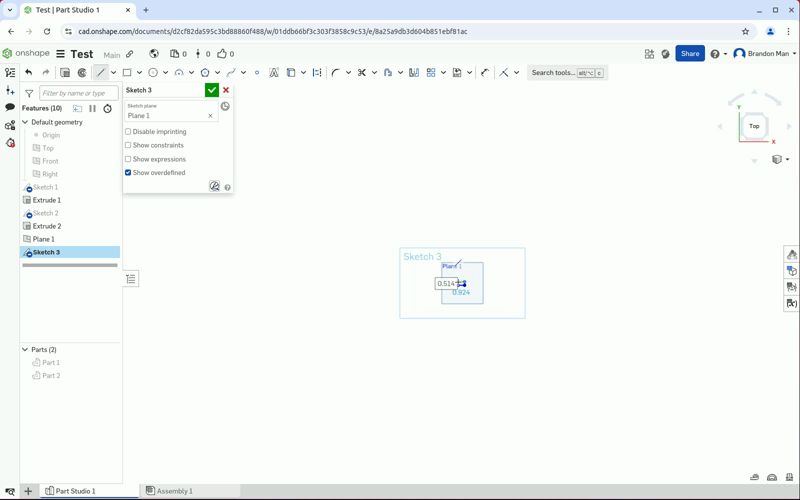
scroll(6)
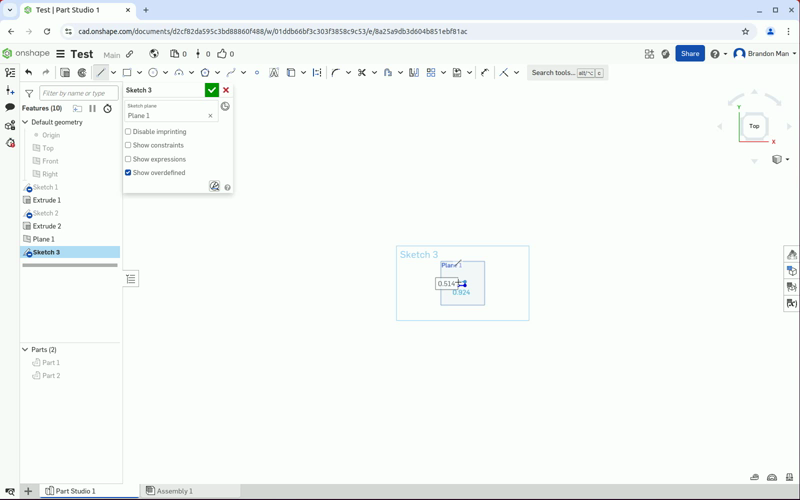
scroll(6)
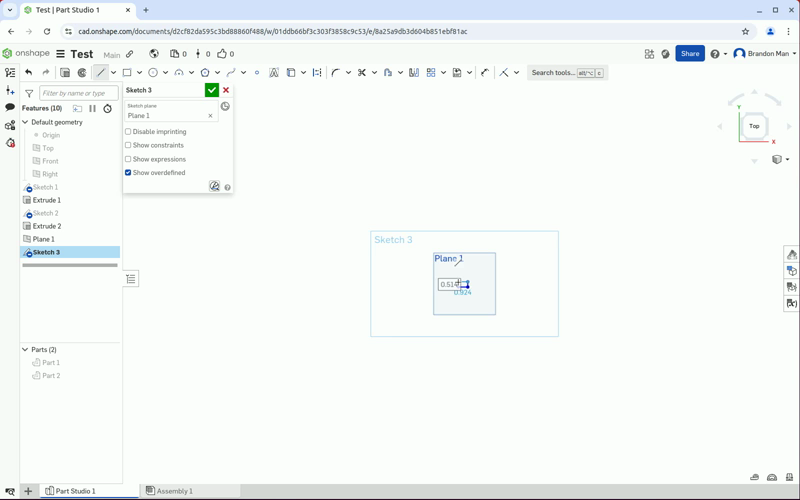
scroll(6)
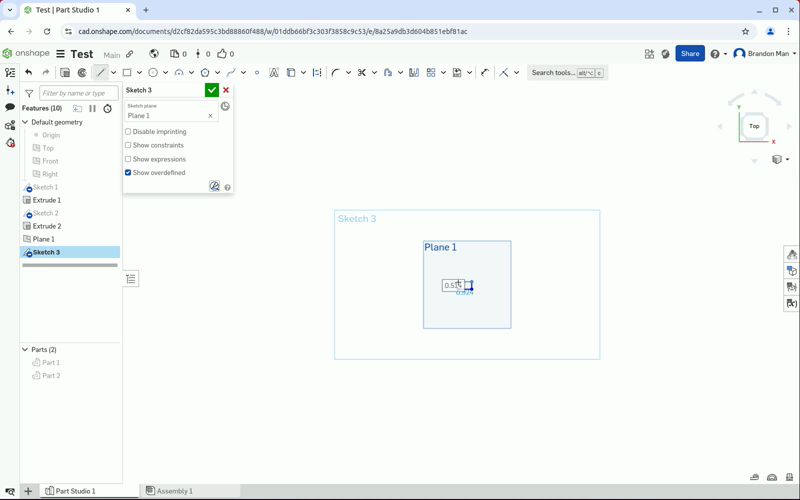
scroll(6)
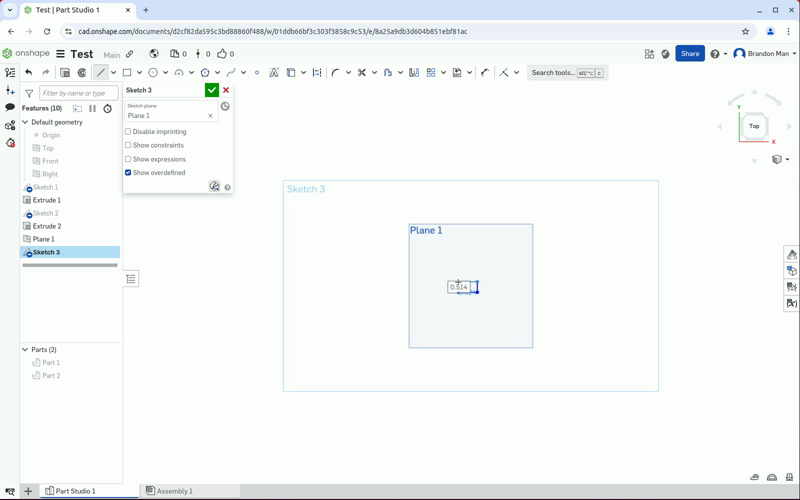
scroll(6)
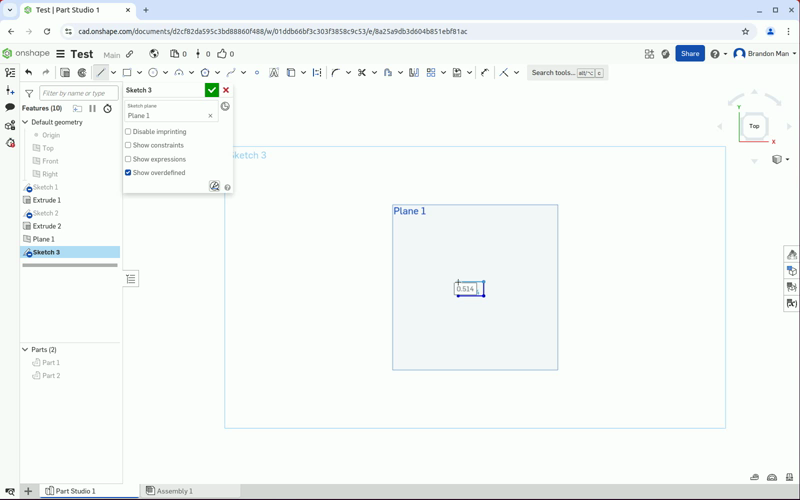
scroll(6)
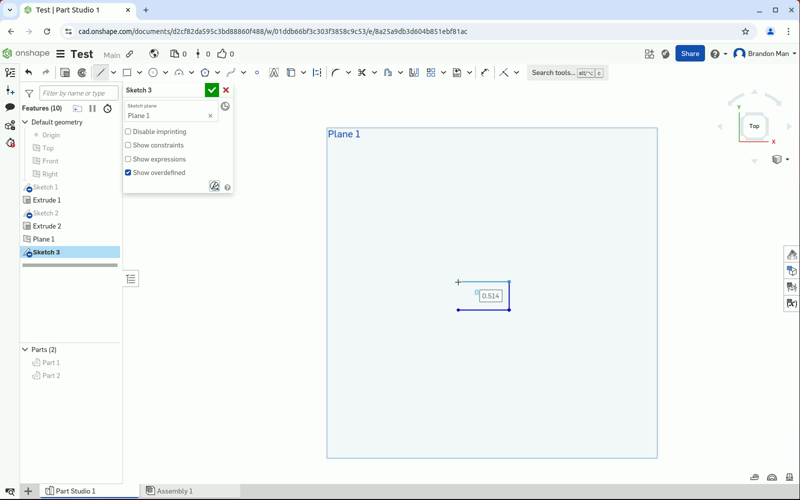
click(458, 281)
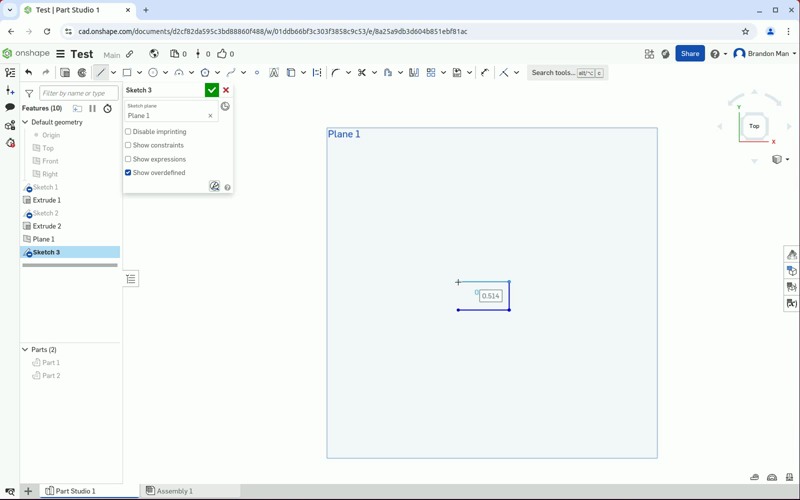
scroll(-6)
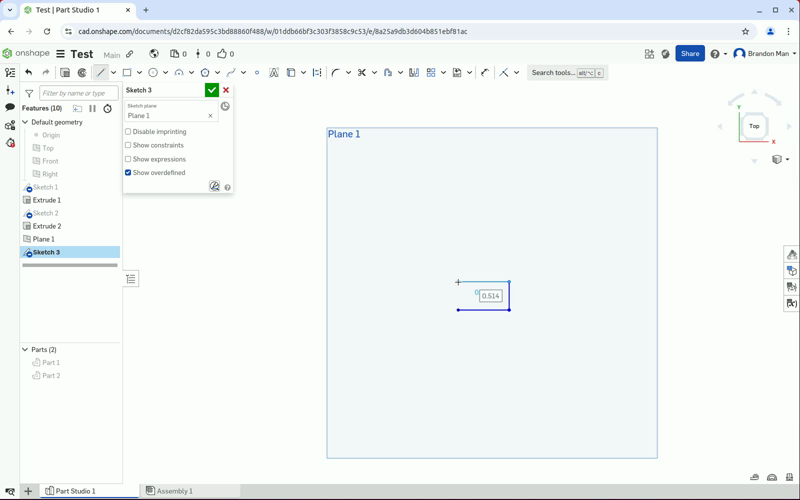
scroll(-6)
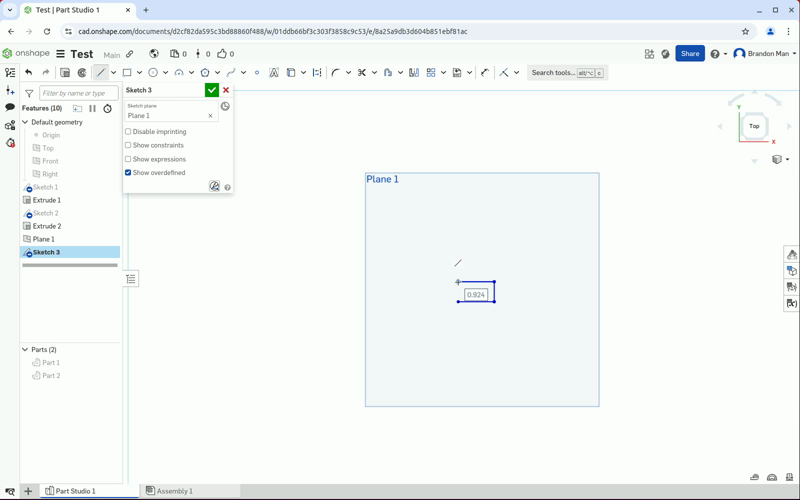
scroll(-6)
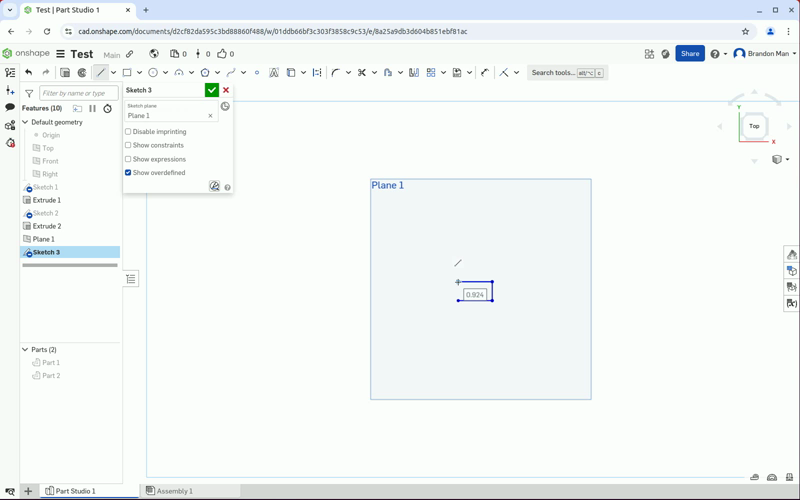
scroll(-6)
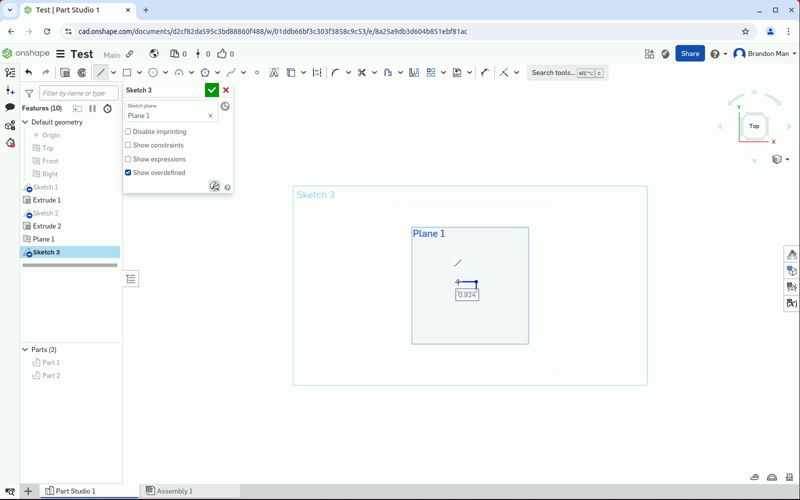
scroll(-6)
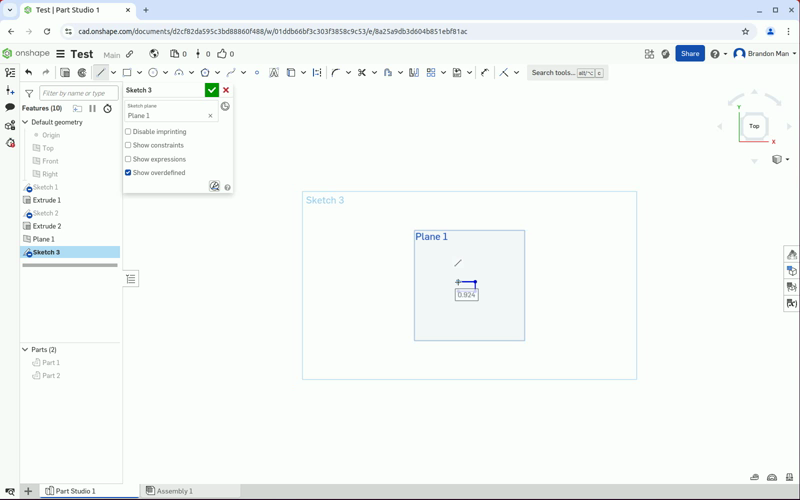
scroll(-6)
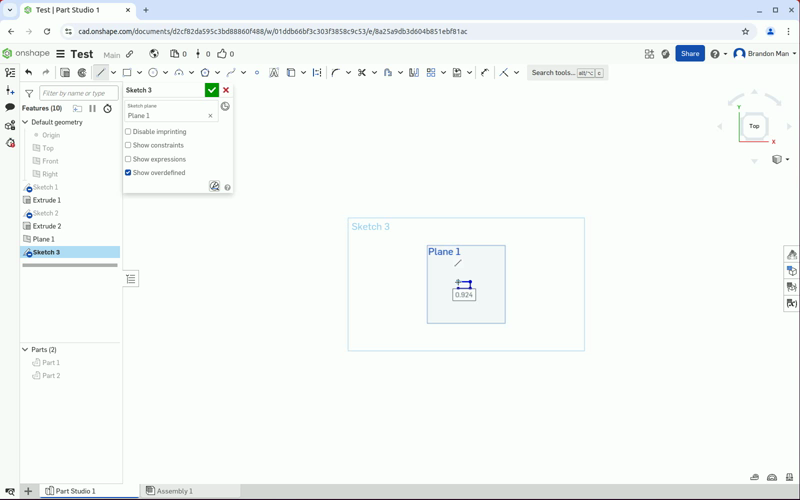
scroll(-6)
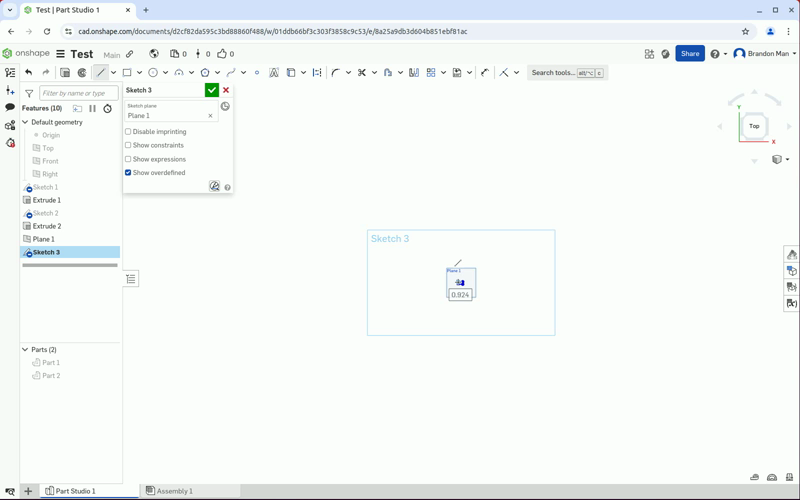
key_up(shift)
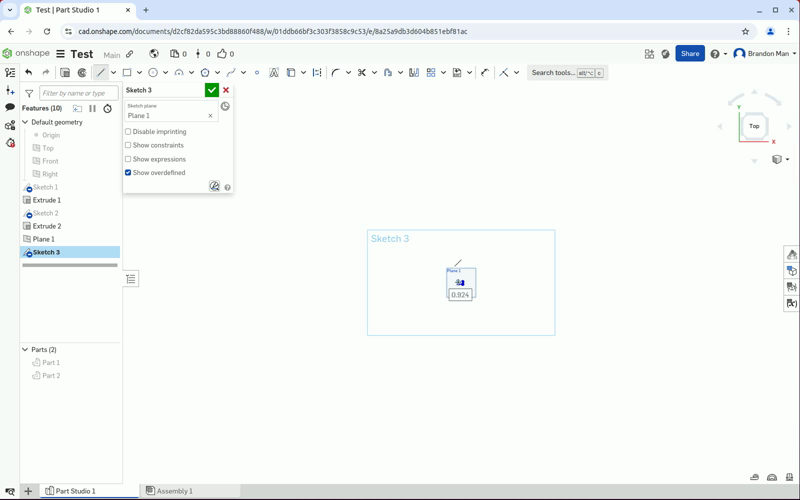
mouse_move(488, 281)
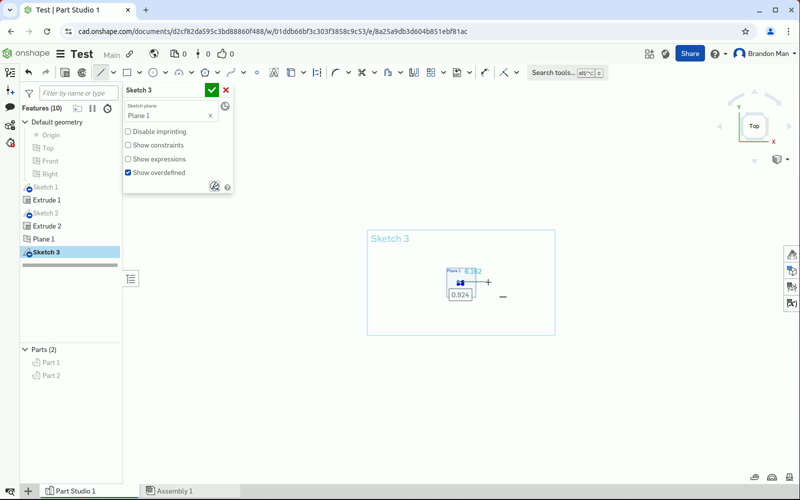
key_down(shift)
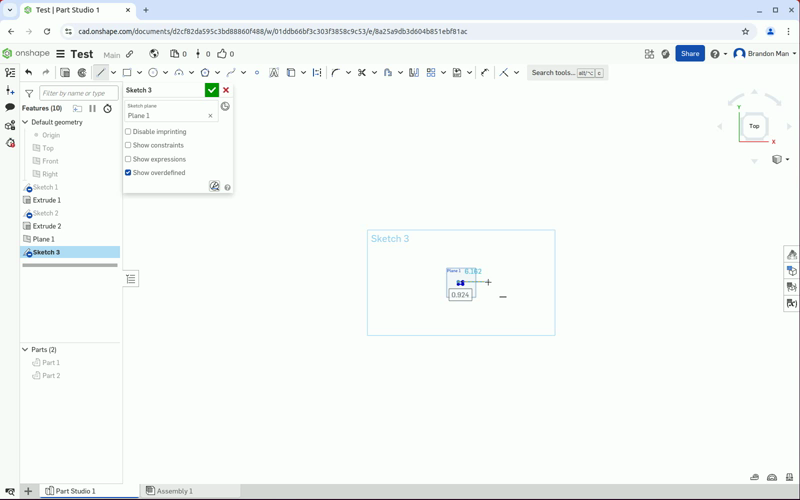
mouse_move(458, 284)
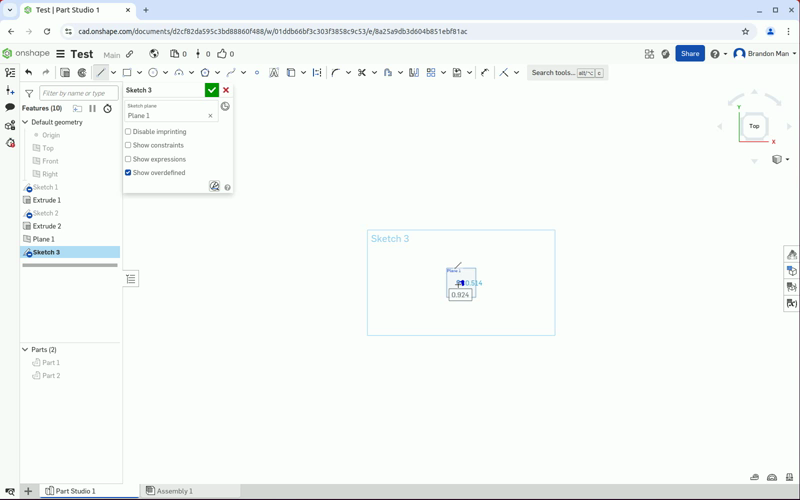
scroll(6)
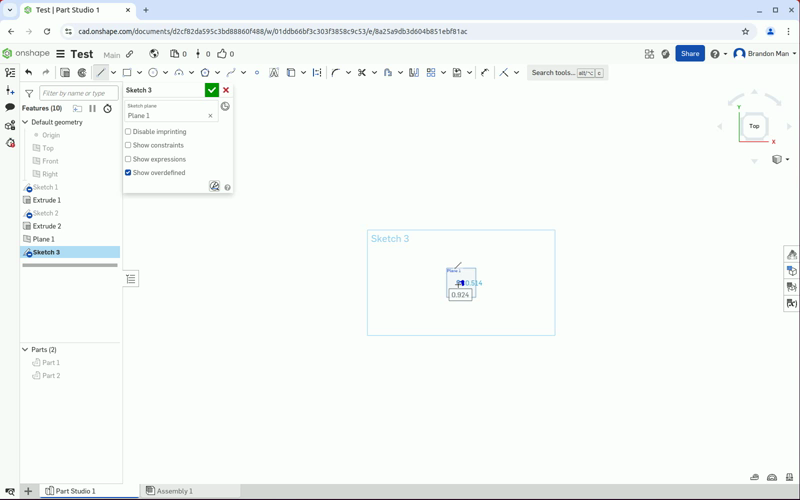
scroll(6)
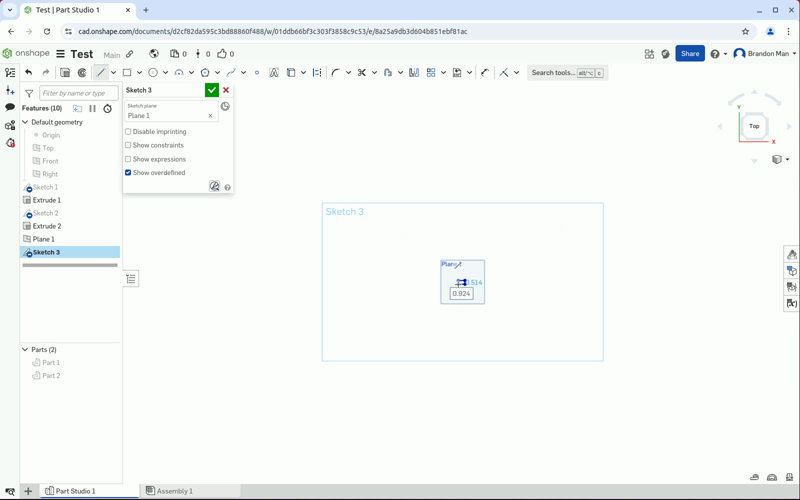
scroll(6)
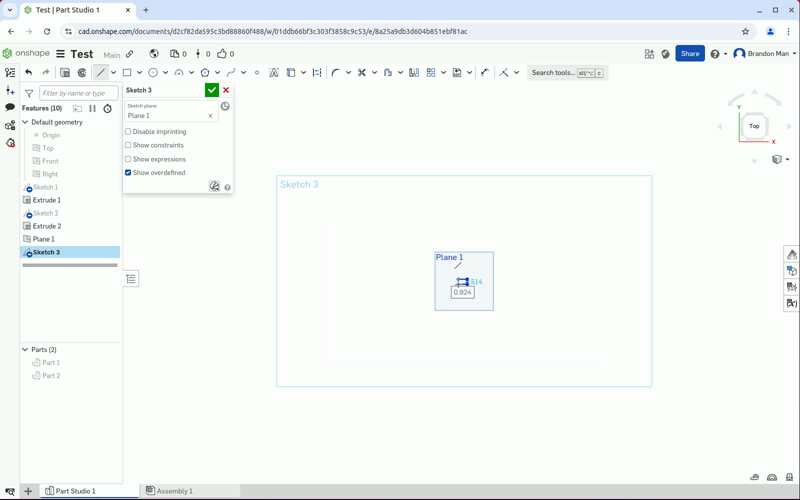
scroll(6)
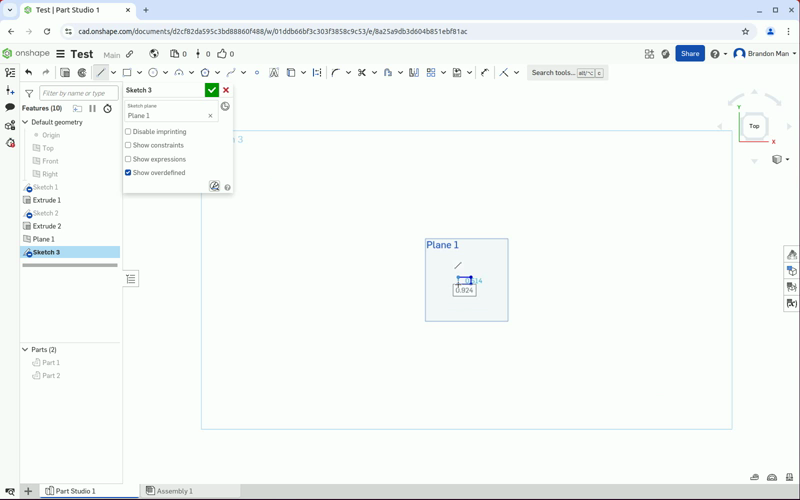
scroll(6)
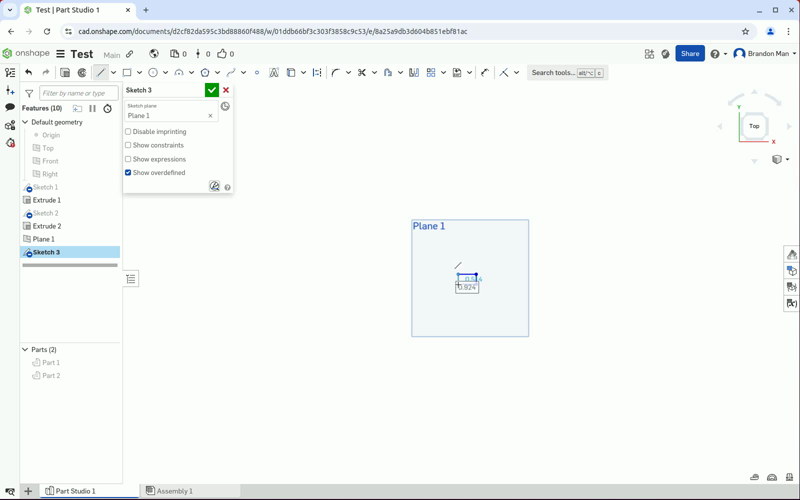
scroll(6)
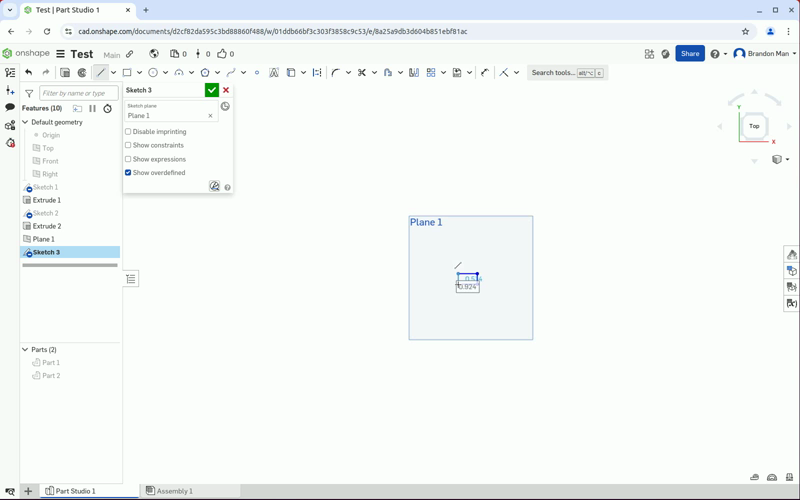
scroll(6)
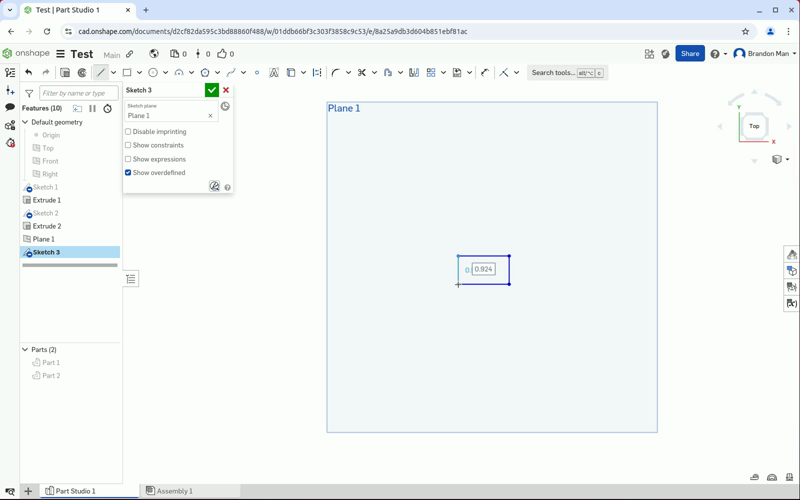
key_up(shift)
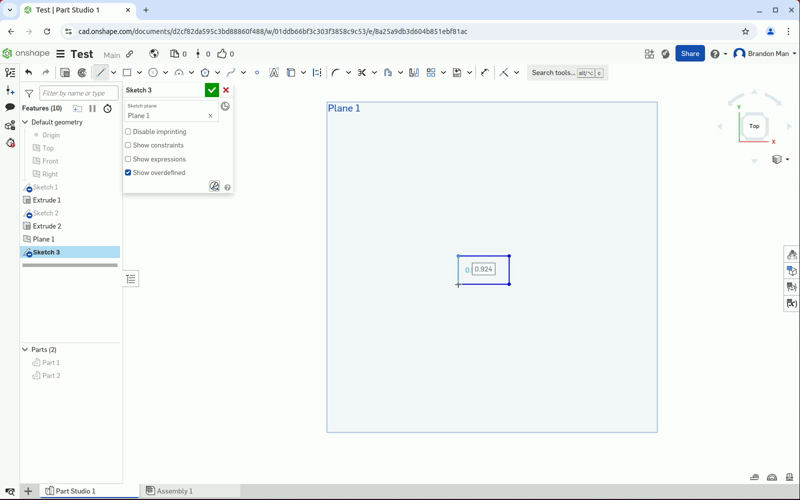
click(458, 284)
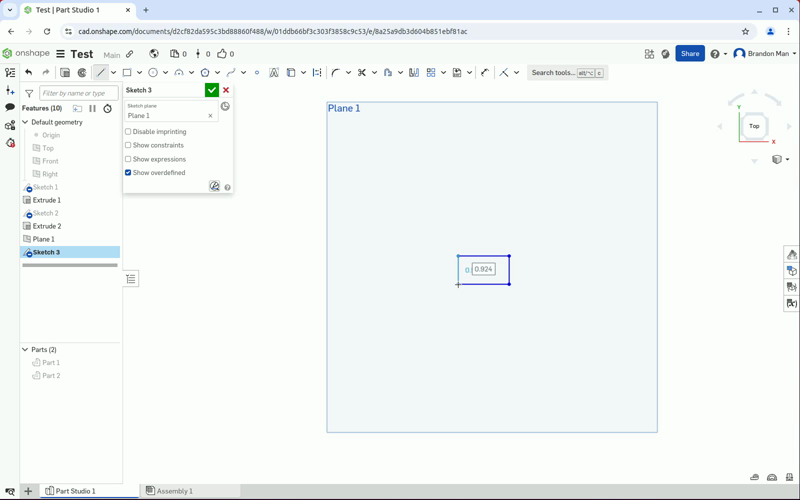
scroll(-6)
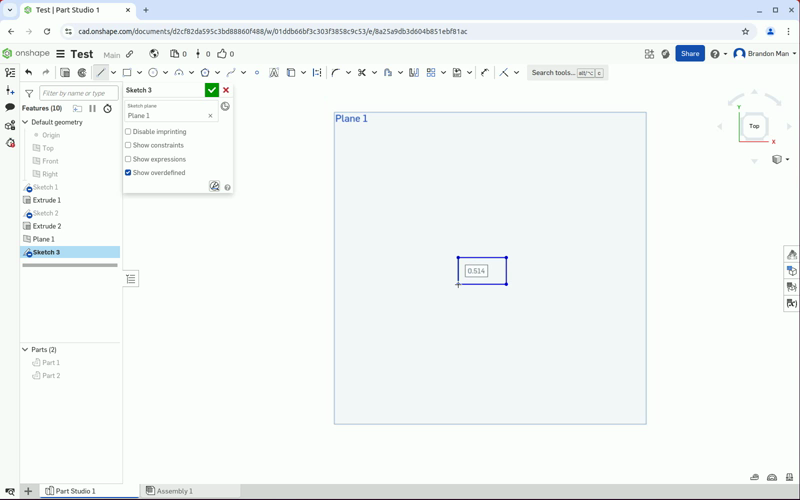
scroll(-6)
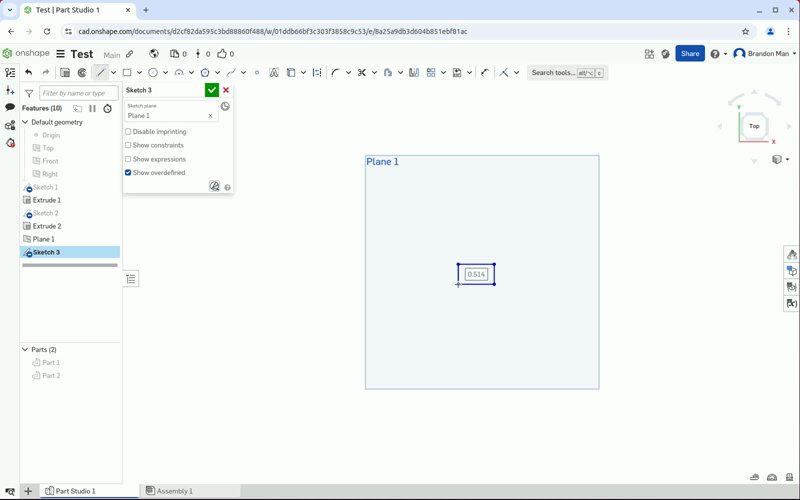
scroll(-6)
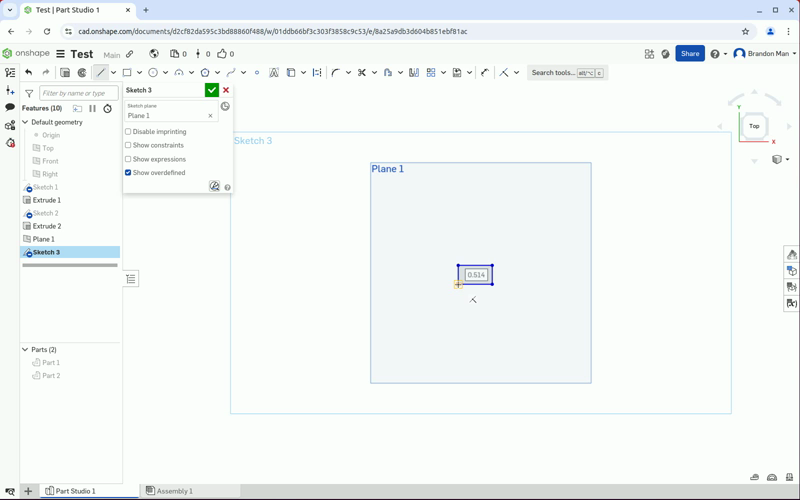
scroll(-6)
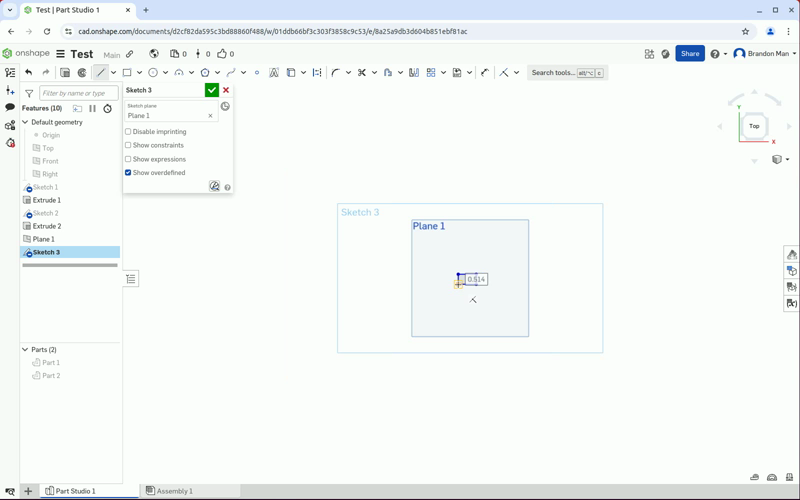
scroll(-6)
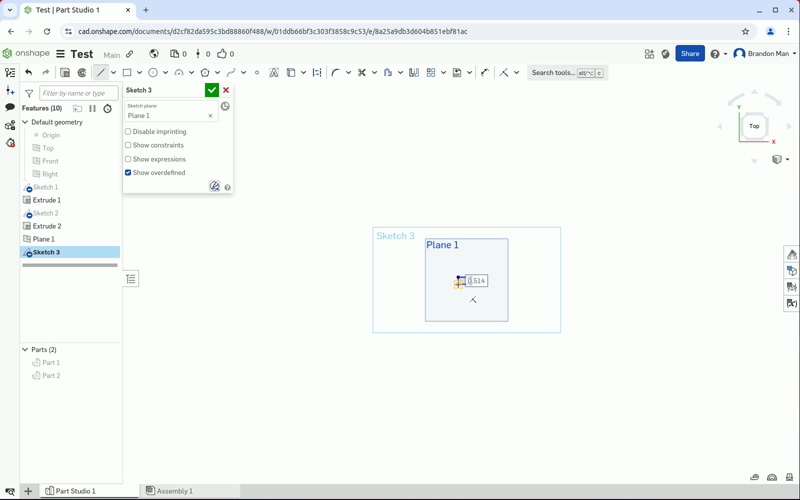
scroll(-6)
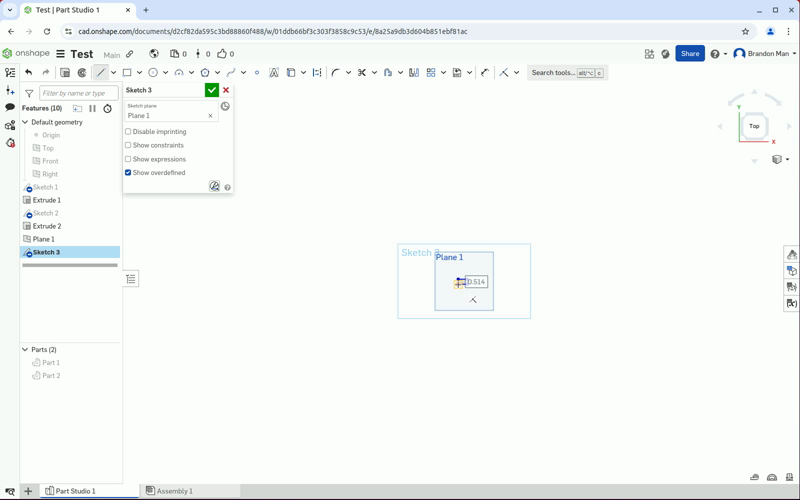
scroll(-6)
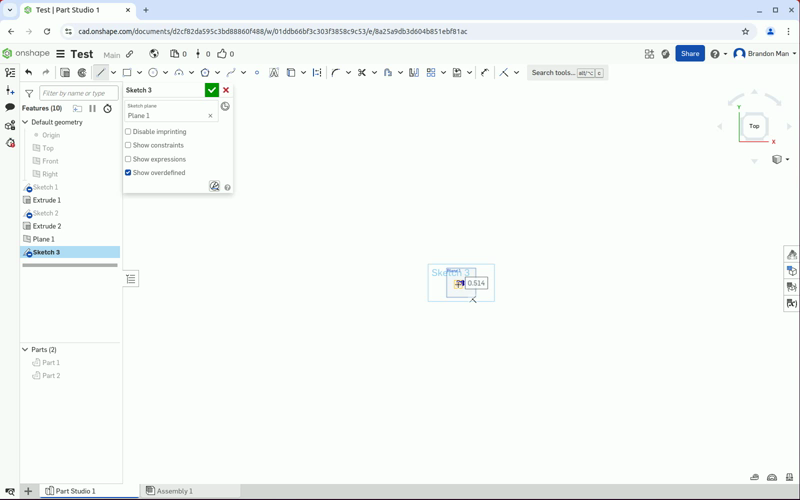
key(esc)
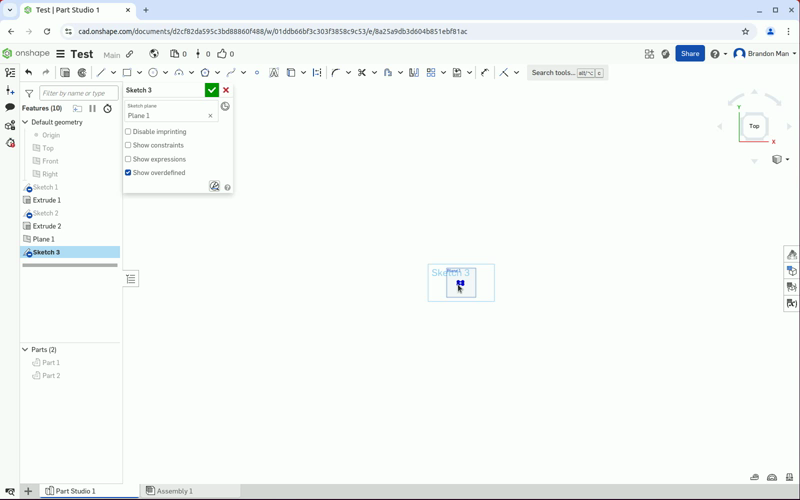
mouse_move(460, 281)
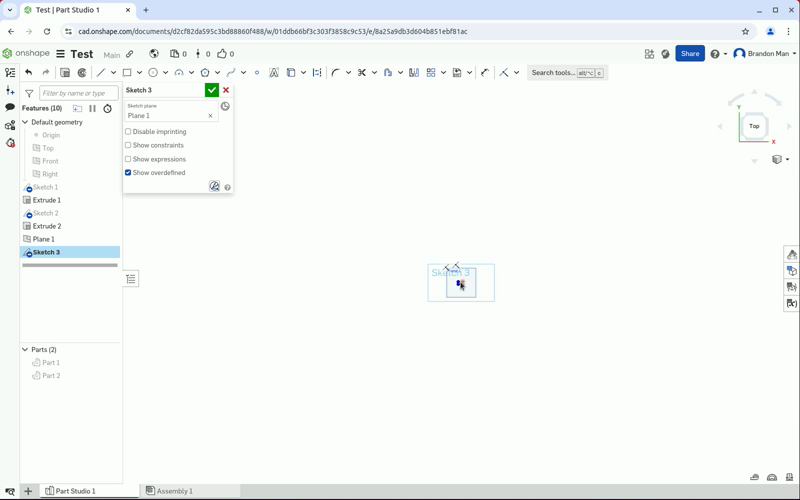
scroll(6)
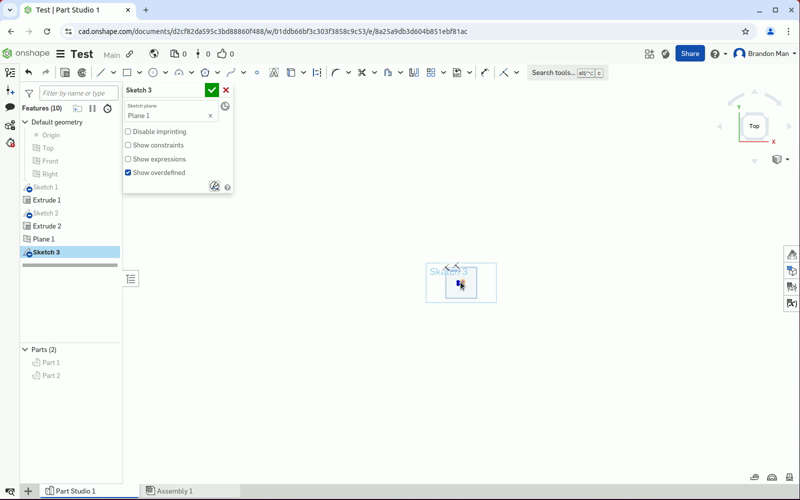
scroll(6)
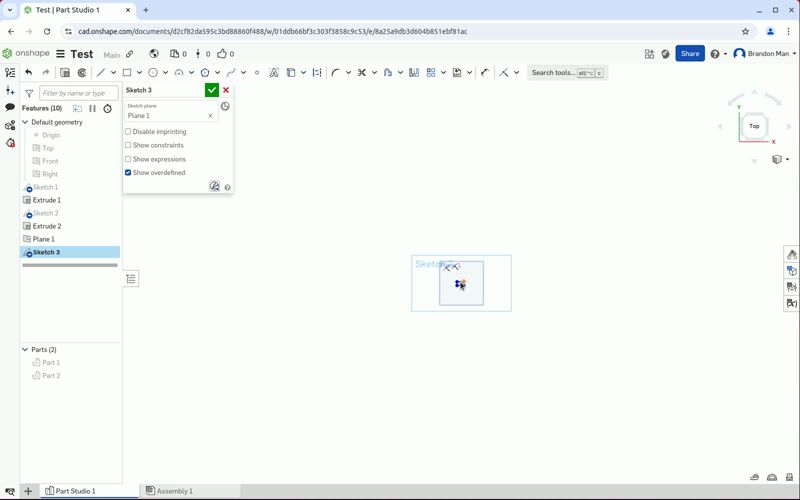
scroll(6)
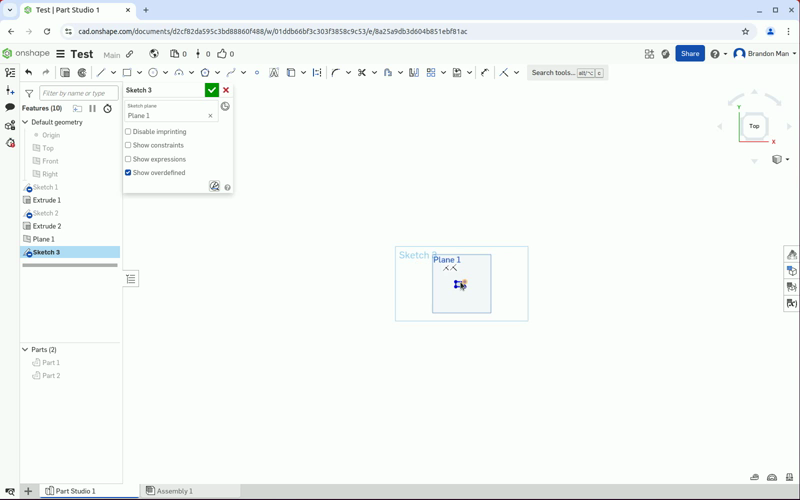
scroll(6)
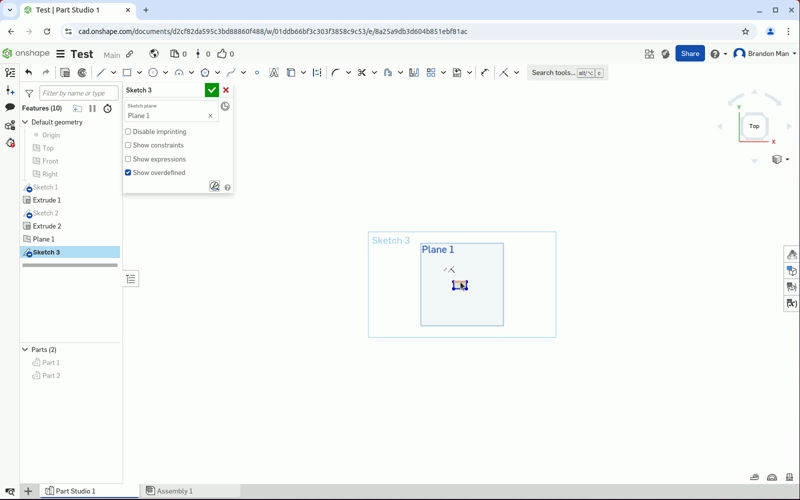
scroll(6)
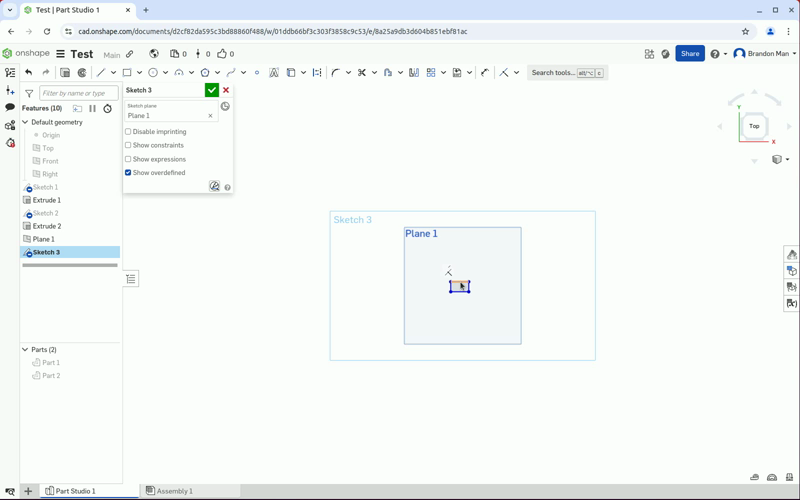
scroll(6)
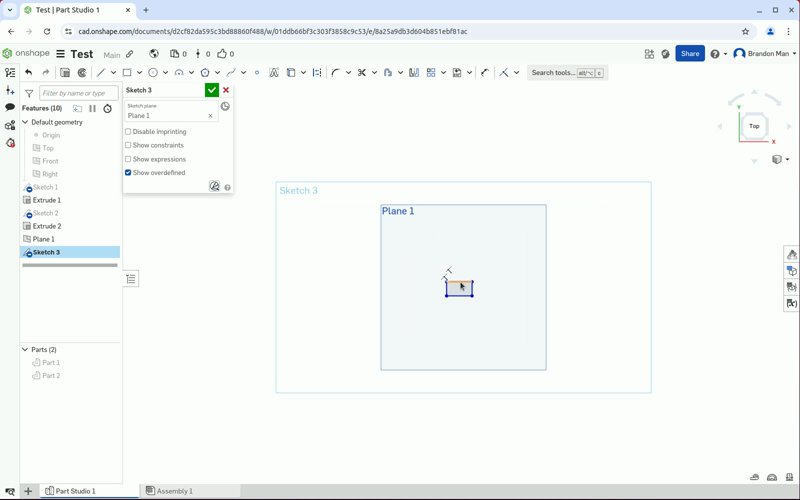
scroll(6)
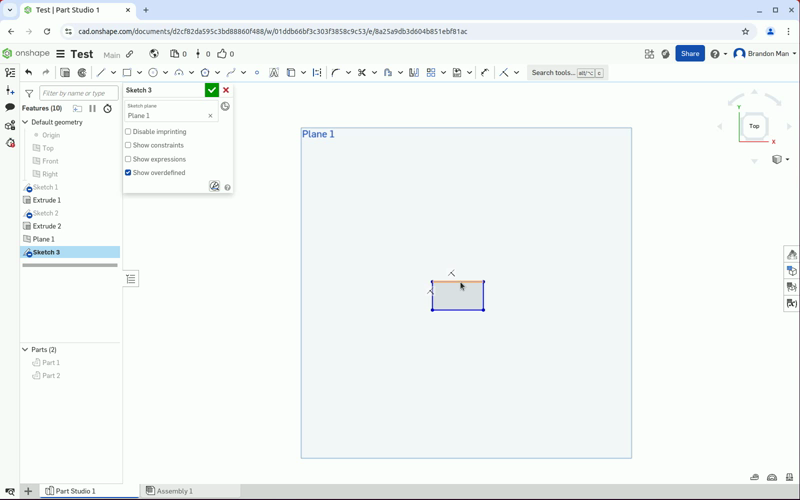
click(460, 281)
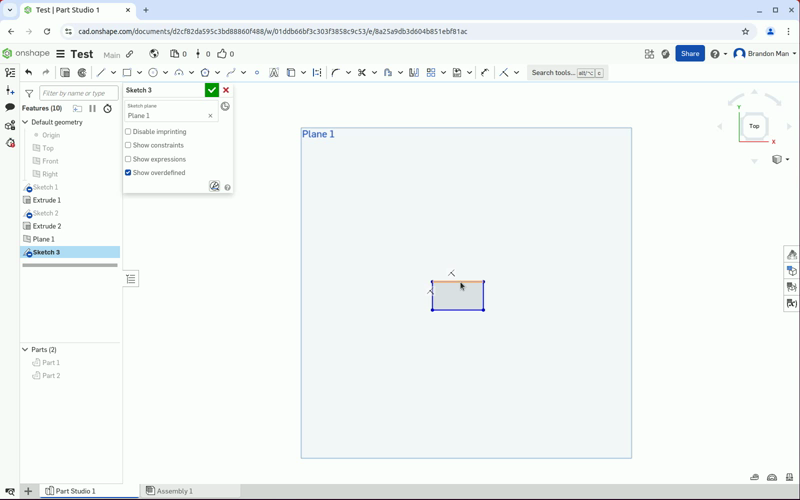
scroll(-6)
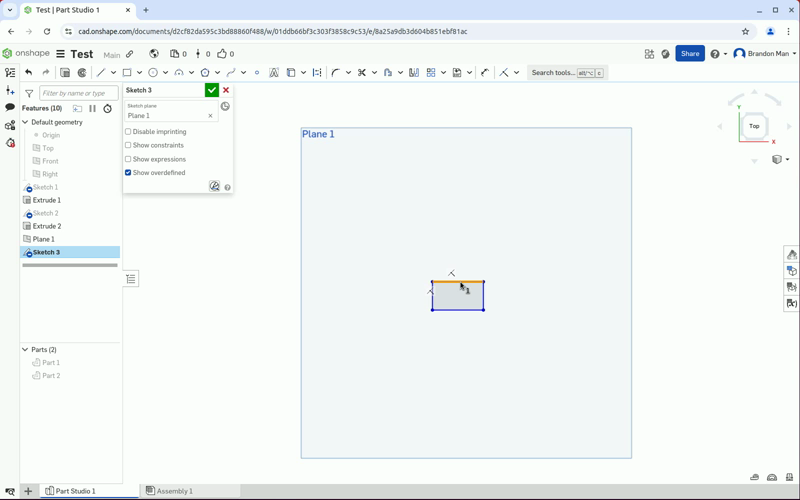
scroll(-6)
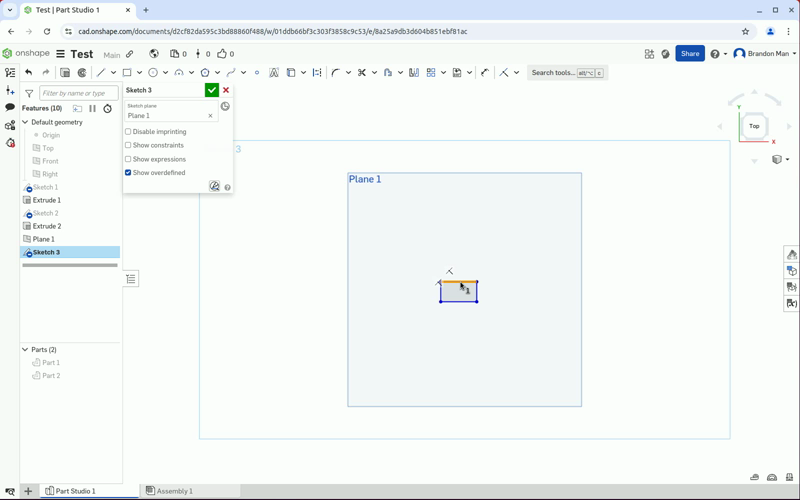
scroll(-6)
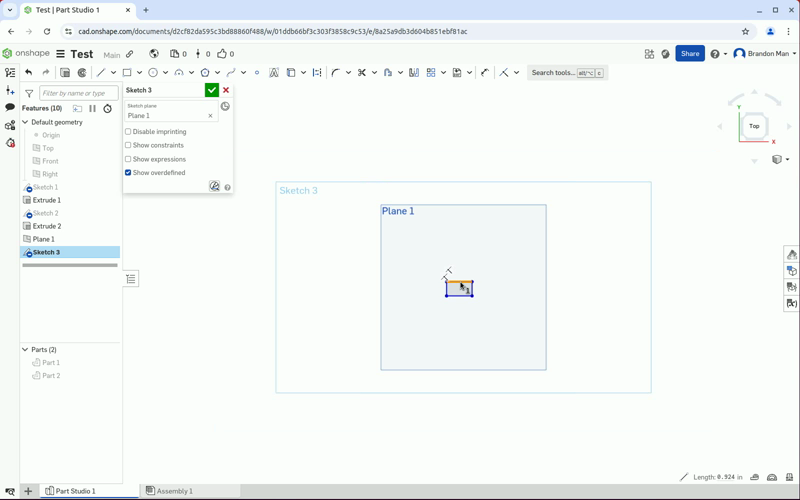
scroll(-6)
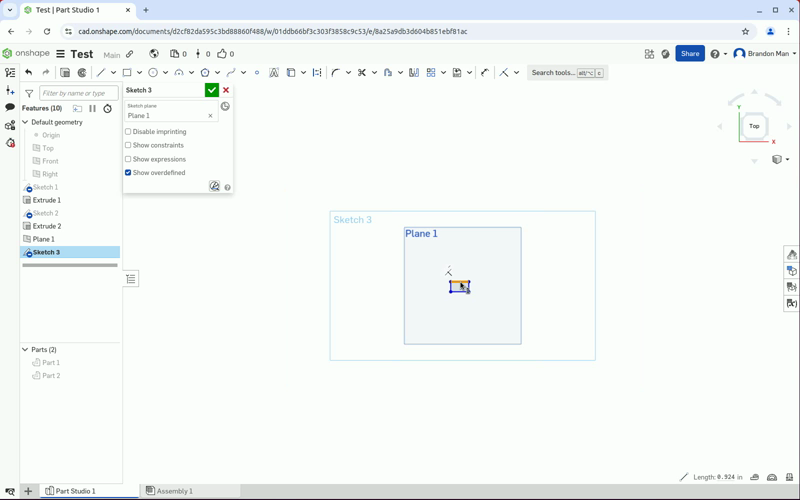
scroll(-6)
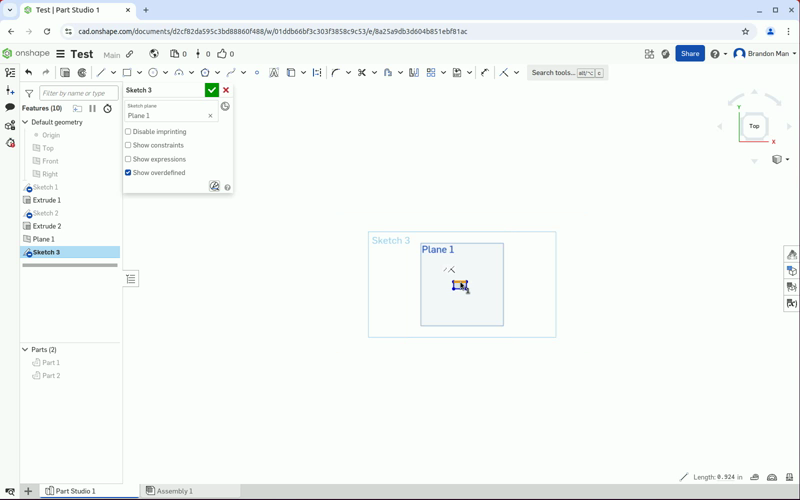
scroll(-6)
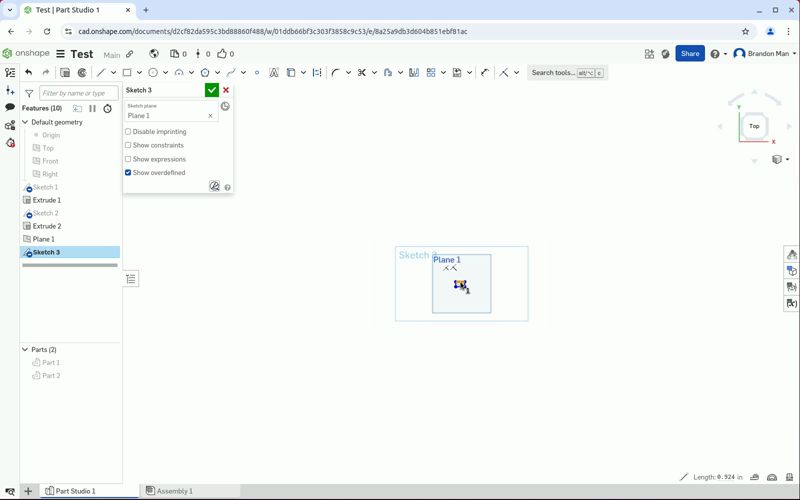
scroll(-6)
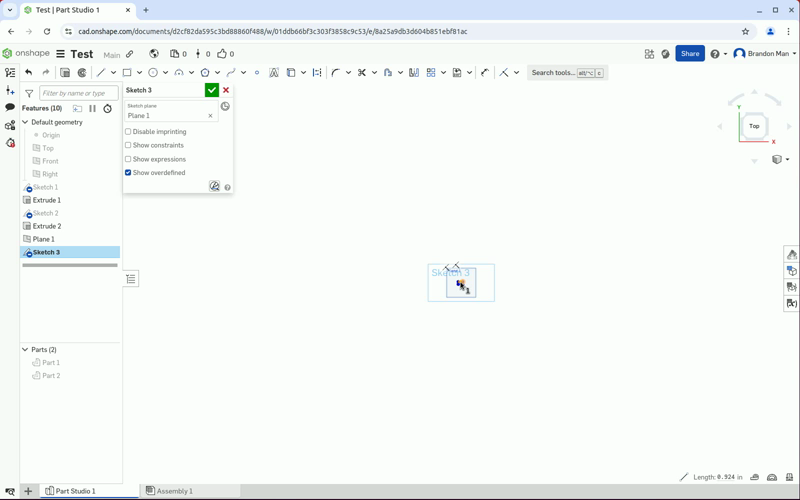
mouse_move(73, 352)
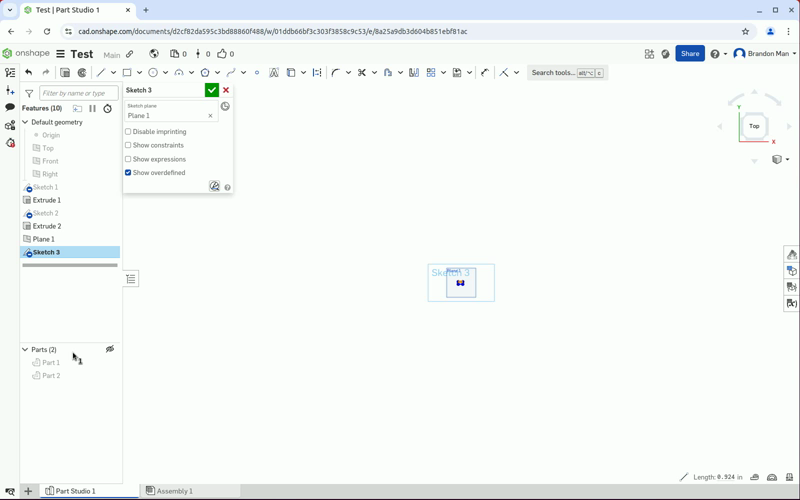
key(shift+y)
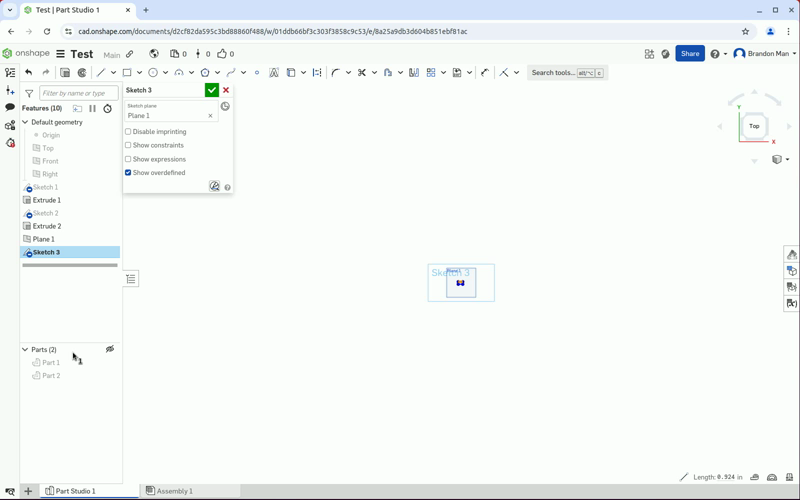
key(shift+e)
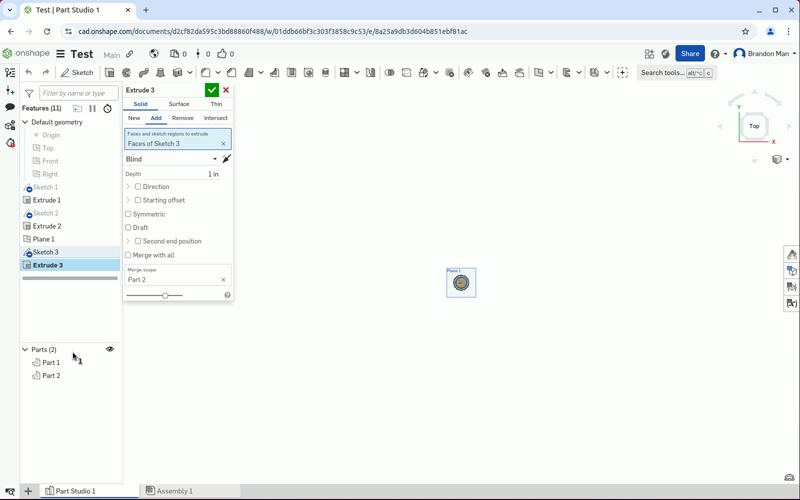
mouse_move(143, 106)
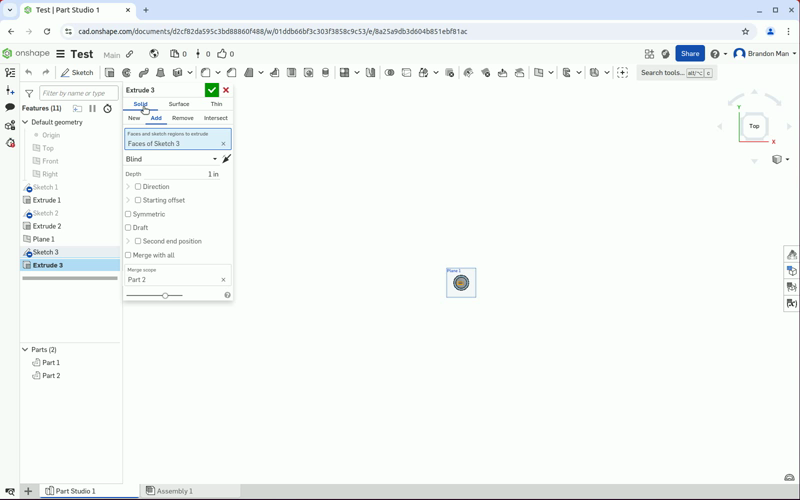
click(143, 106)
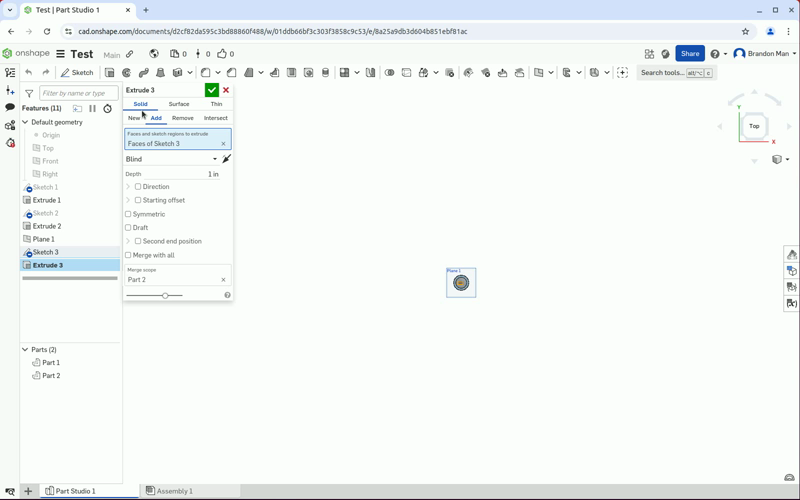
mouse_move(137, 120)
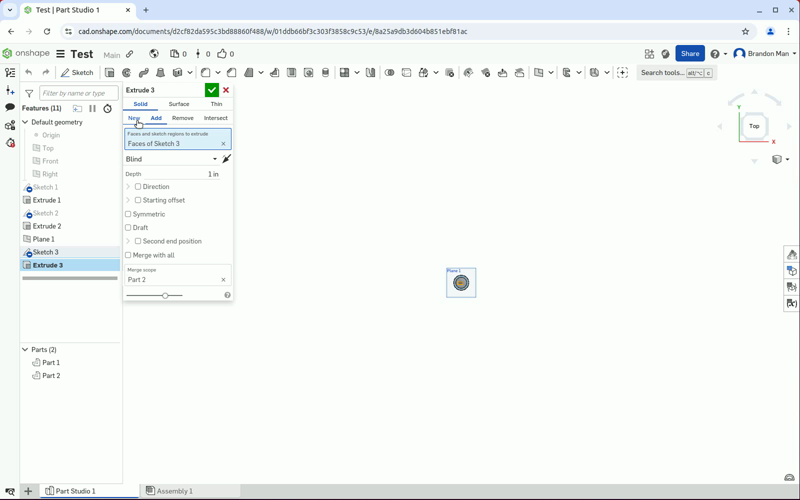
click(137, 120)
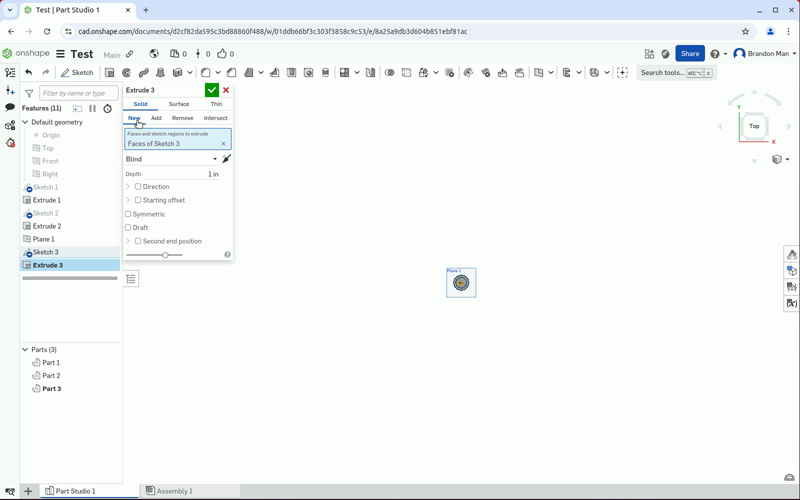
key(tab, 4)
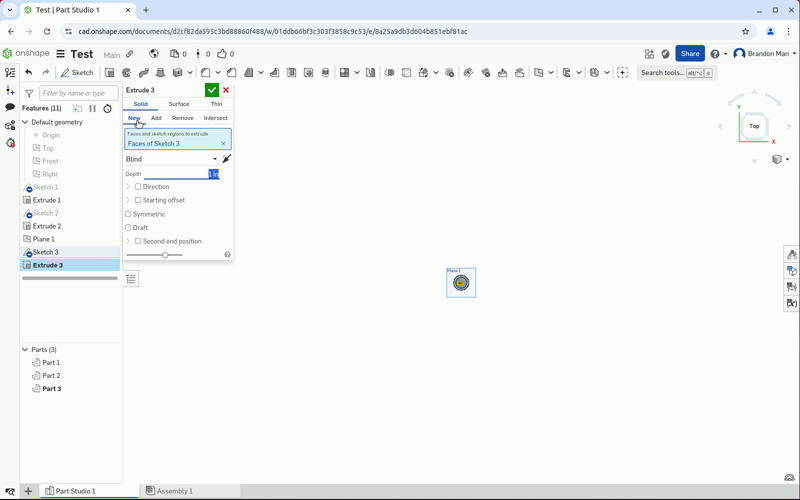
text(3.851)
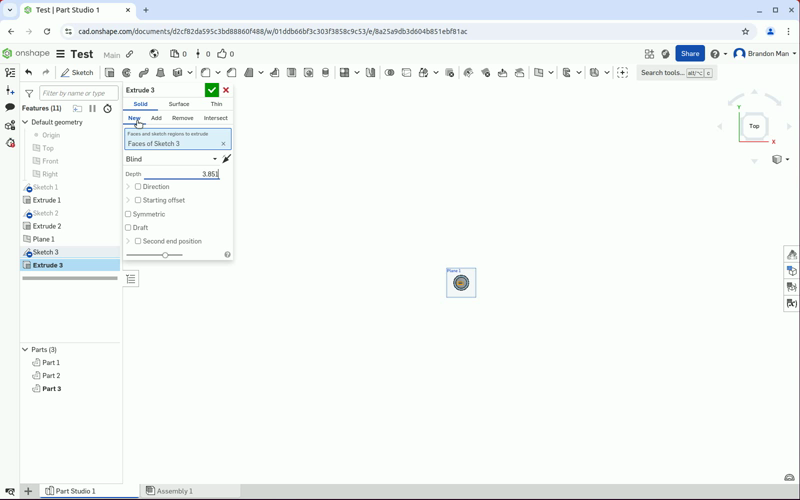
key(enter)
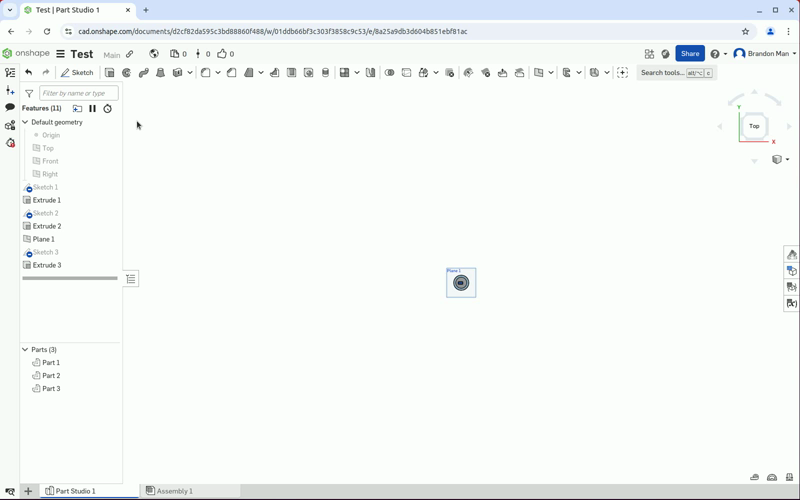
key(shift+h)
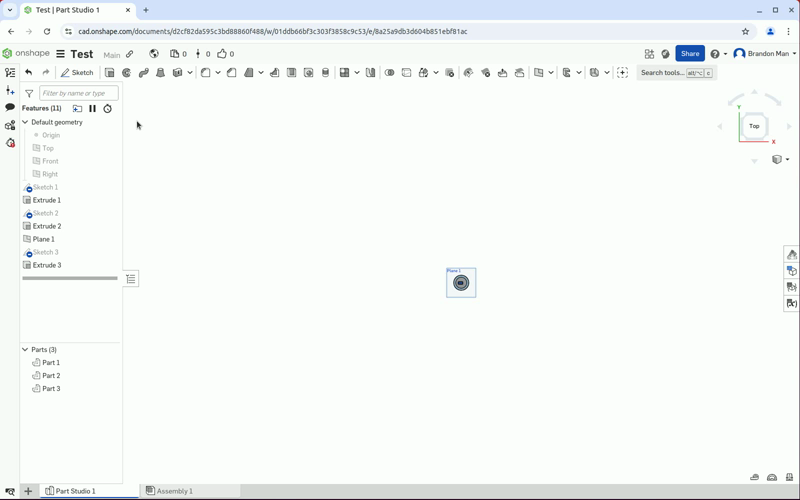
key(shift+h)
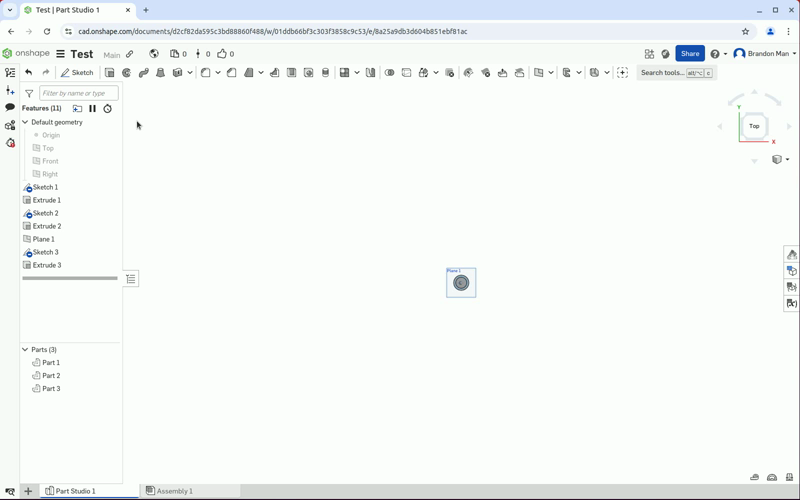
key(shift+7)
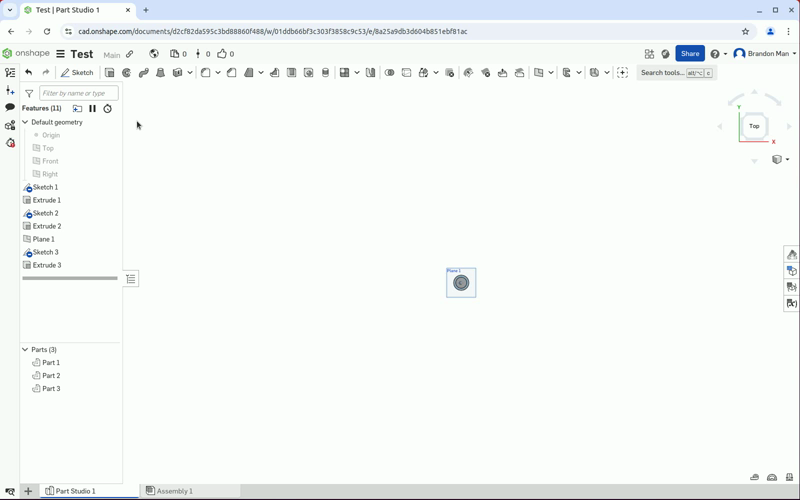
key(up, 3)
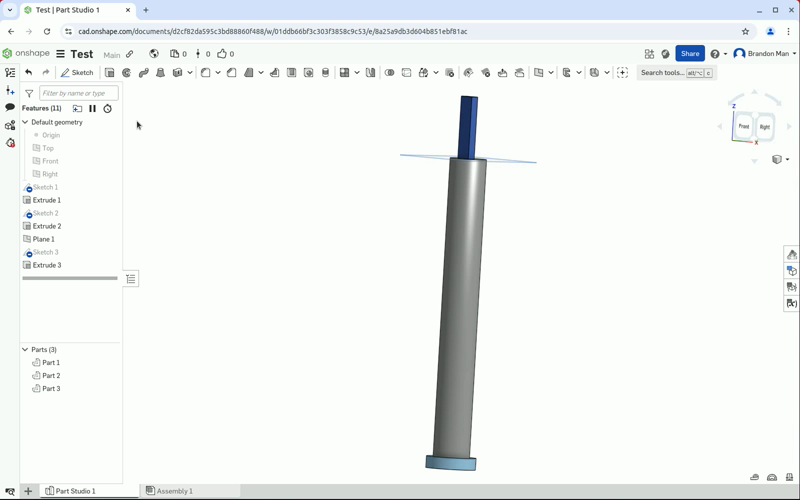
key(left, 3)
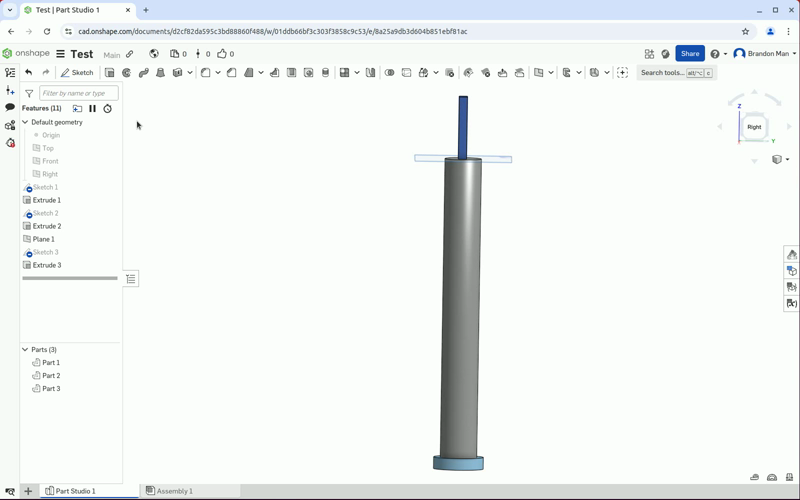
key(right, 3)
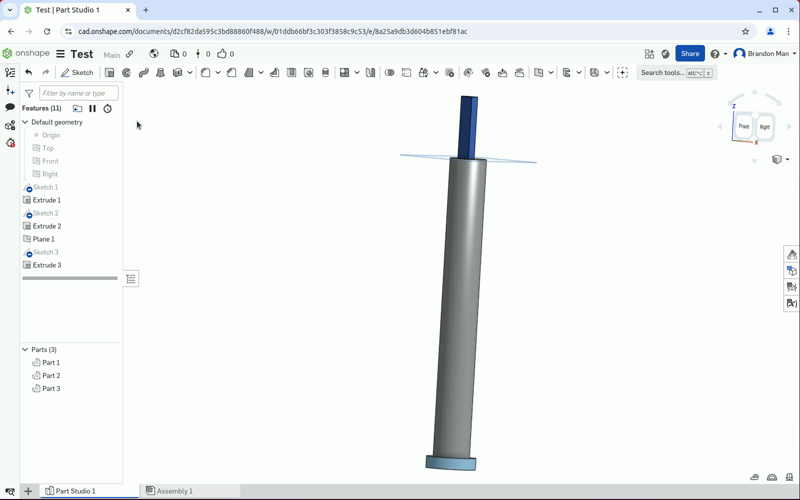
key(down, 3)
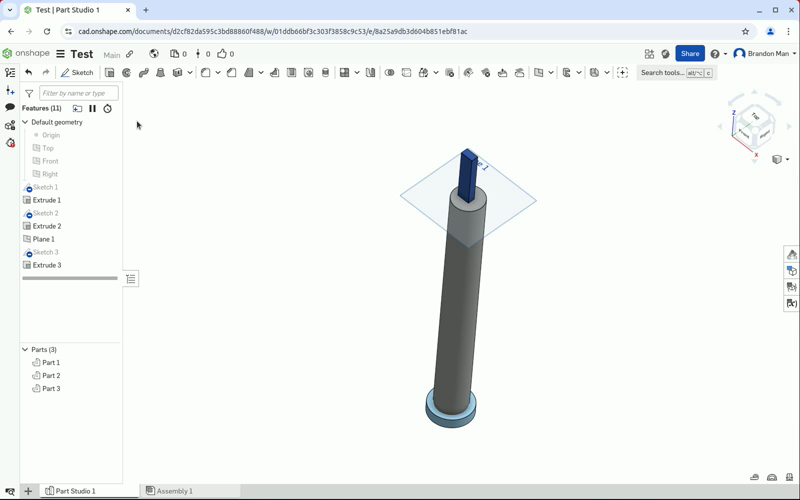
mouse_move(73, 189)
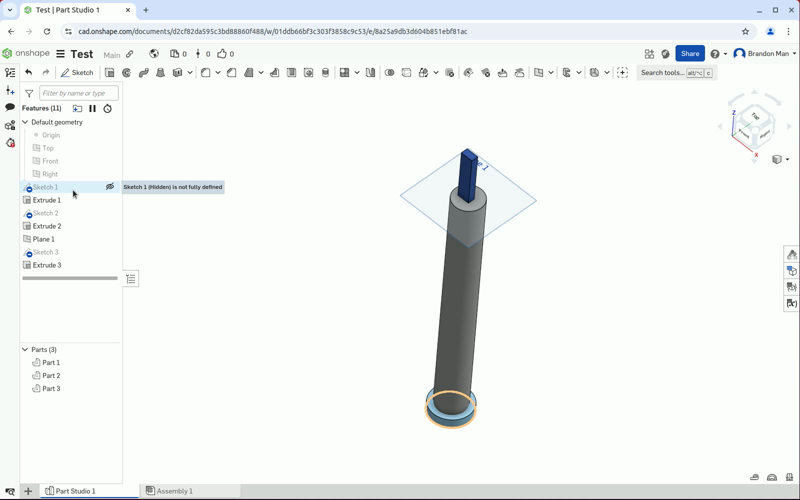
click(73, 189)